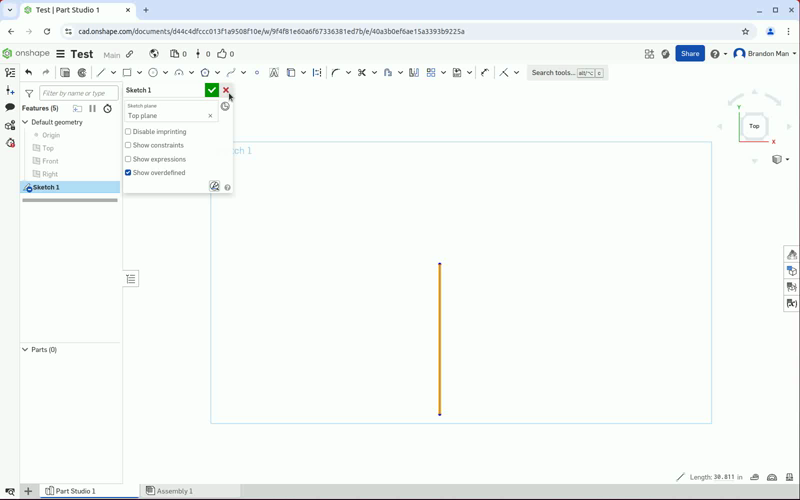
key(shift+h)
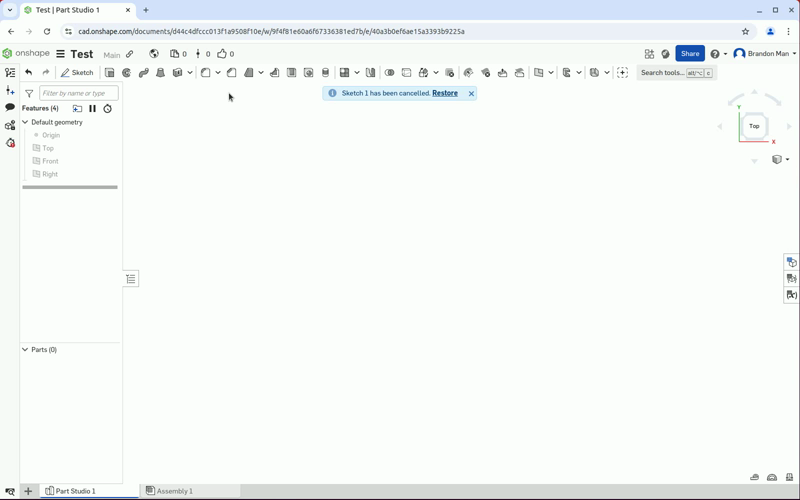
mouse_move(73, 352)
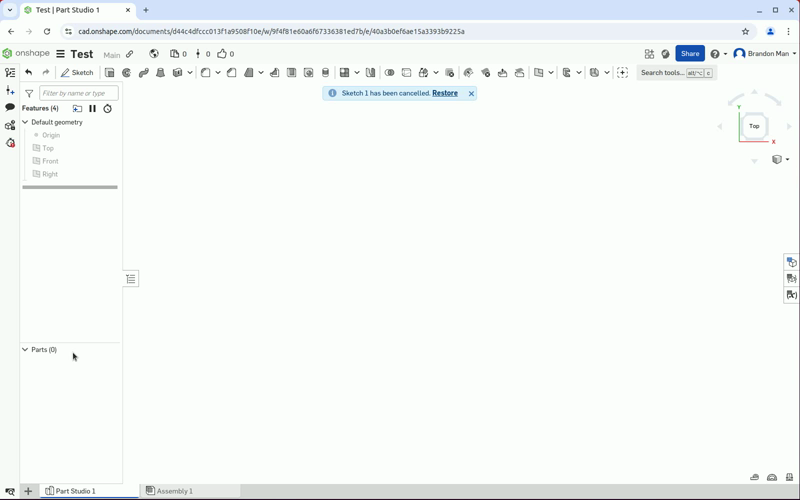
key(y)
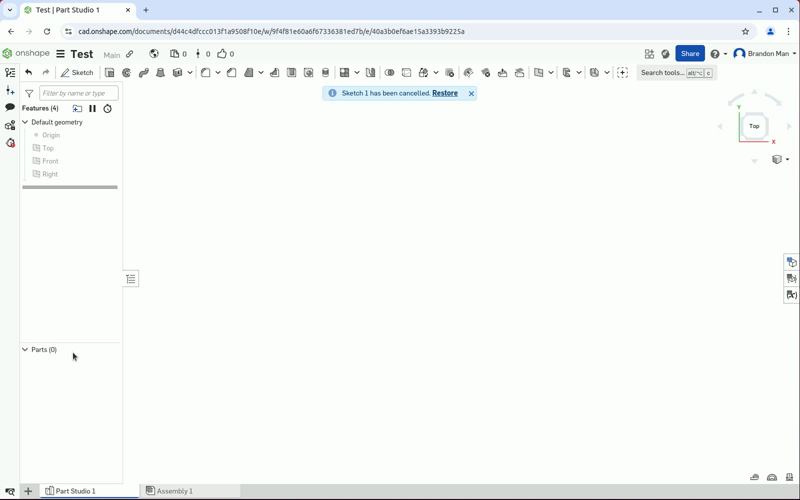
key(shift+p)
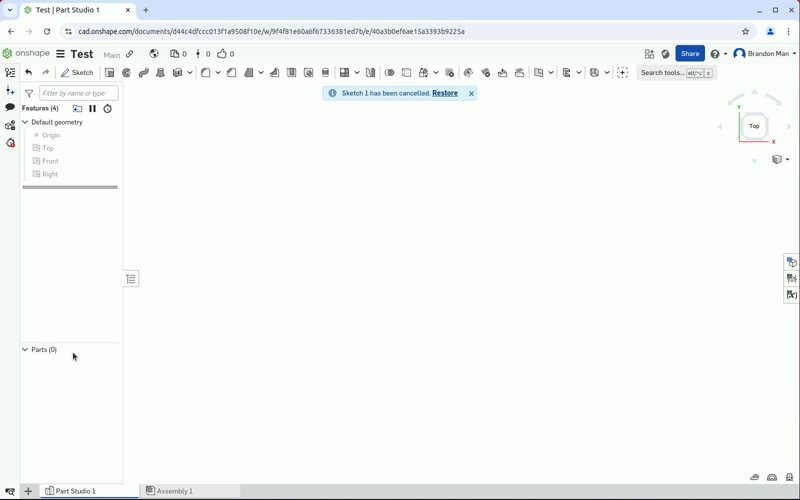
key(space)
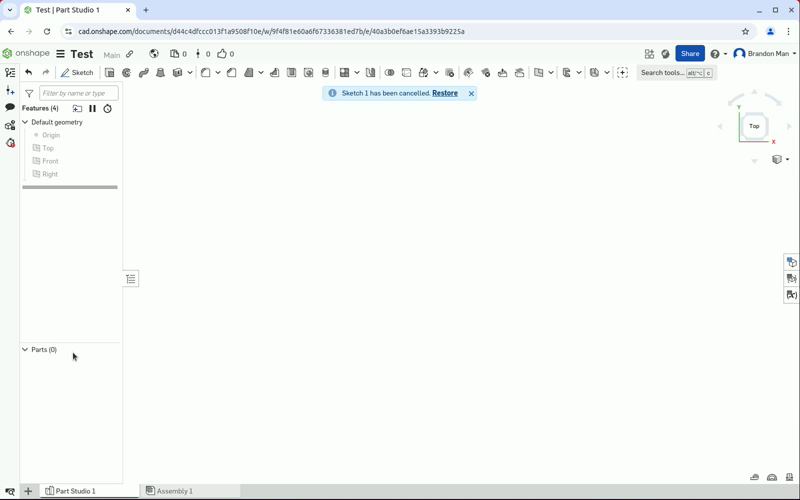
key_down(shift)
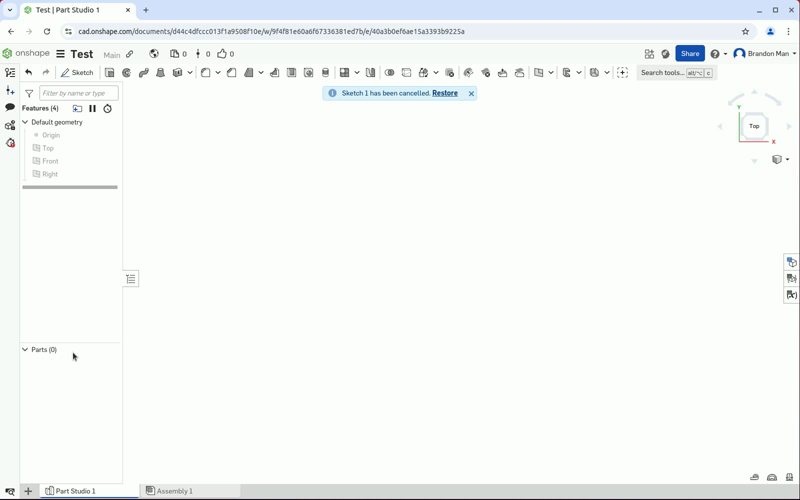
key(up)
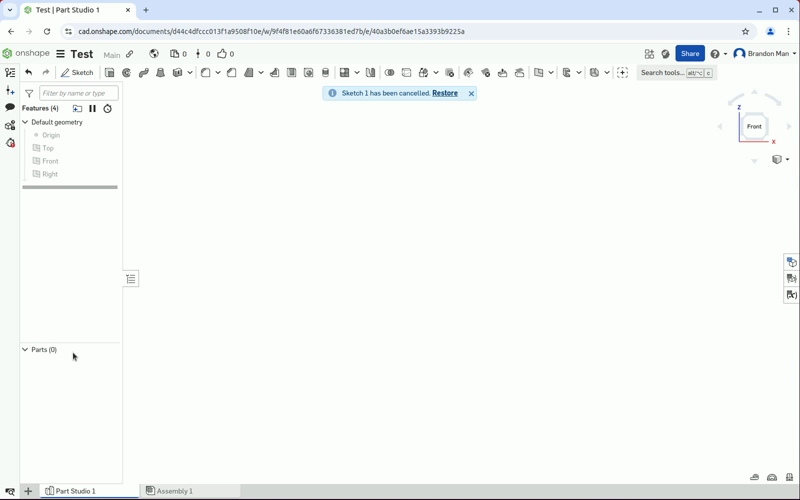
key_up(shift)
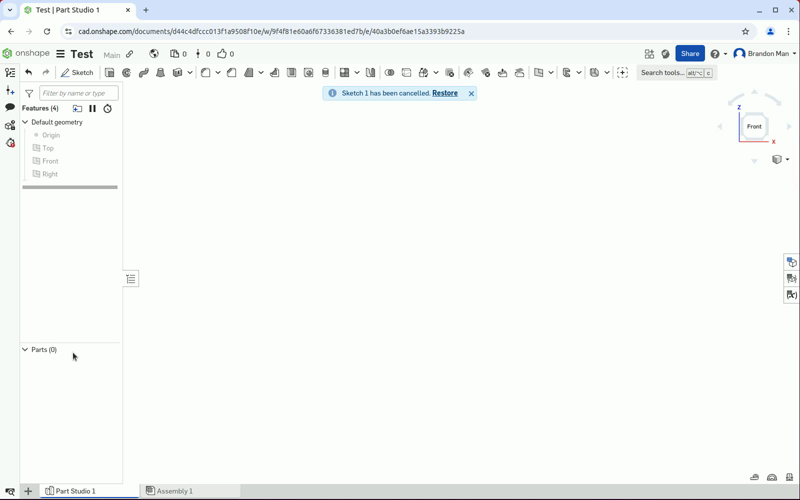
mouse_move(73, 352)
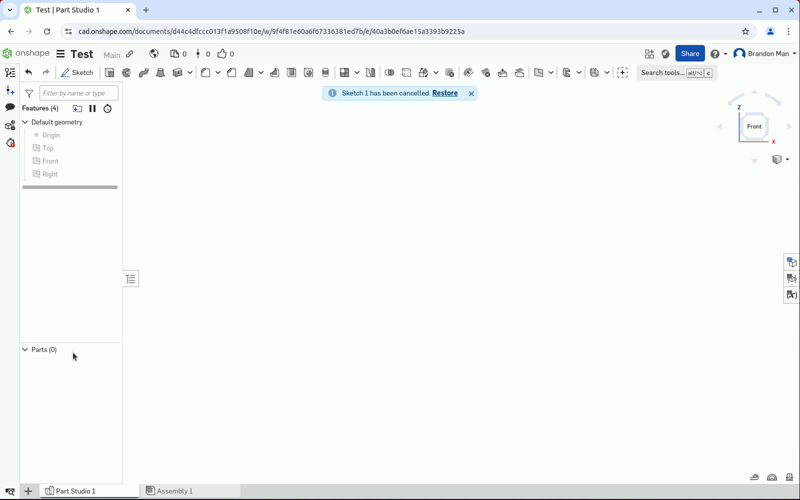
key(shift+y)
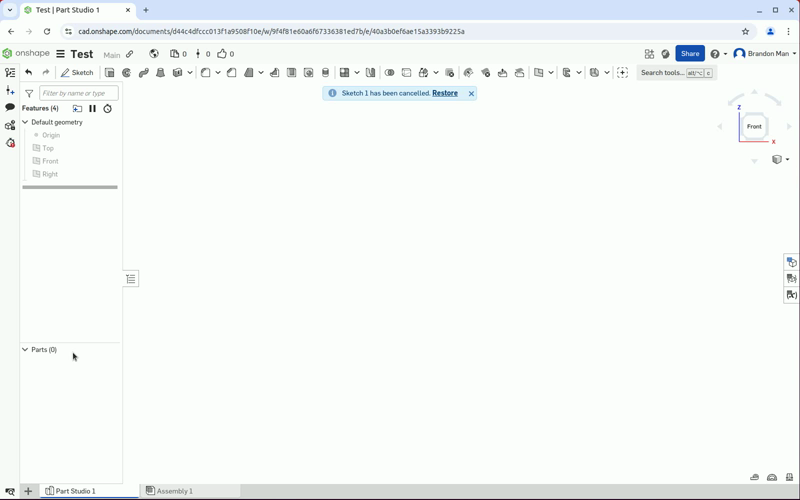
key(shift+s)
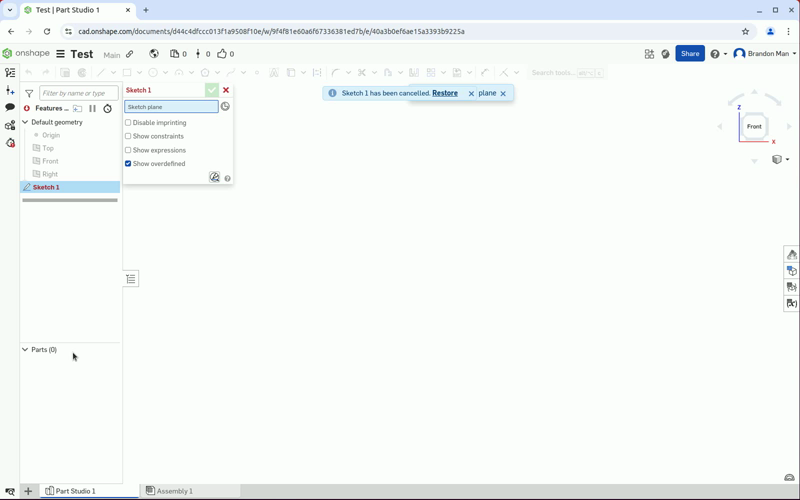
mouse_move(73, 163)
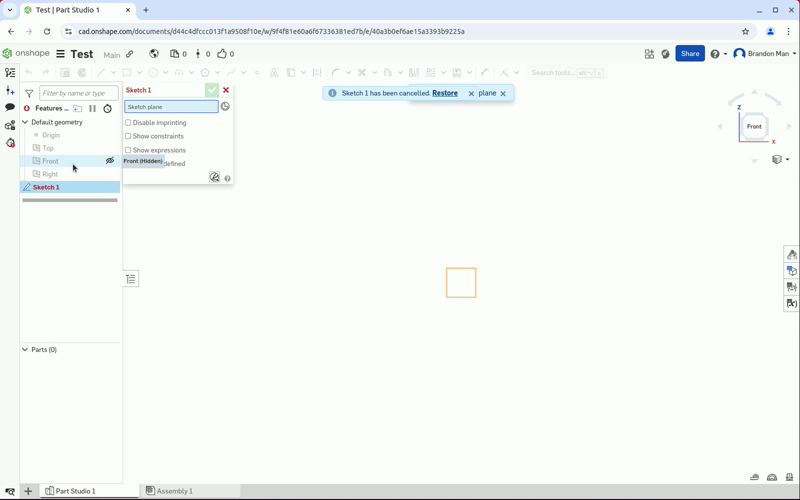
click(73, 163)
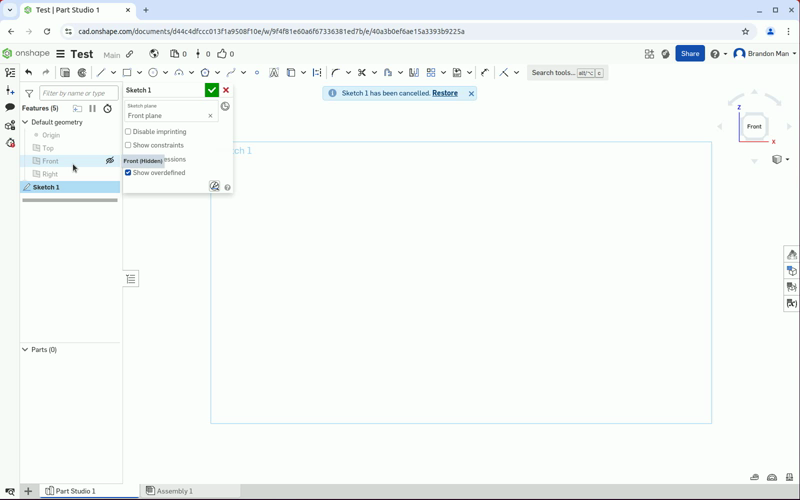
mouse_move(73, 352)
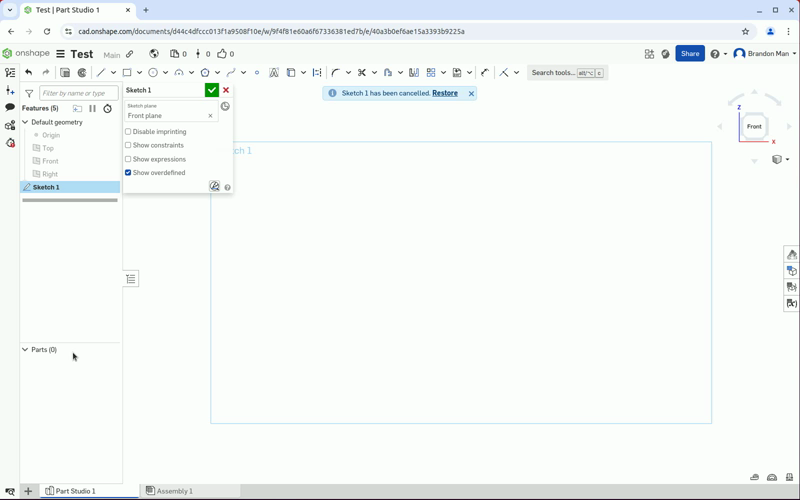
key(y)
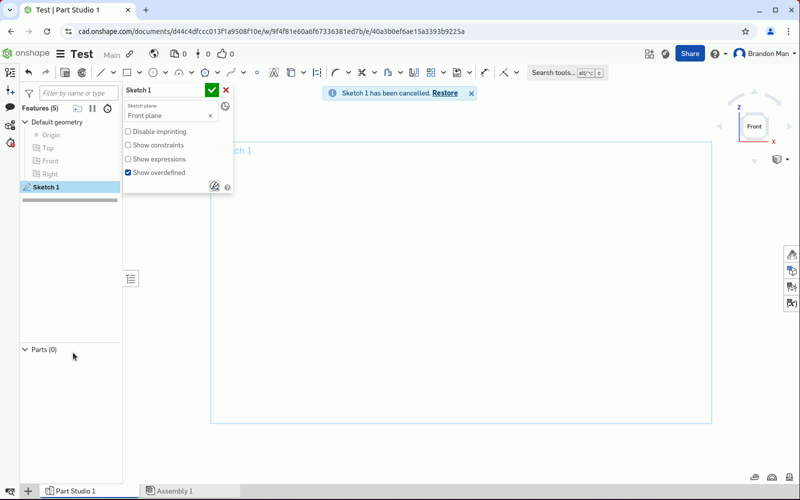
key(l)
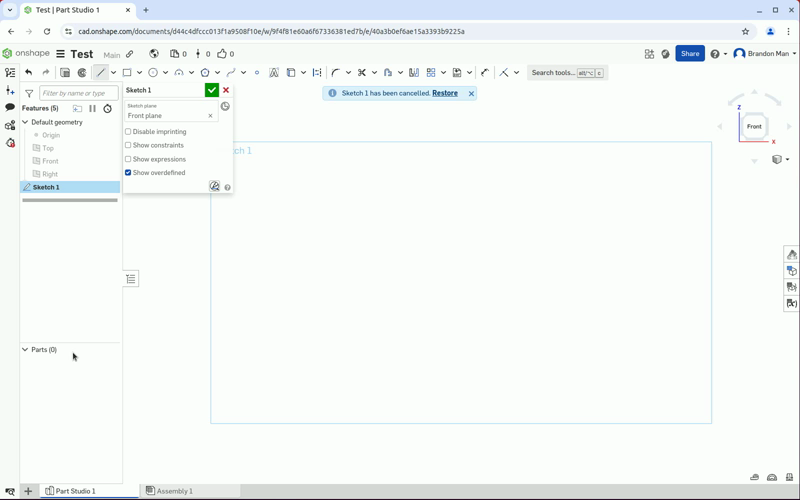
key_down(shift)
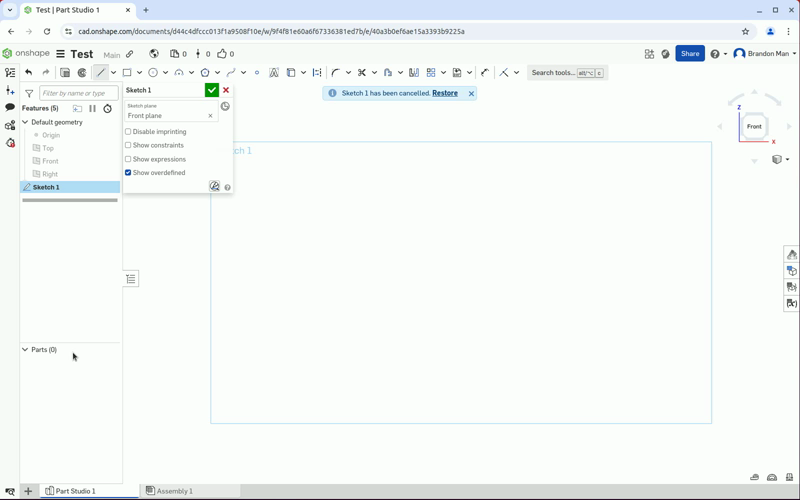
mouse_move(348, 282)
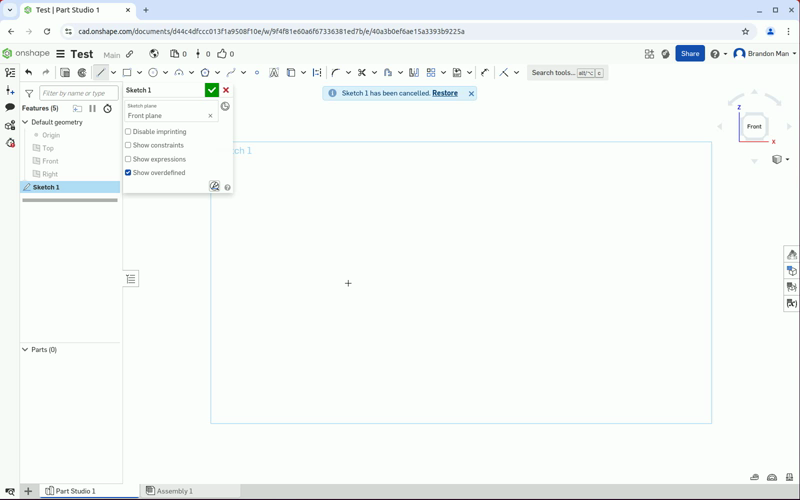
click(348, 282)
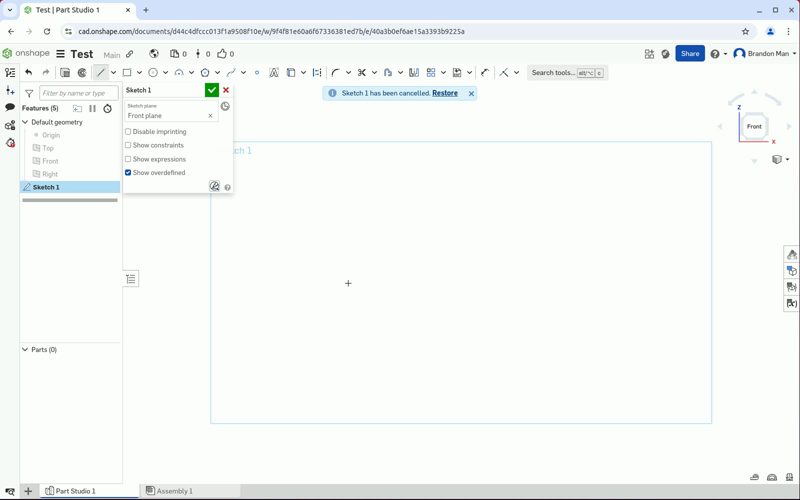
key_up(shift)
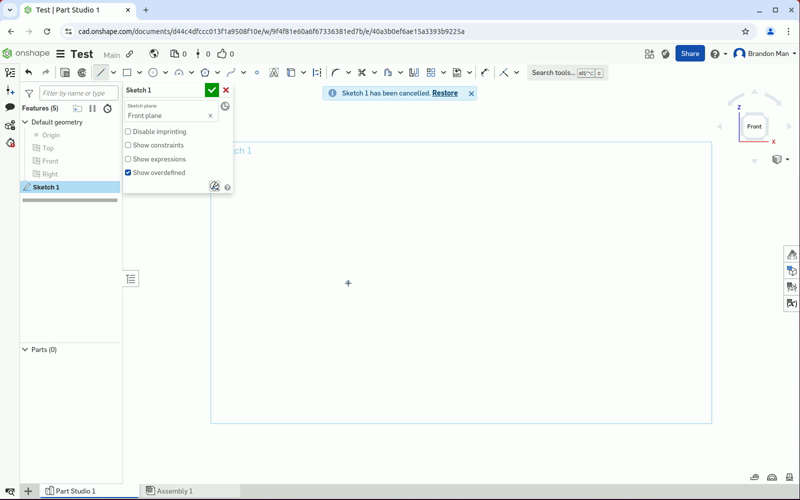
key_down(shift)
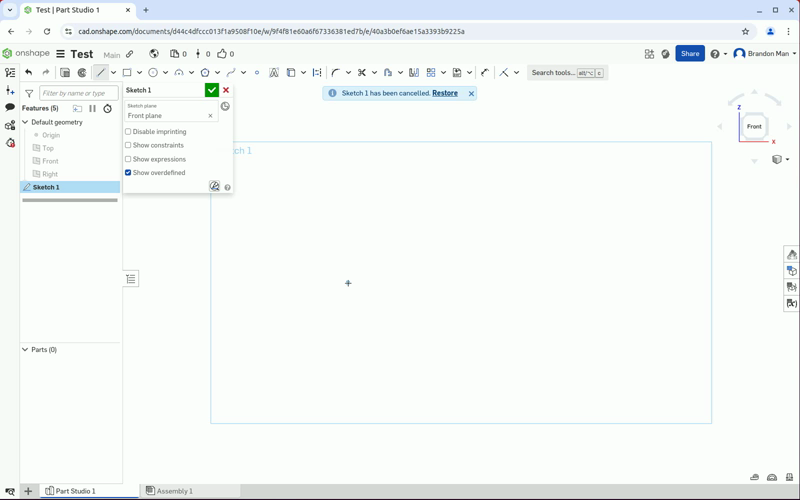
mouse_move(460, 282)
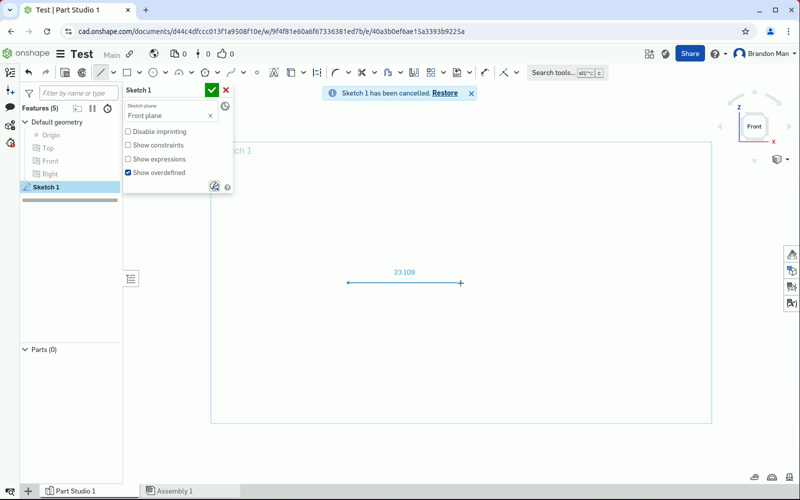
click(460, 282)
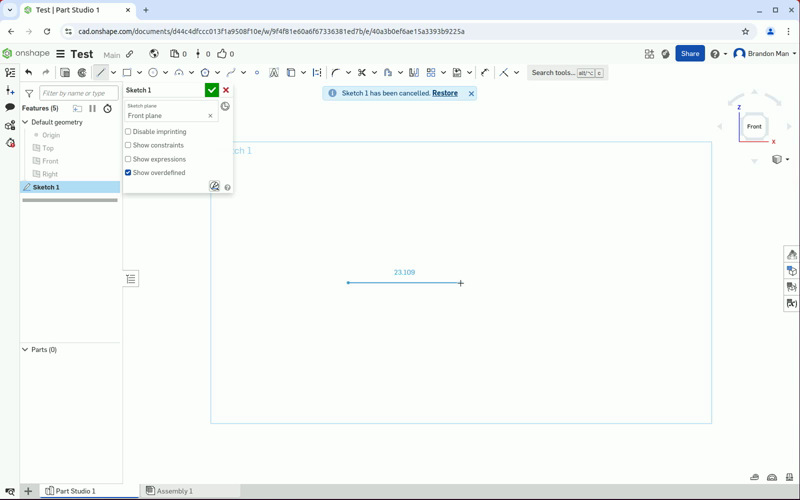
key_up(shift)
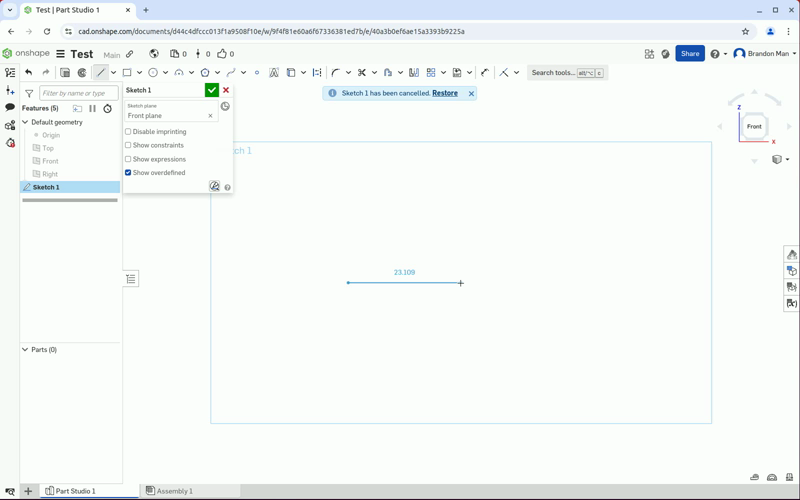
key_down(shift)
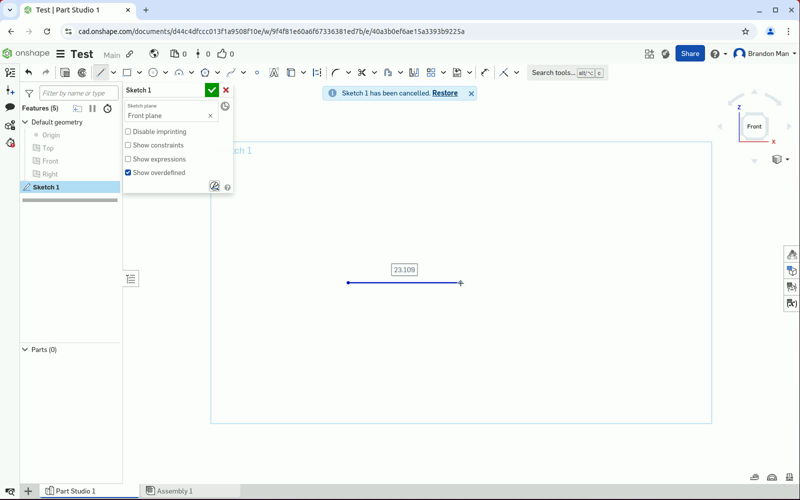
mouse_move(490, 282)
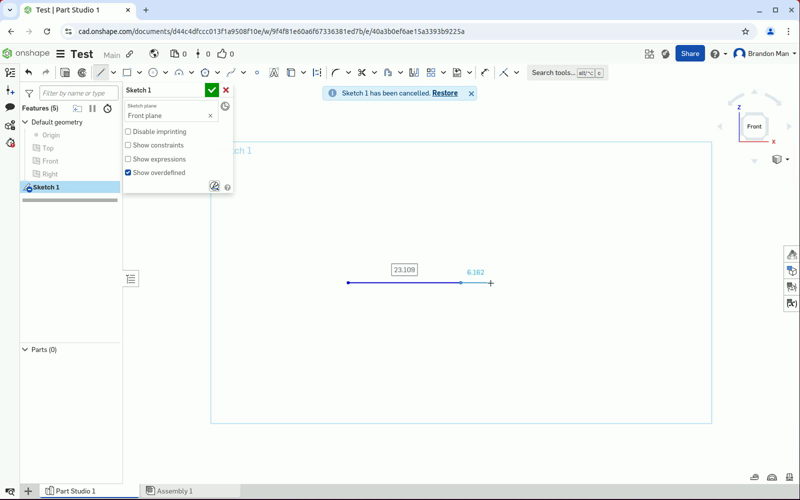
mouse_move(460, 278)
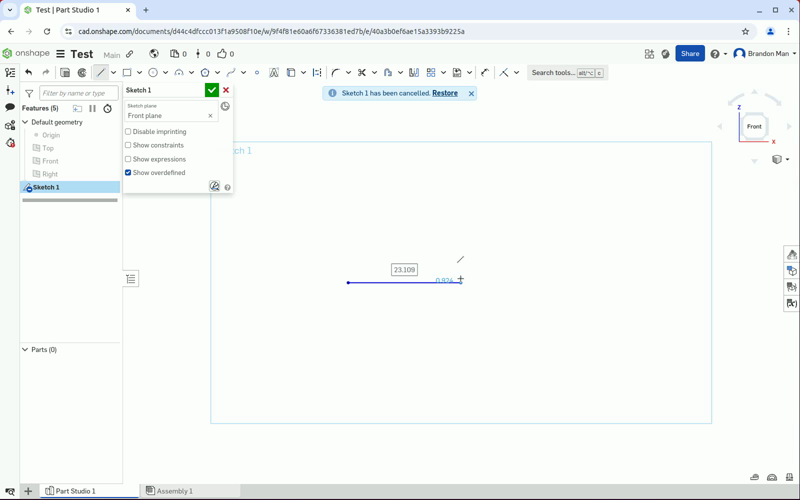
scroll(6)
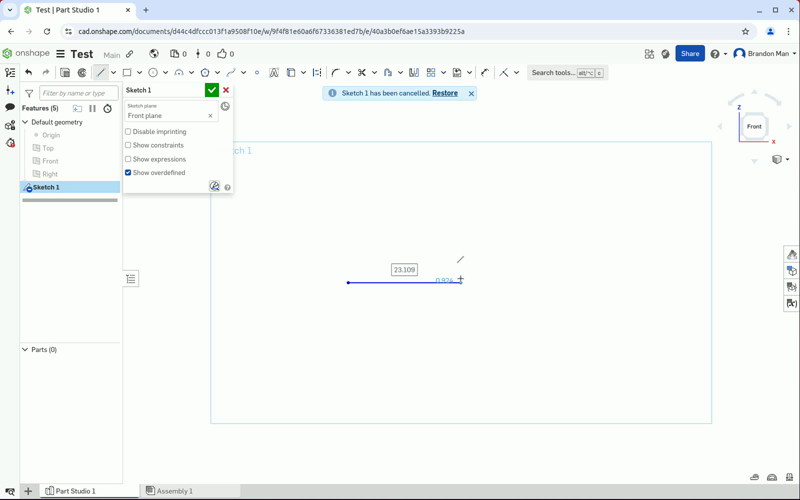
scroll(6)
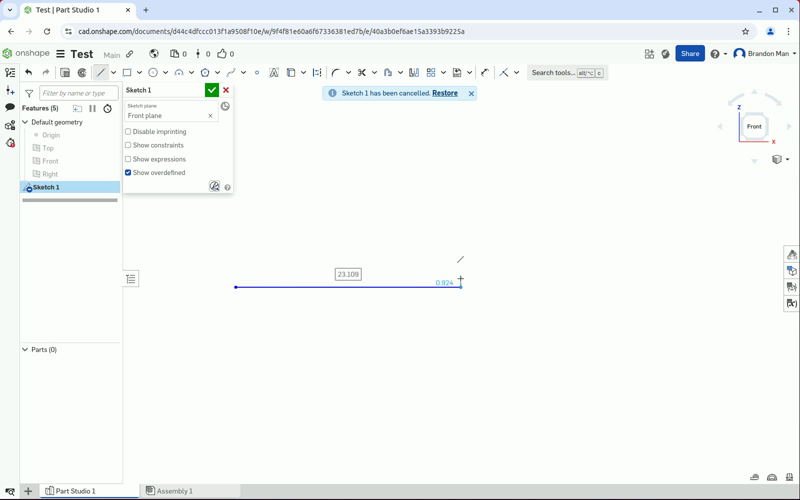
scroll(6)
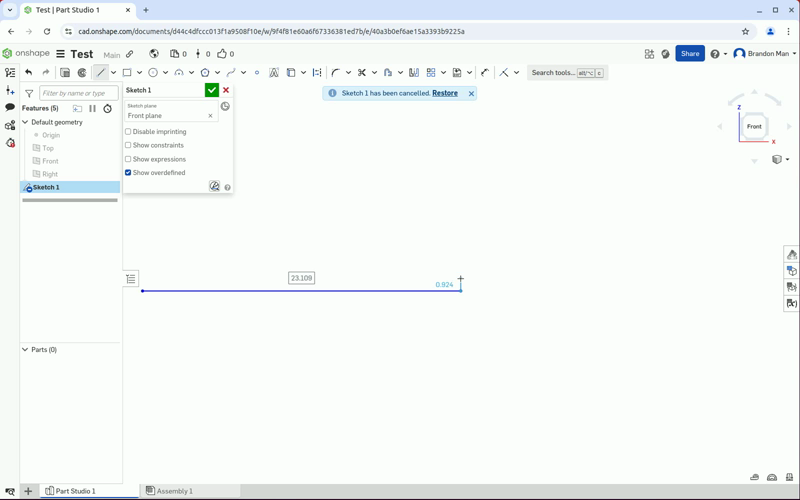
scroll(6)
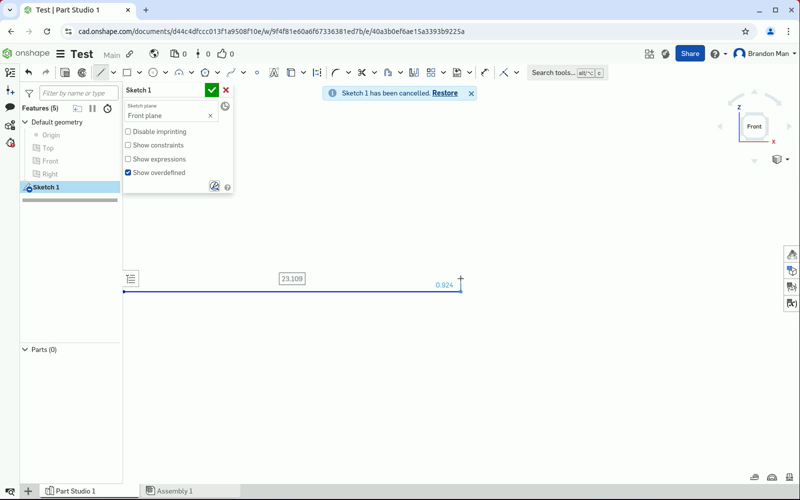
scroll(6)
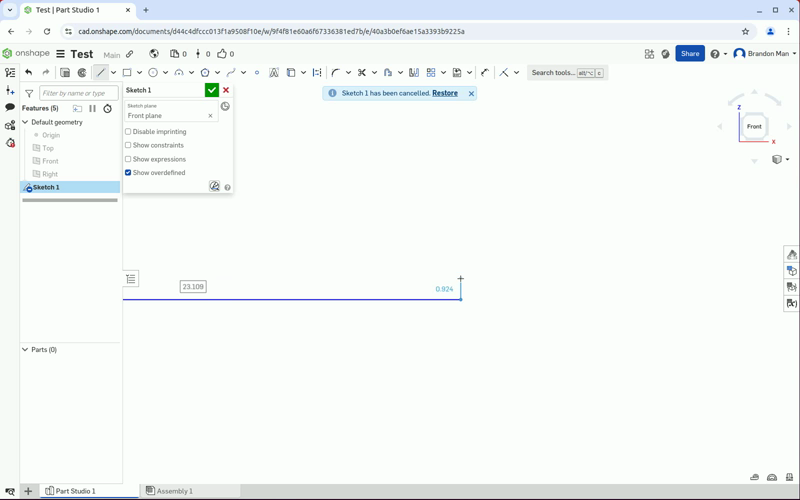
scroll(6)
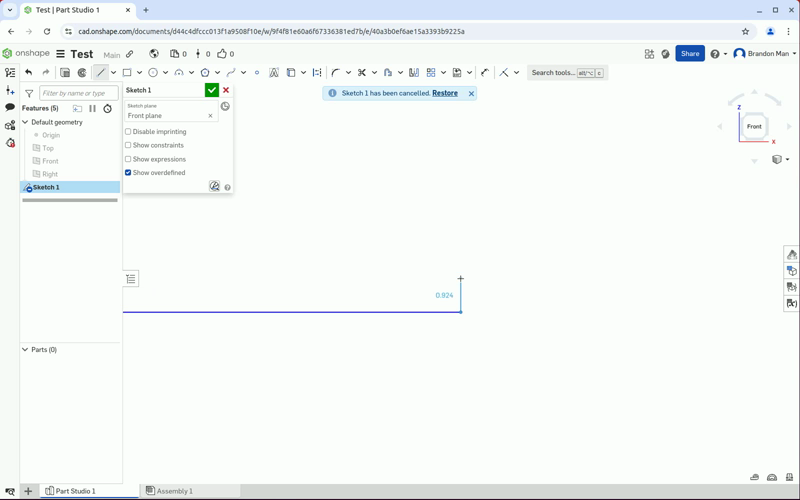
scroll(6)
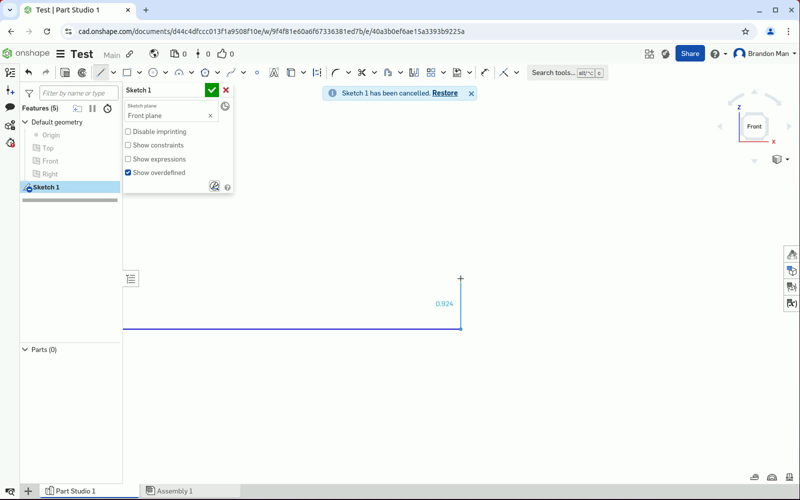
click(460, 278)
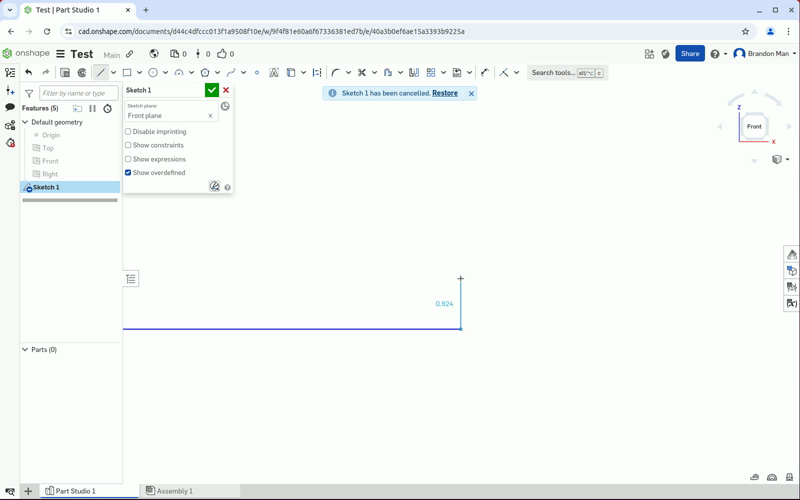
scroll(-6)
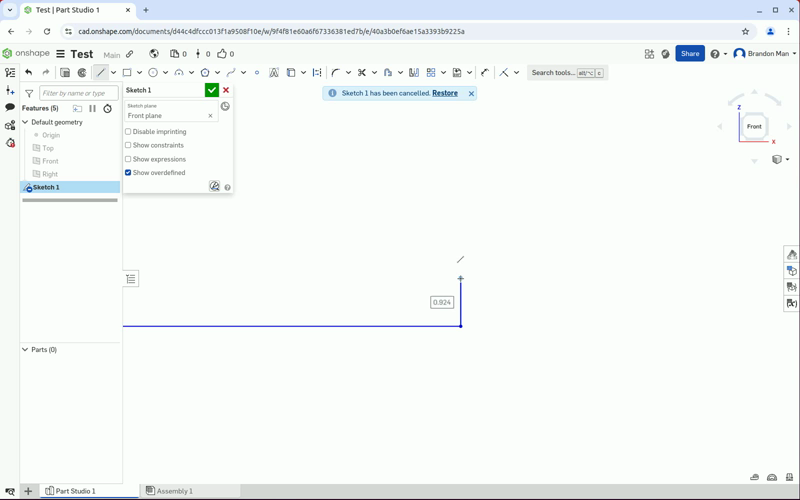
scroll(-6)
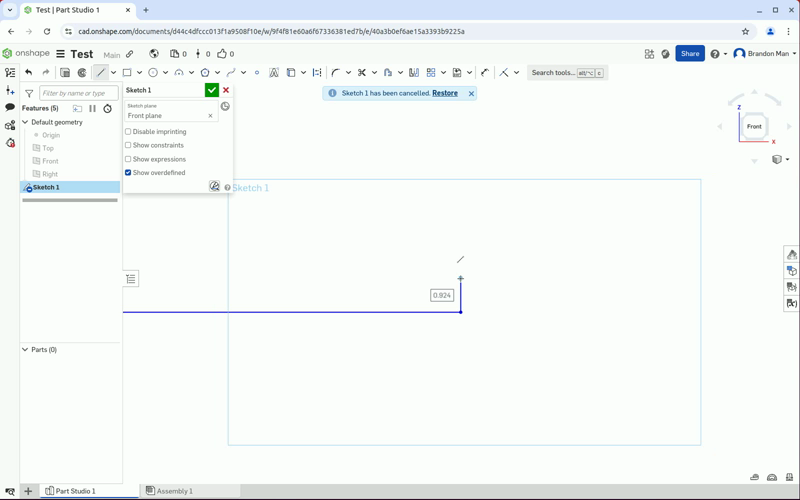
scroll(-6)
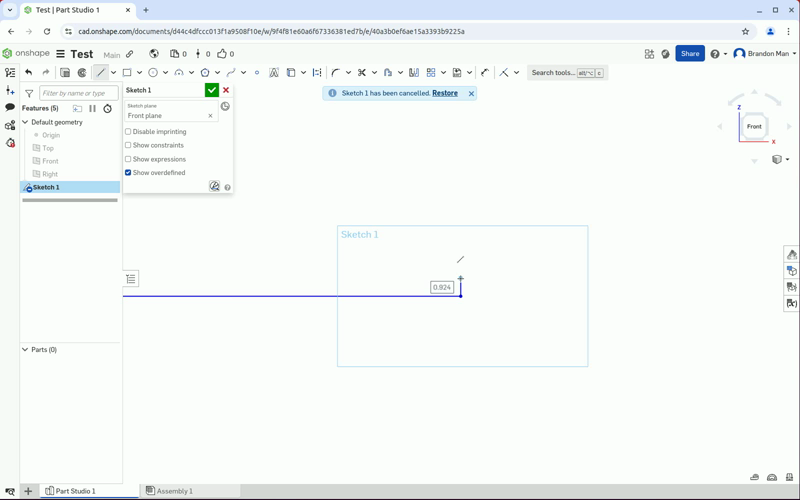
scroll(-6)
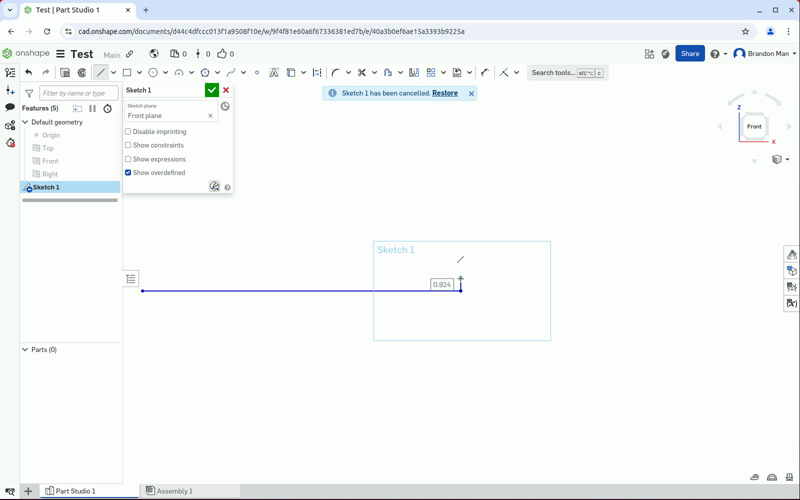
scroll(-6)
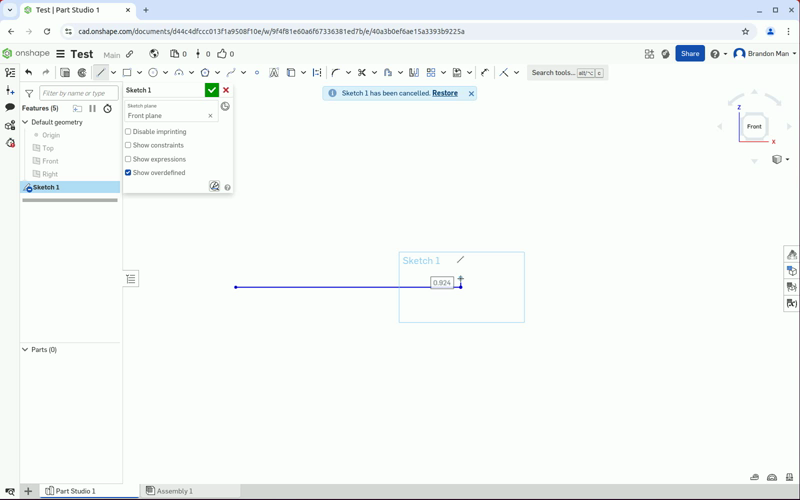
scroll(-6)
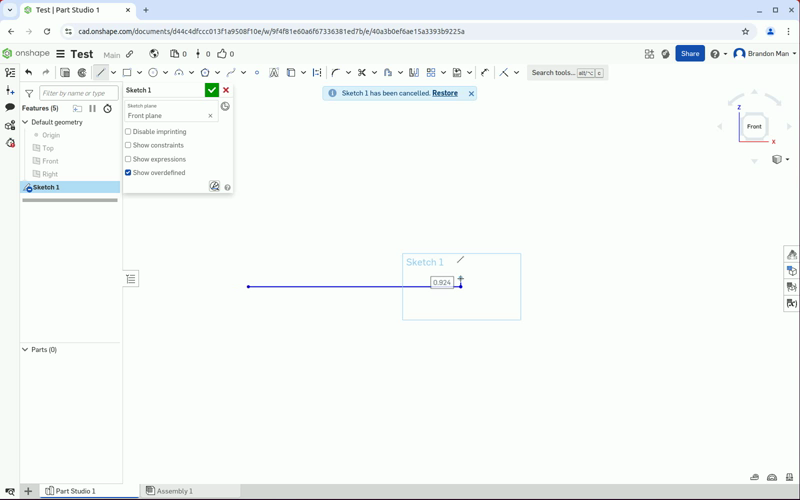
scroll(-6)
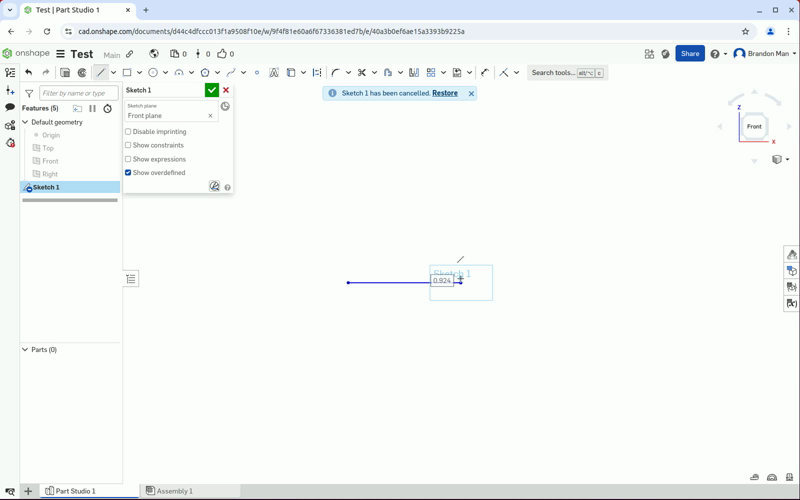
key_up(shift)
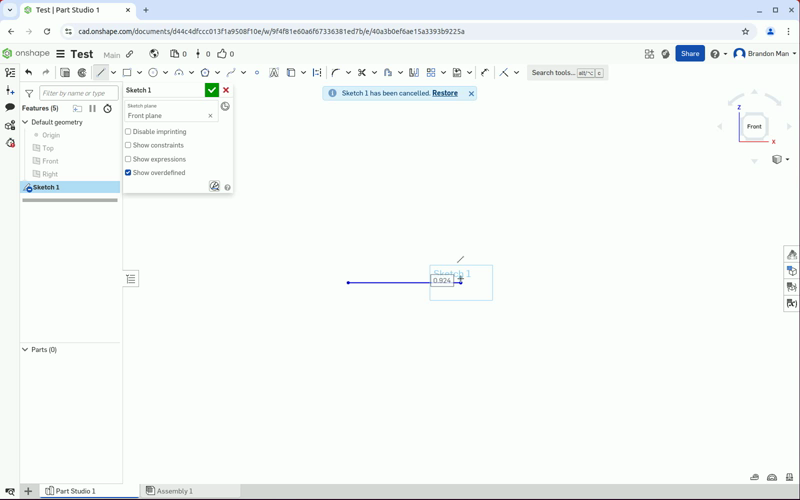
key_down(shift)
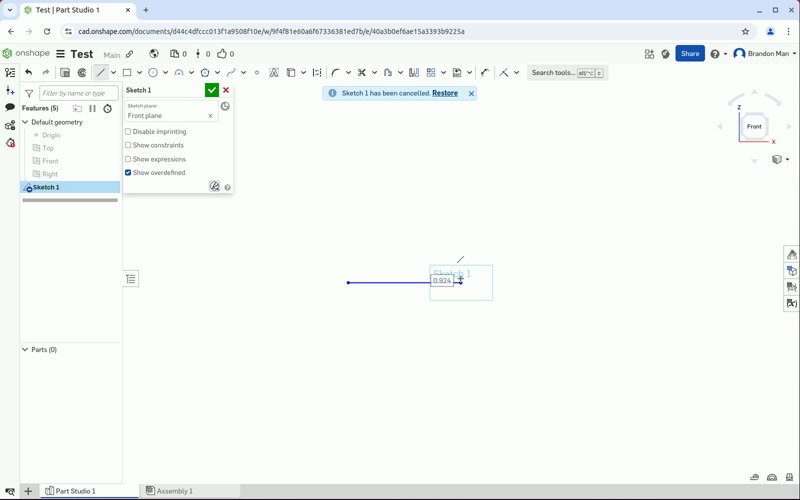
mouse_move(348, 278)
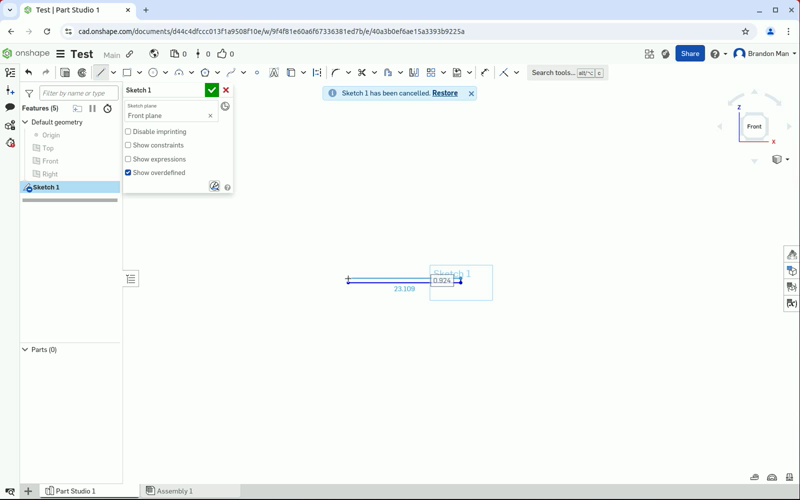
click(348, 278)
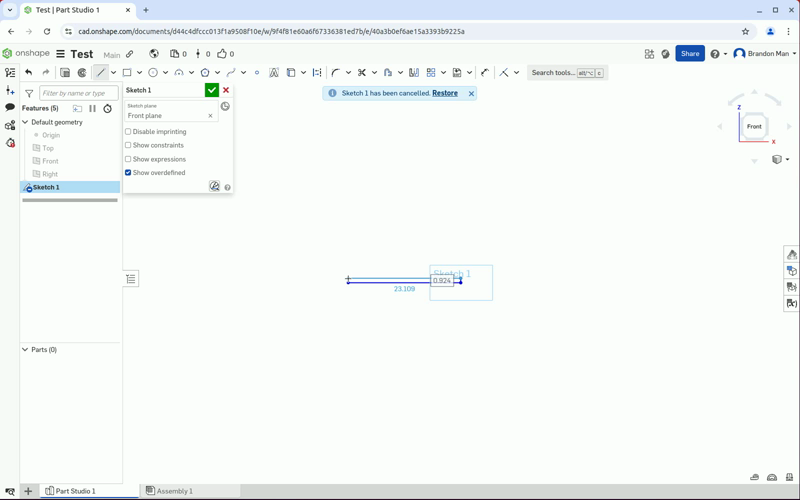
key_up(shift)
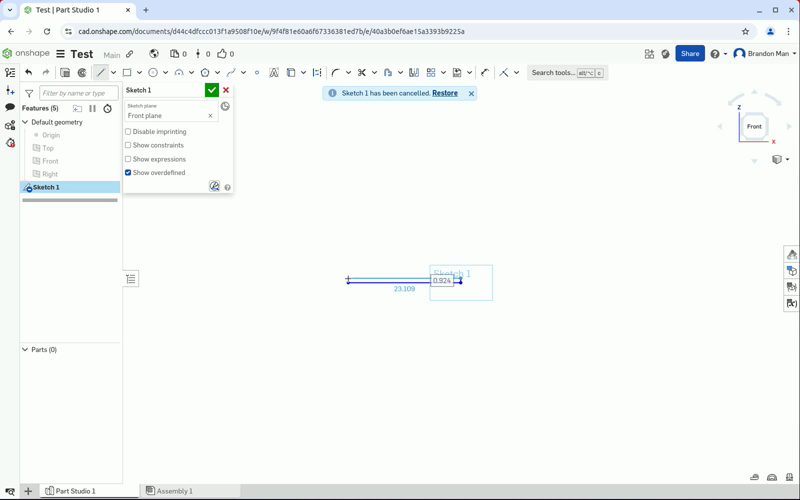
mouse_move(378, 278)
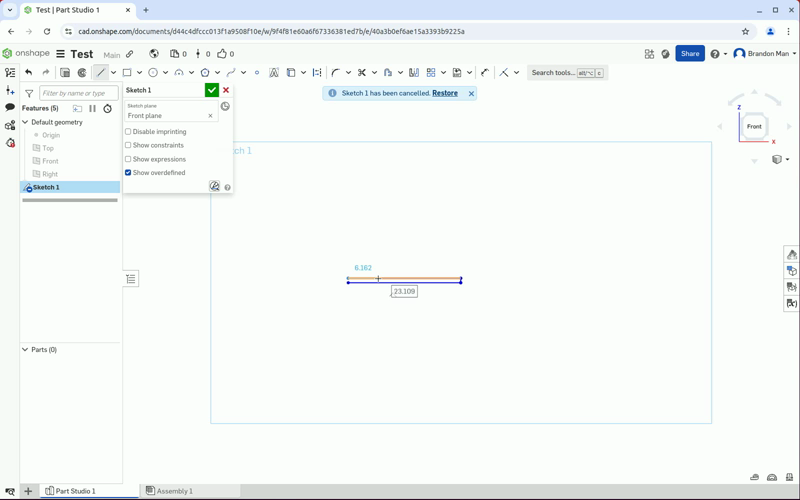
key_down(shift)
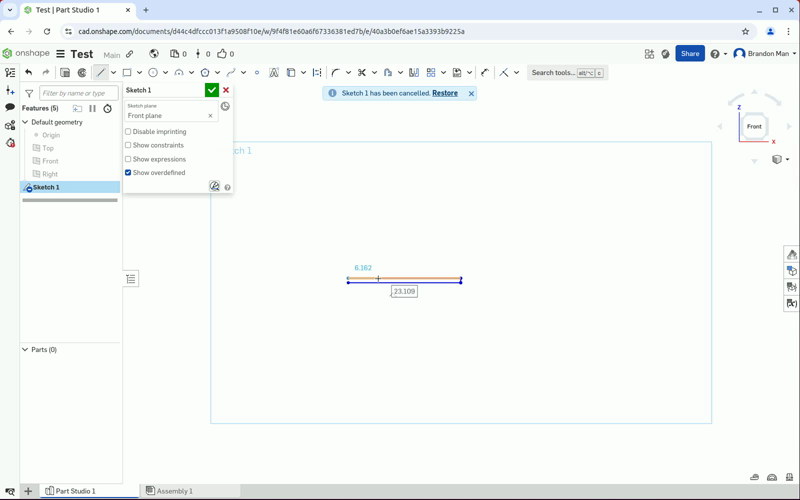
mouse_move(348, 282)
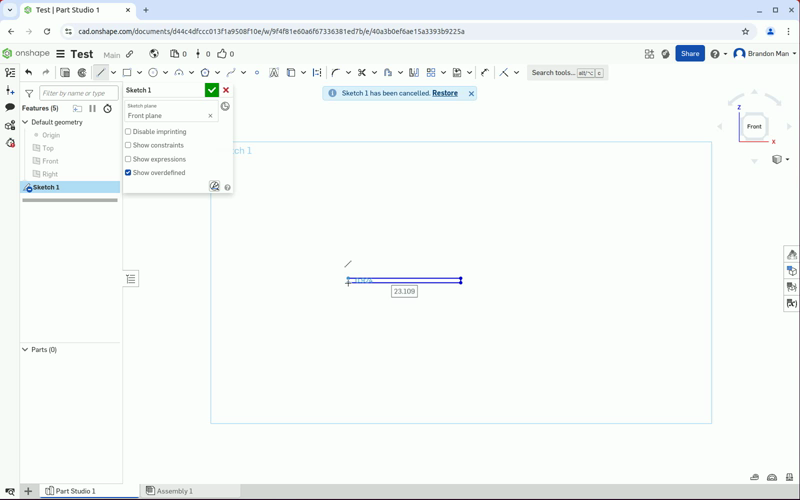
scroll(6)
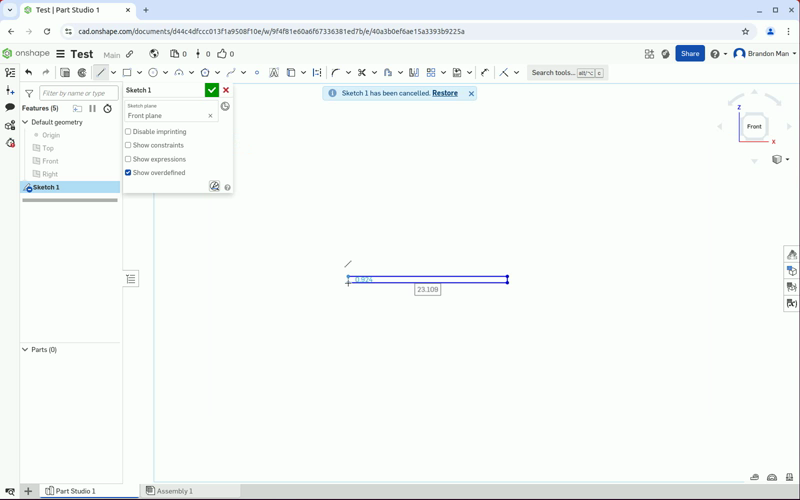
scroll(6)
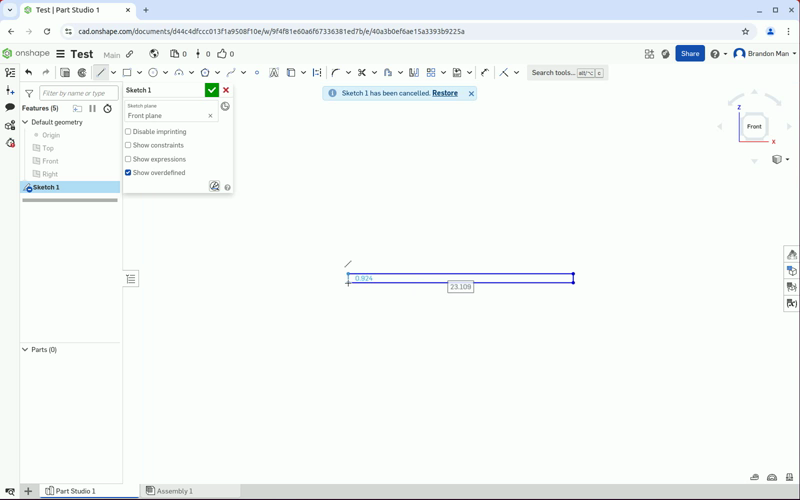
scroll(6)
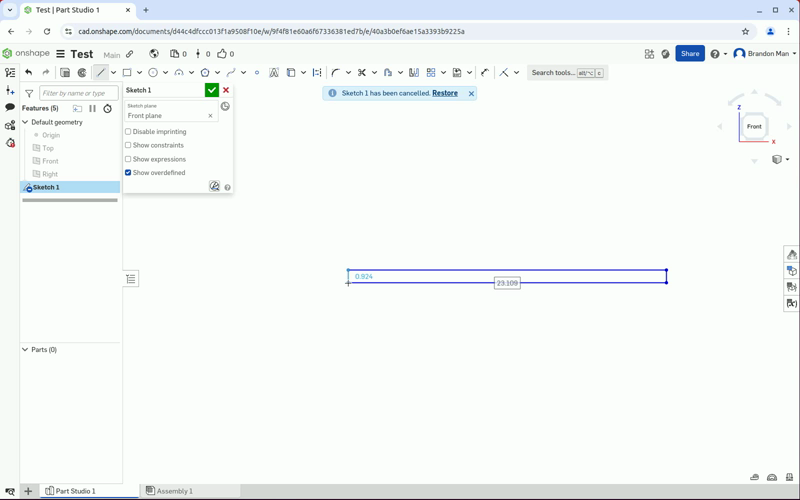
scroll(6)
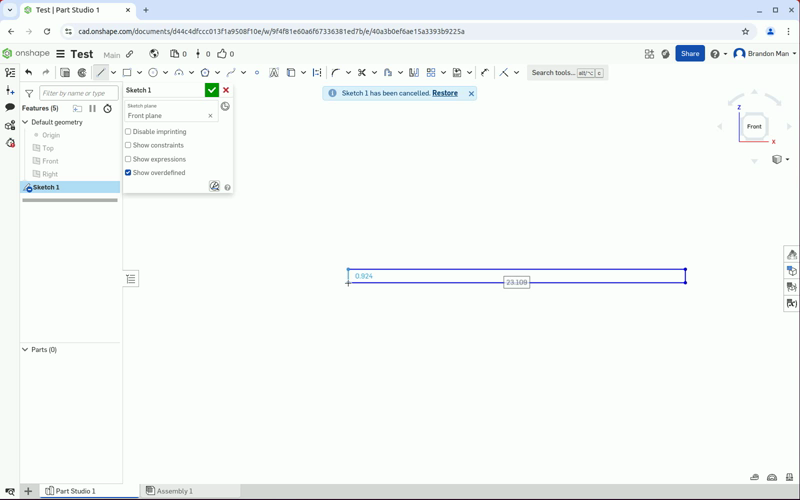
scroll(6)
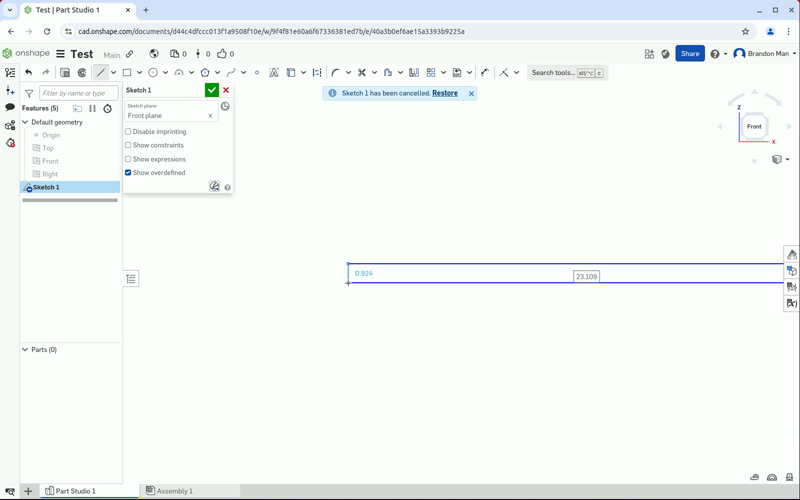
scroll(6)
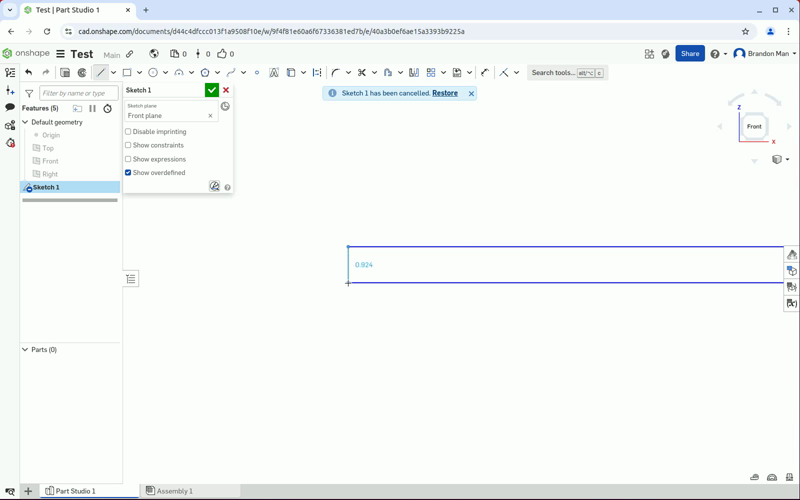
scroll(6)
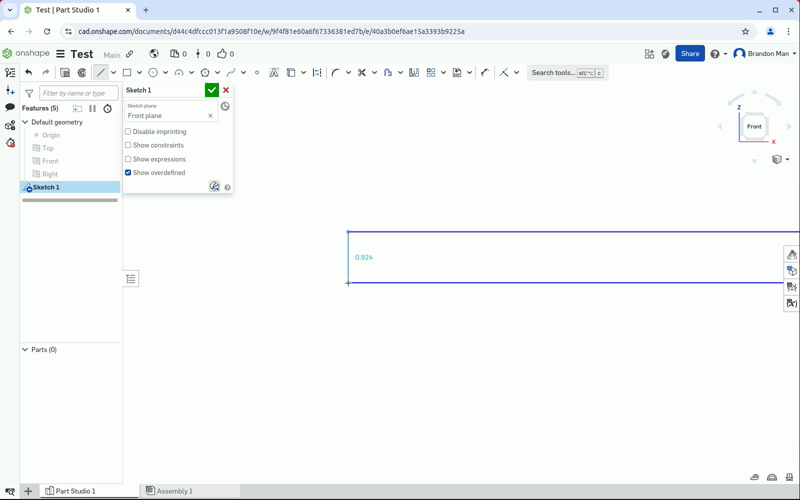
key_up(shift)
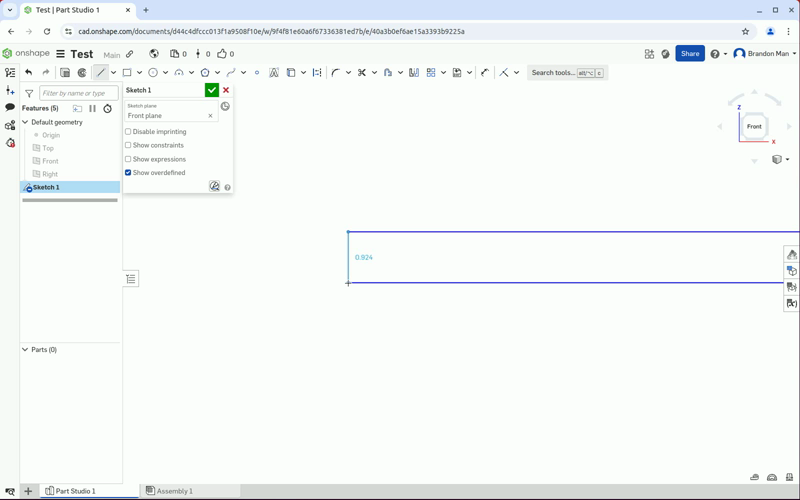
click(348, 282)
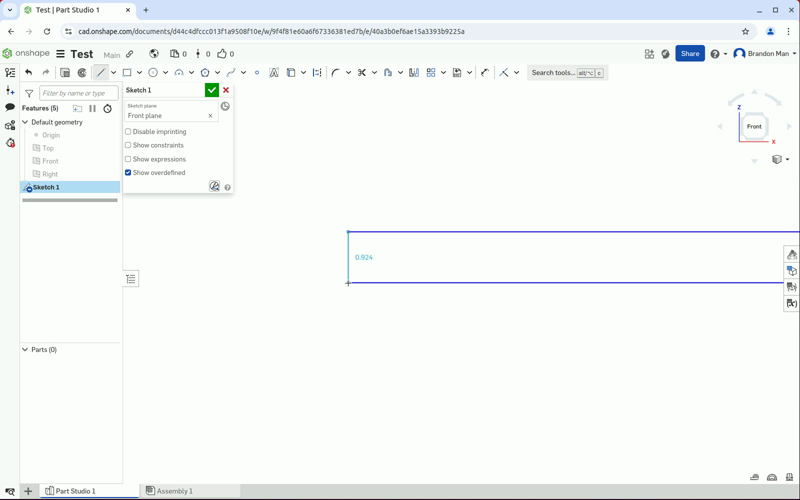
scroll(-6)
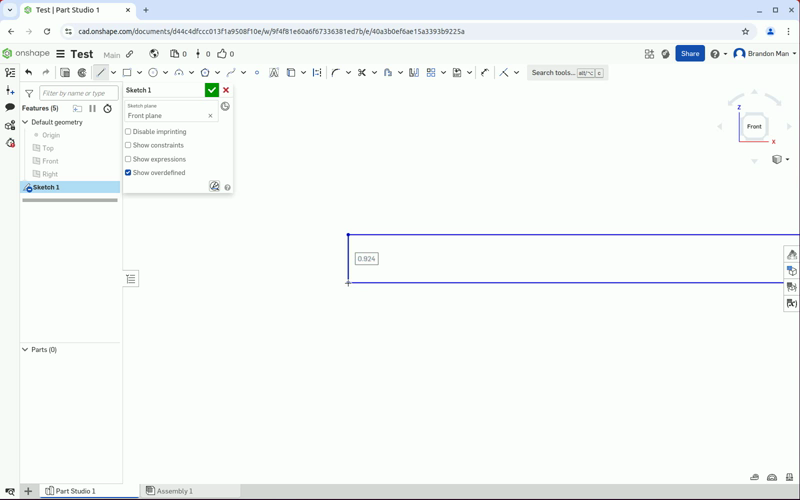
scroll(-6)
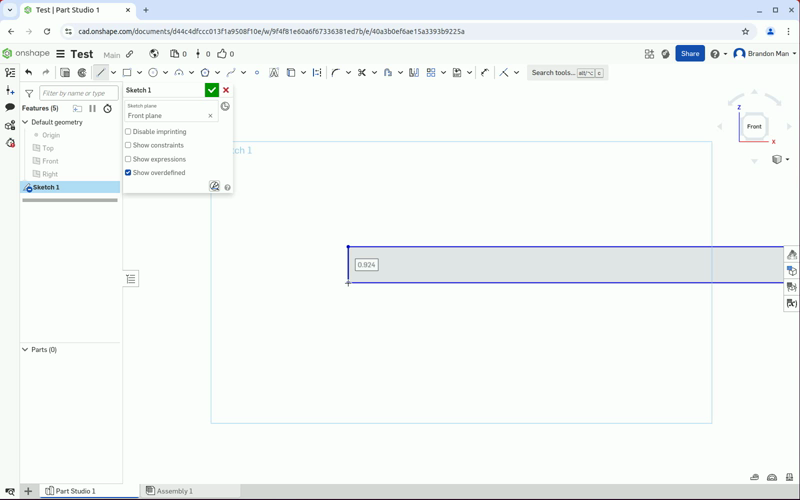
scroll(-6)
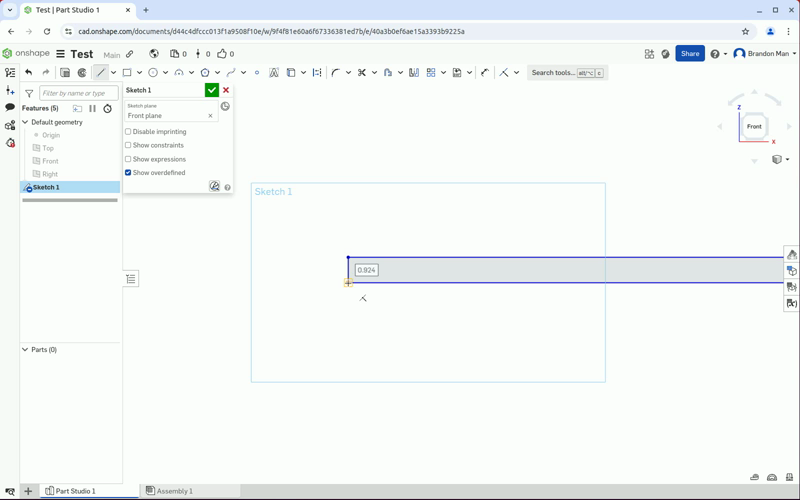
scroll(-6)
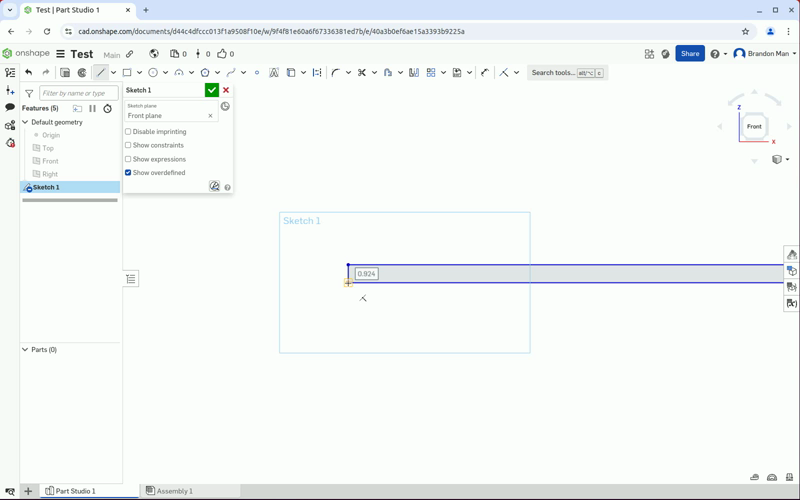
scroll(-6)
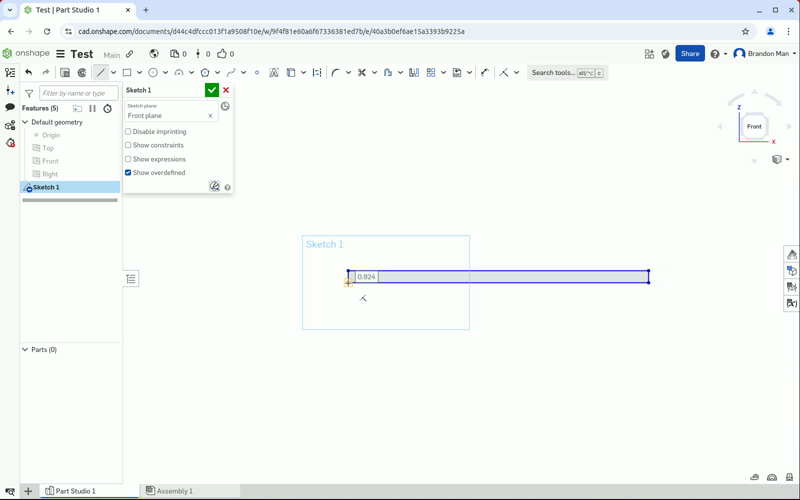
scroll(-6)
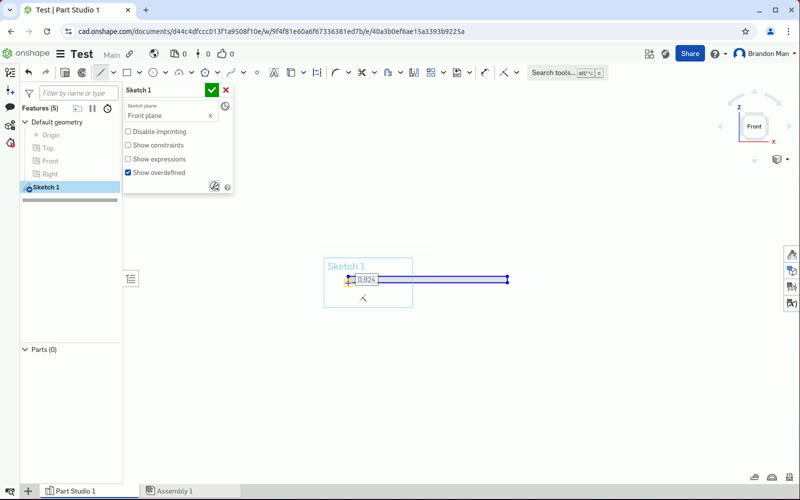
scroll(-6)
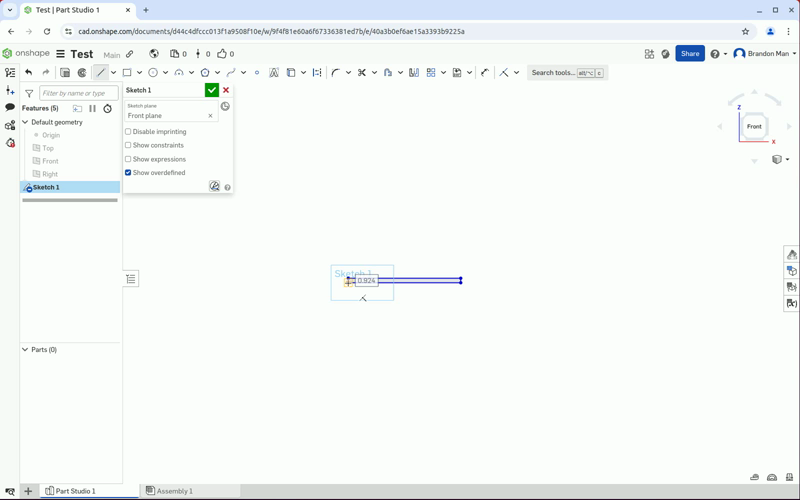
key(esc)
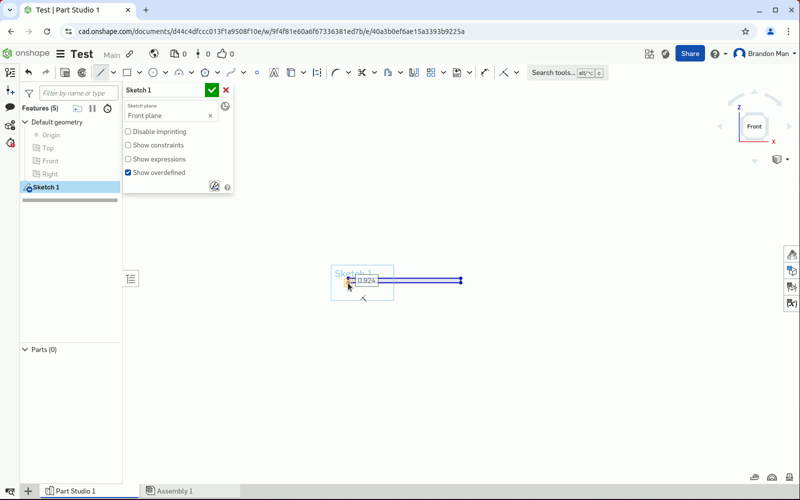
mouse_move(457, 281)
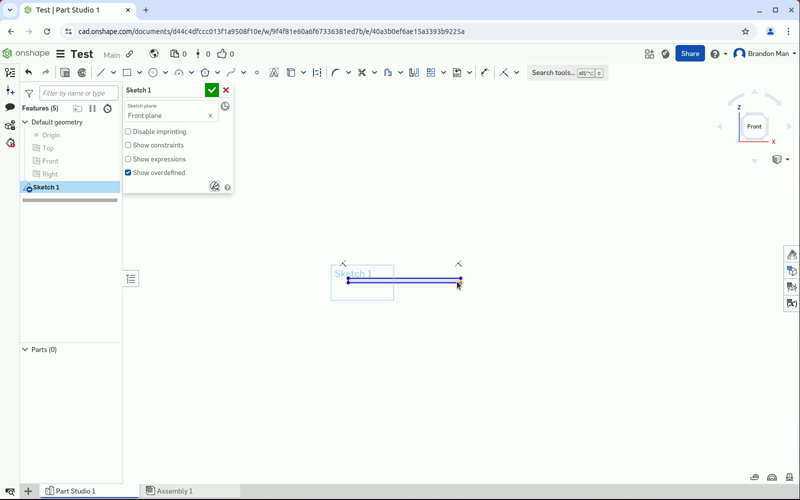
scroll(6)
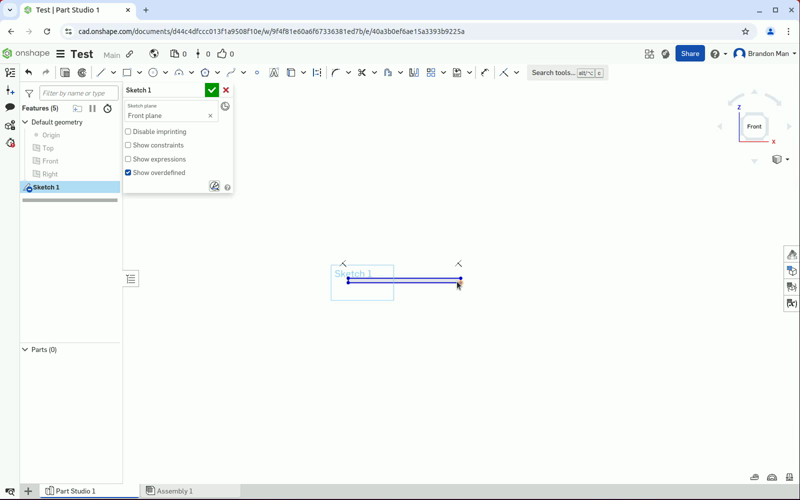
scroll(6)
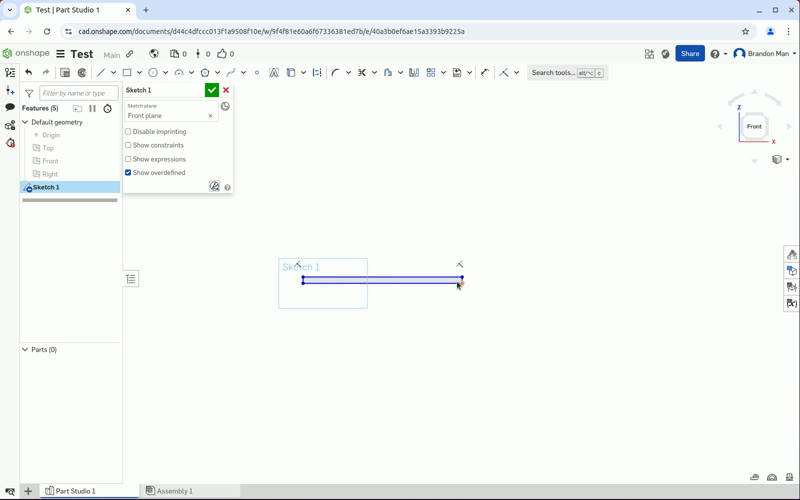
scroll(6)
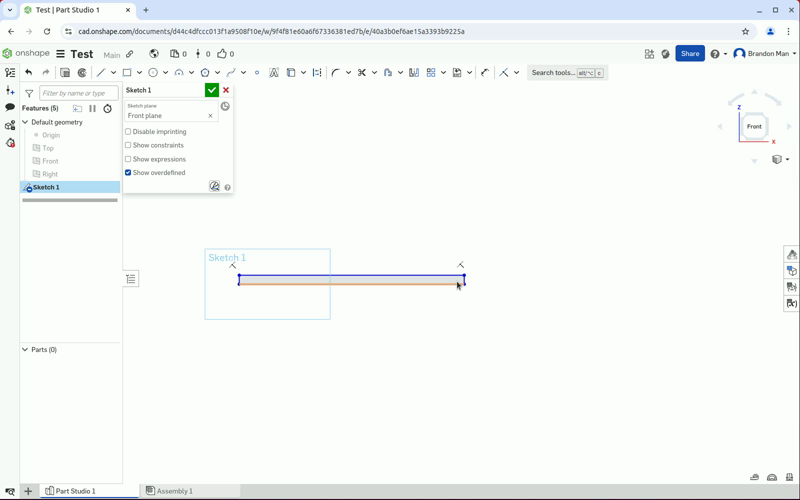
scroll(6)
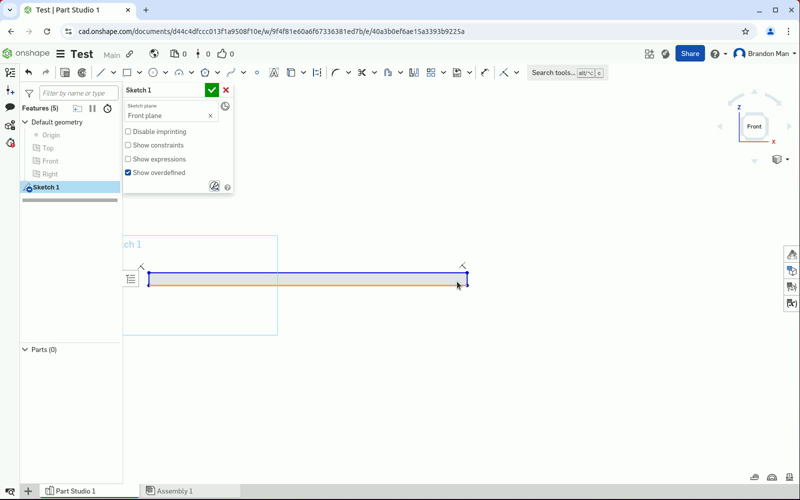
scroll(6)
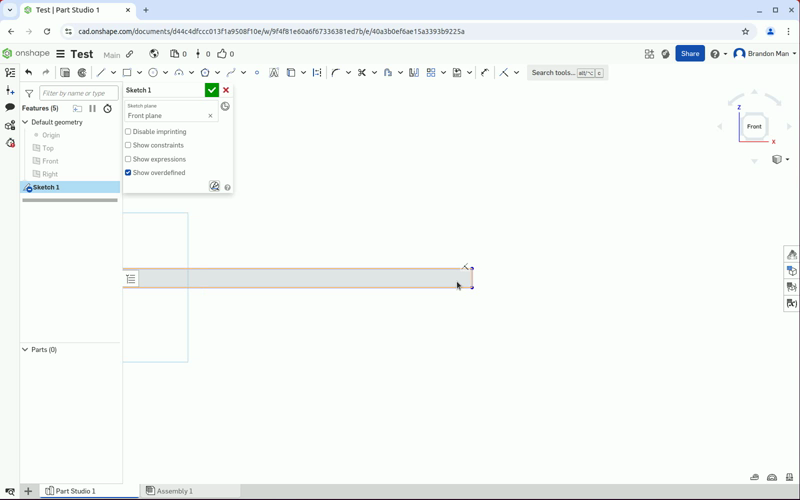
scroll(6)
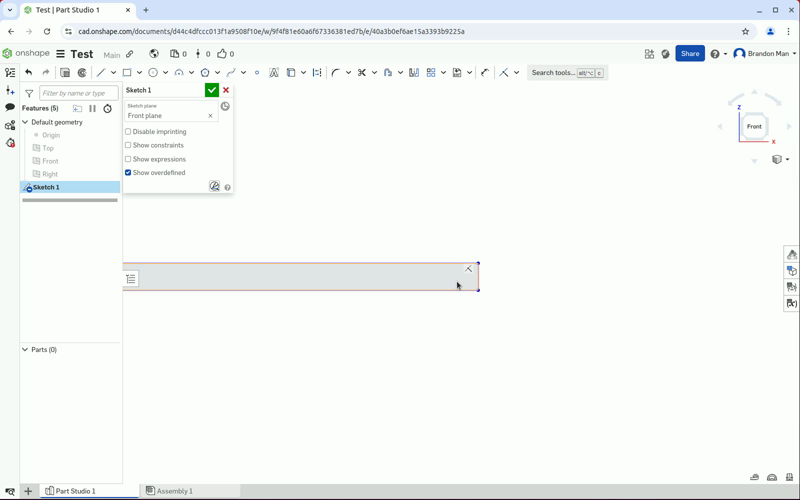
scroll(6)
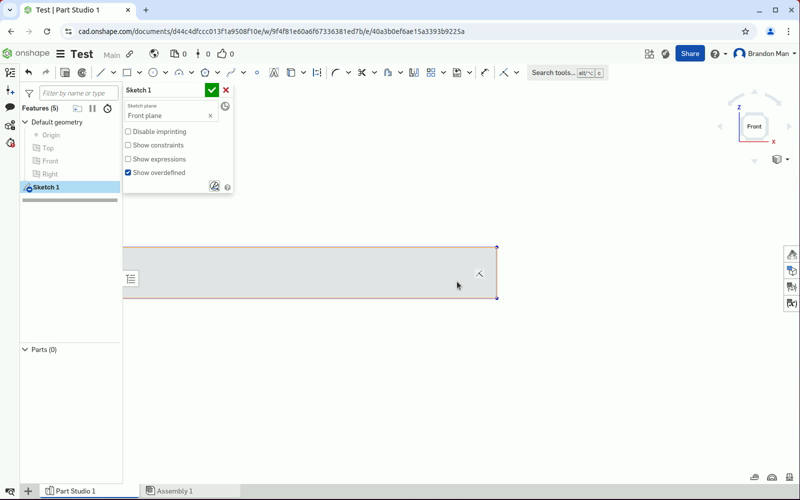
click(457, 281)
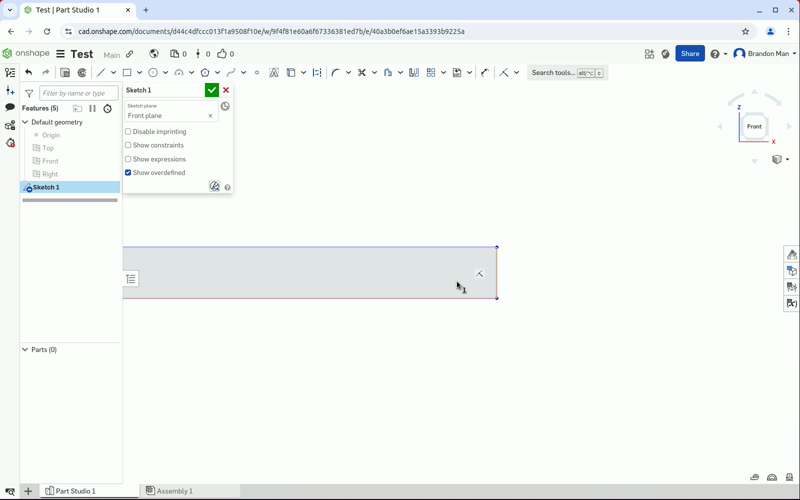
scroll(-6)
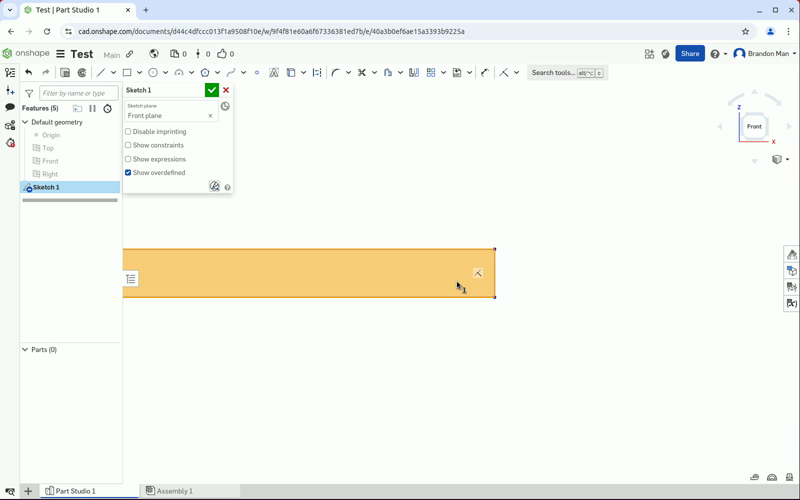
scroll(-6)
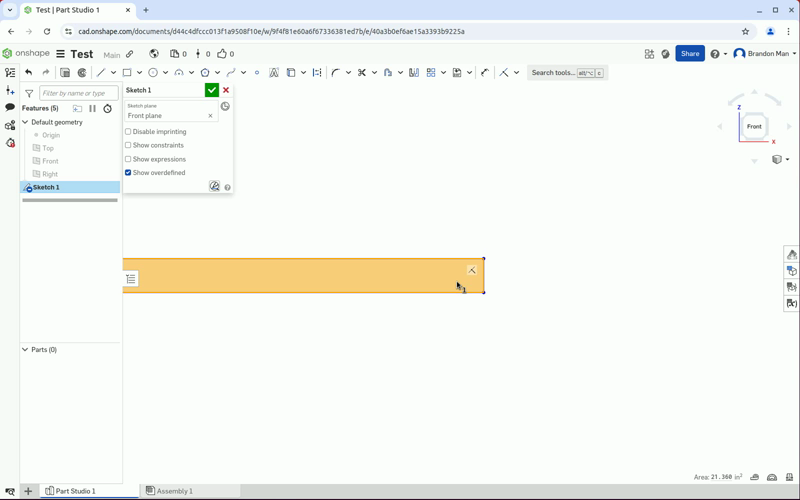
scroll(-6)
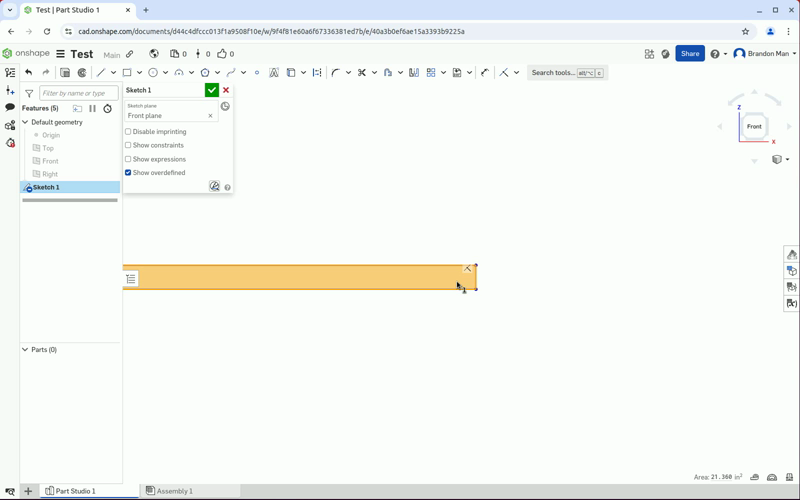
scroll(-6)
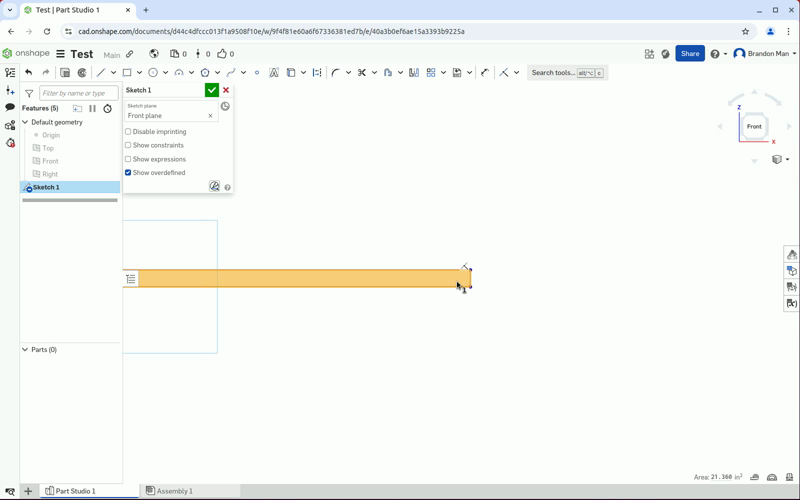
scroll(-6)
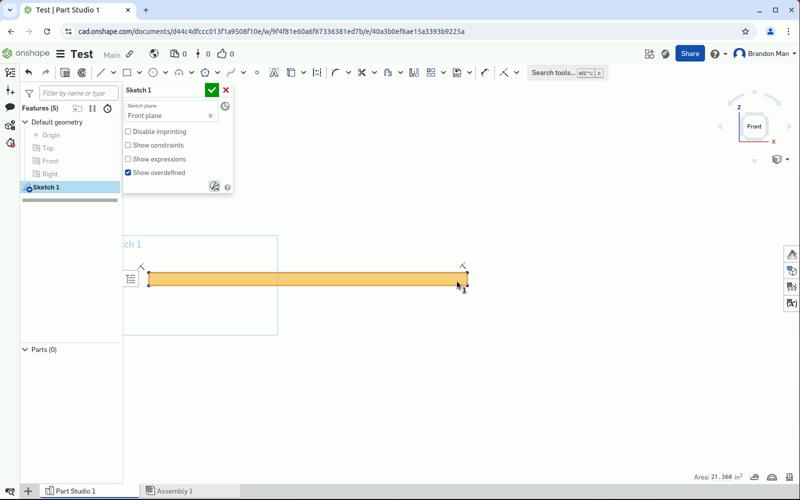
scroll(-6)
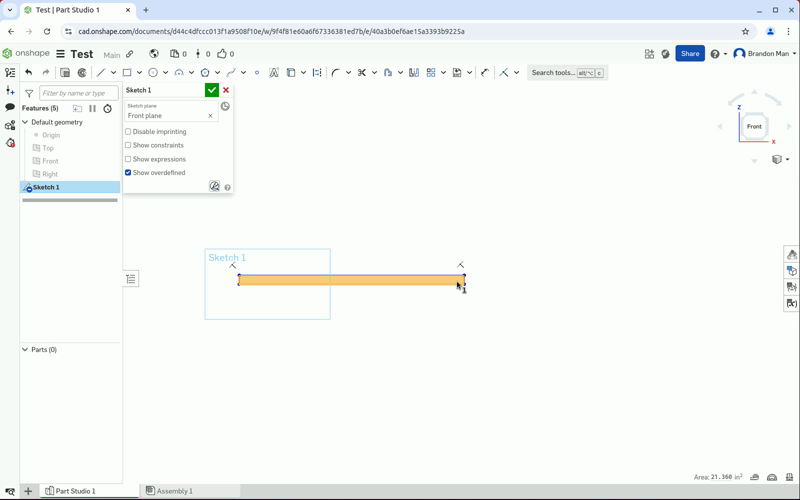
scroll(-6)
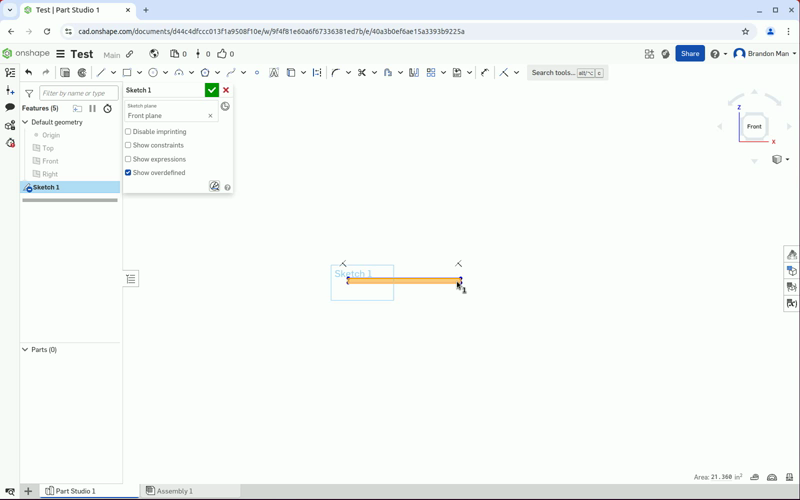
mouse_move(73, 352)
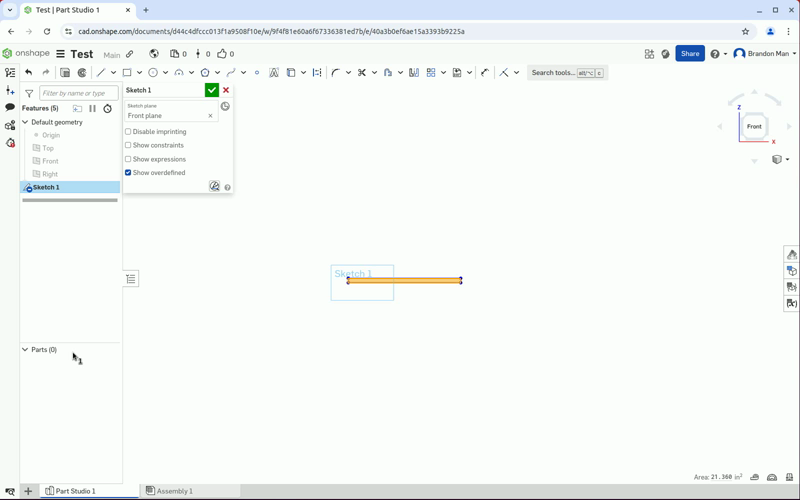
key(shift+y)
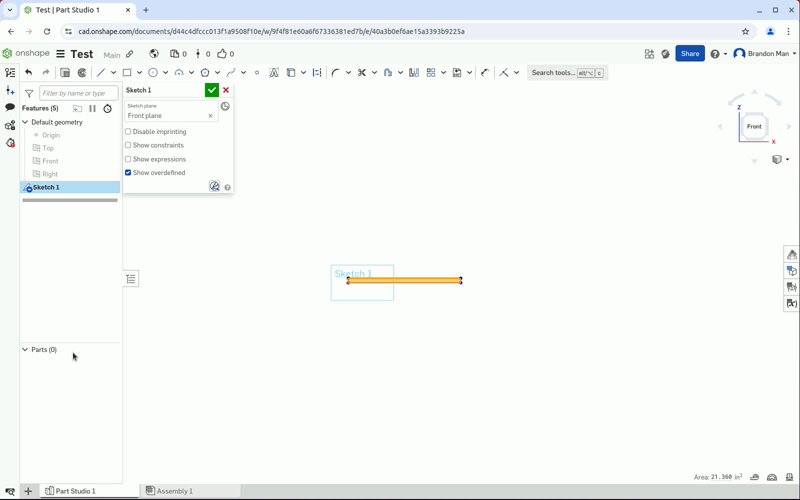
key(shift+e)
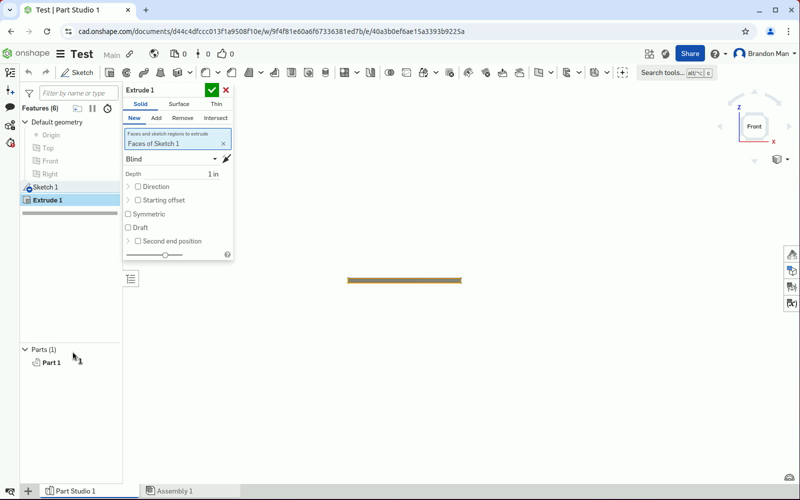
mouse_move(143, 106)
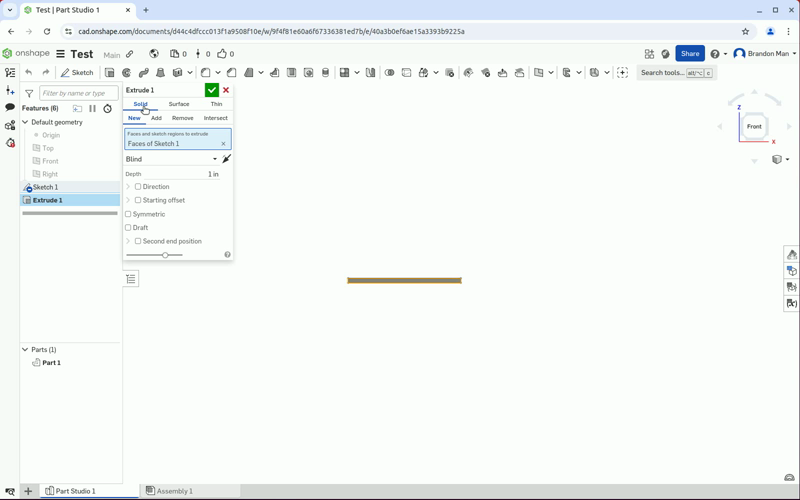
click(143, 106)
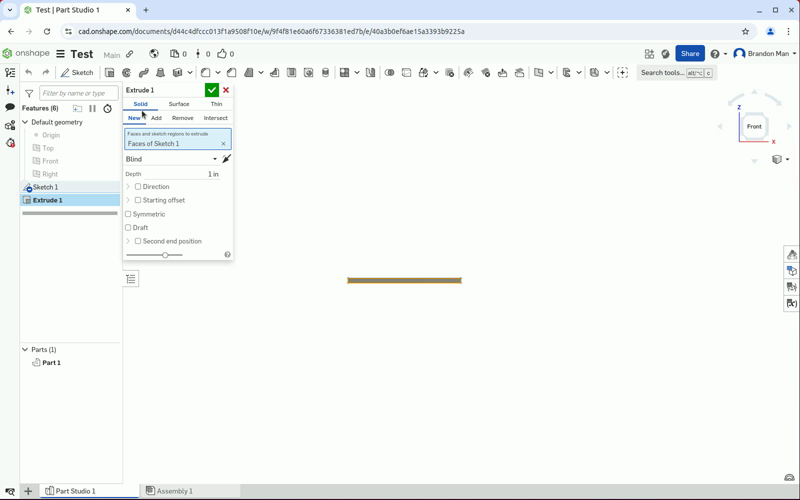
mouse_move(137, 120)
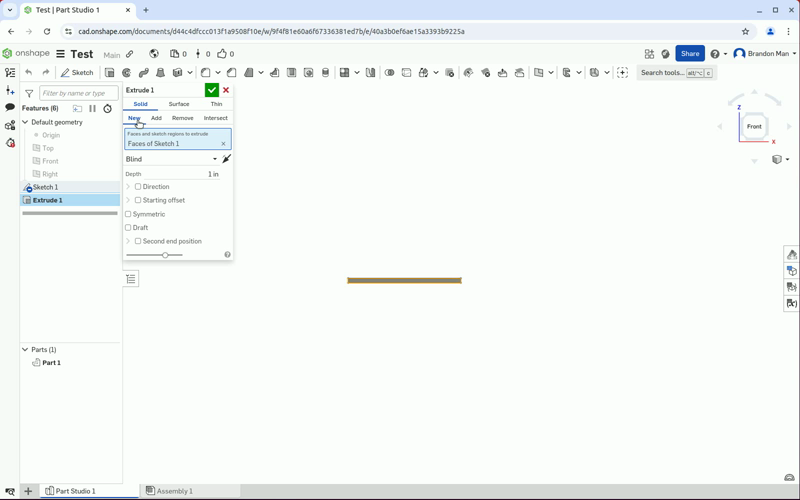
click(137, 120)
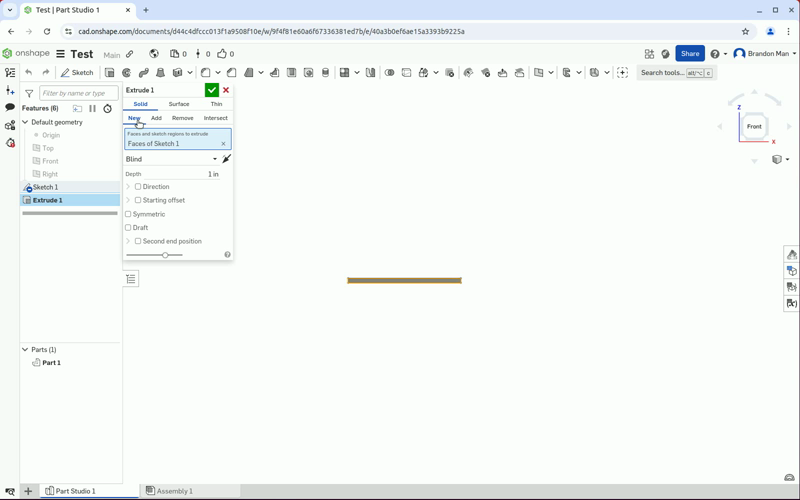
key(tab, 4)
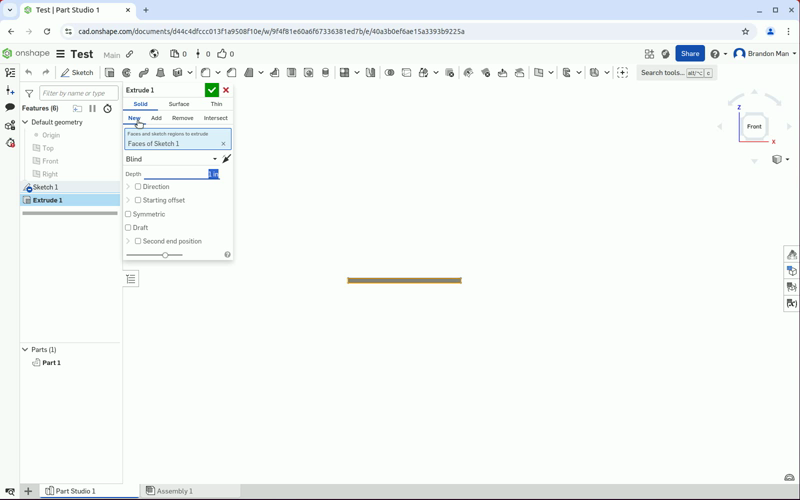
text(0.481)
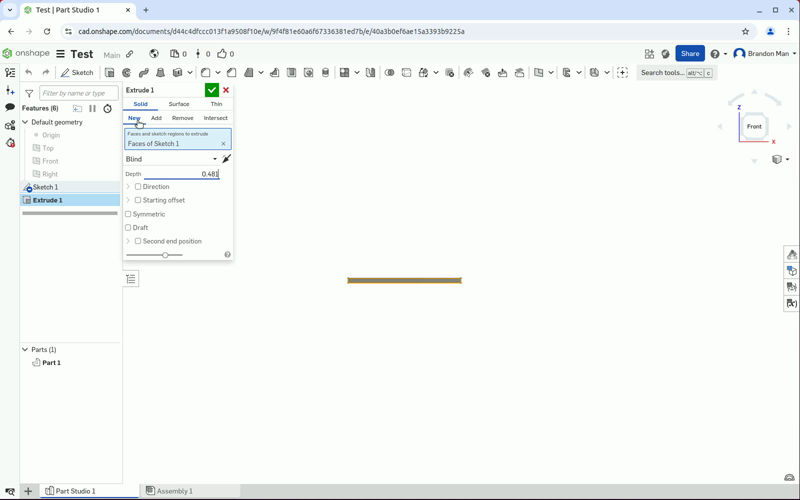
key(enter)
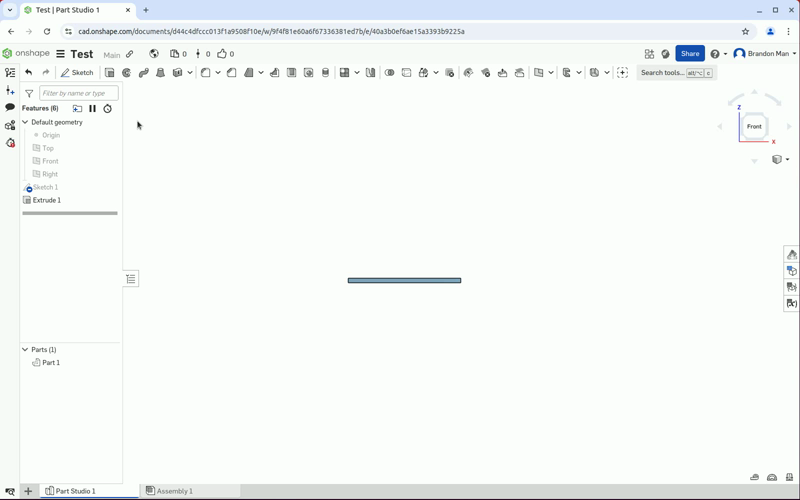
key(shift+h)
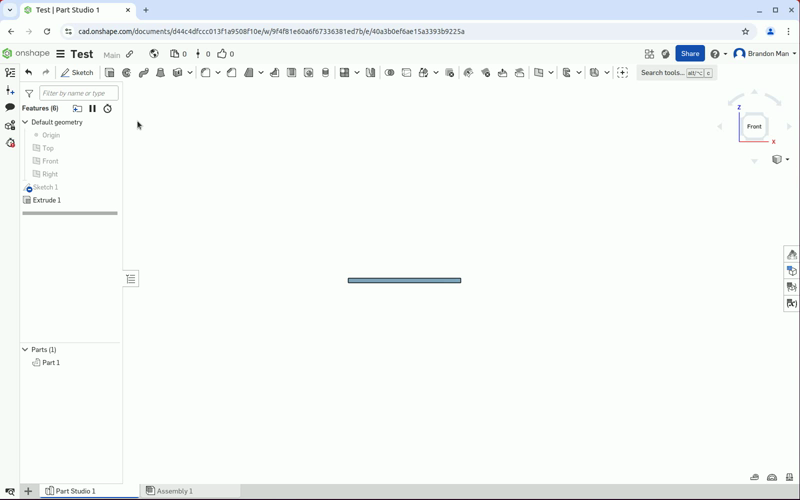
key(shift+h)
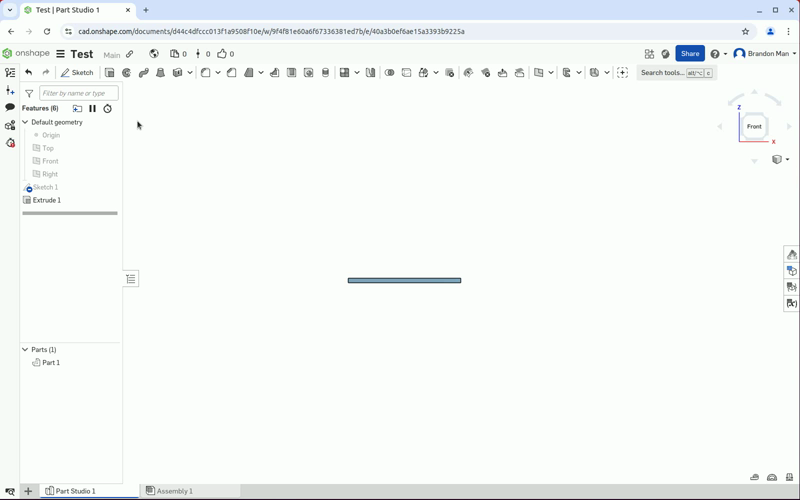
mouse_move(73, 189)
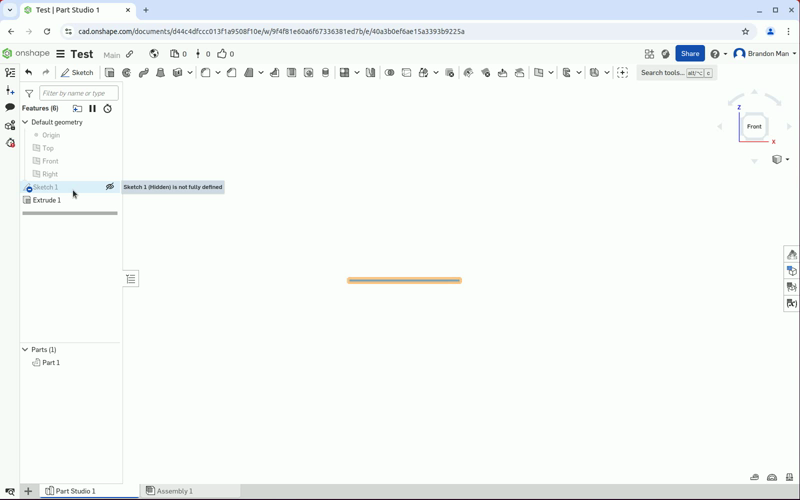
click(73, 189)
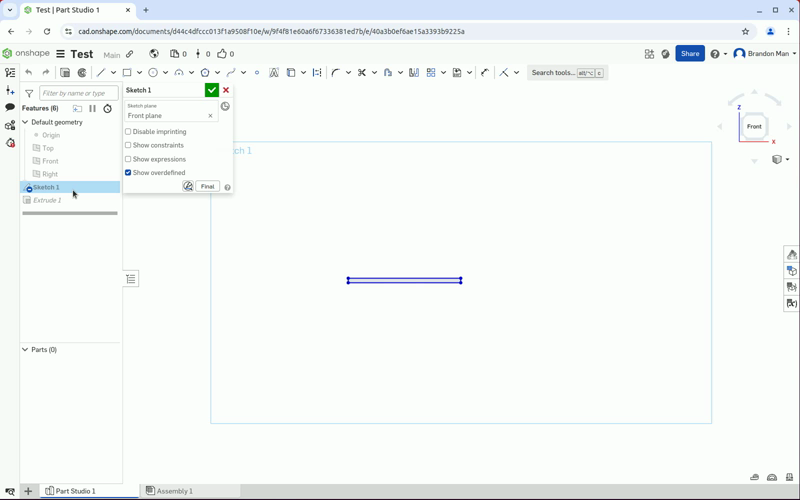
mouse_move(229, 92)
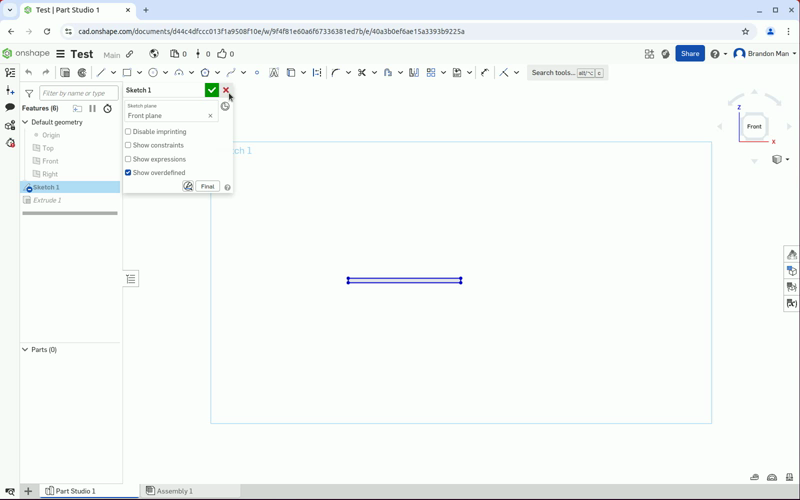
click(229, 92)
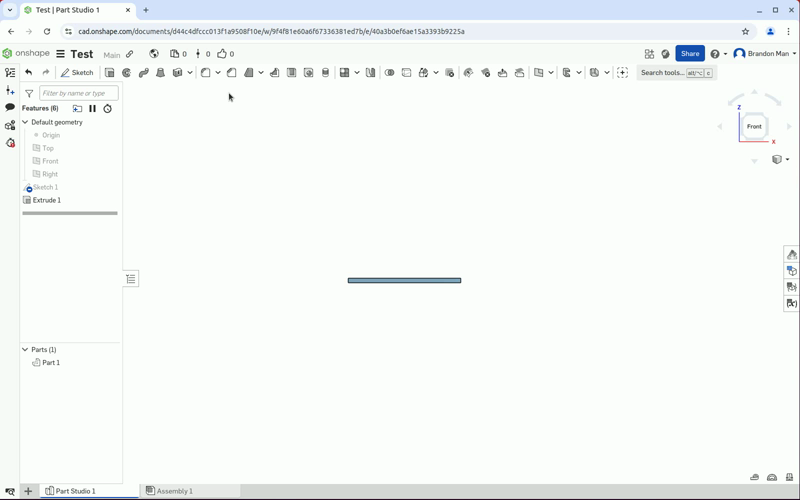
mouse_move(541, 75)
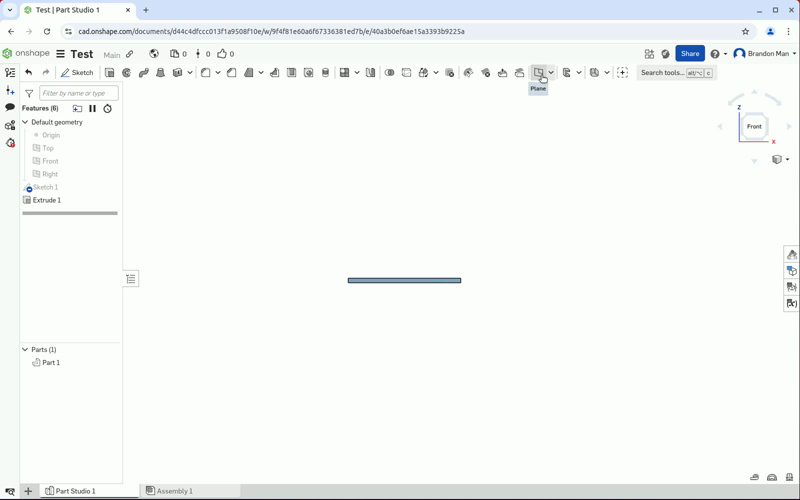
click(541, 75)
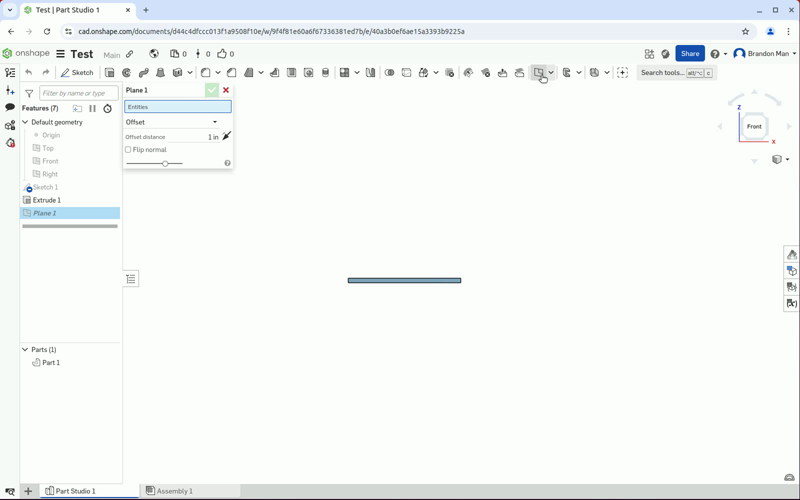
mouse_move(73, 163)
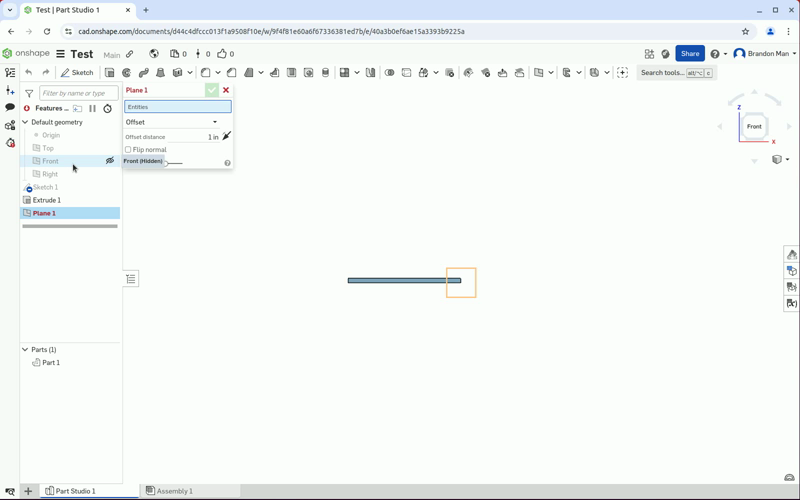
click(73, 163)
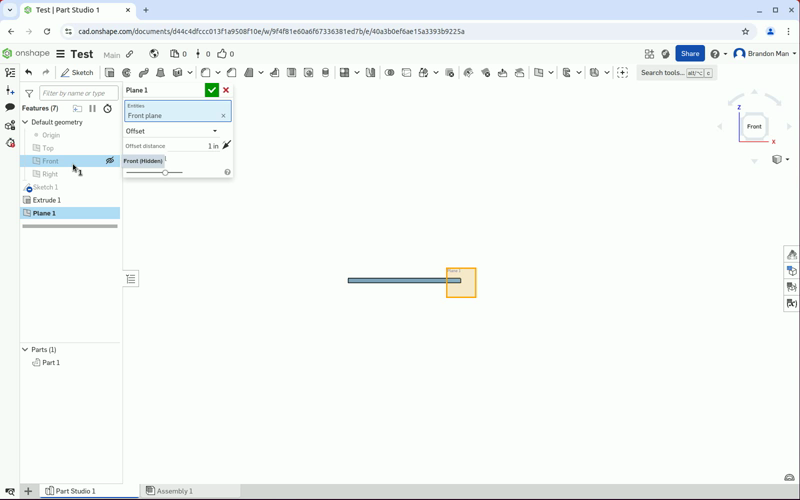
key(tab, 2)
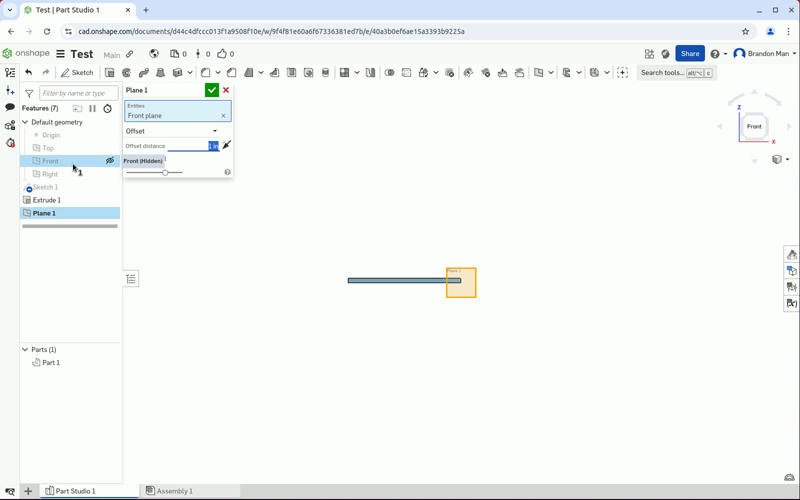
text(0.493)
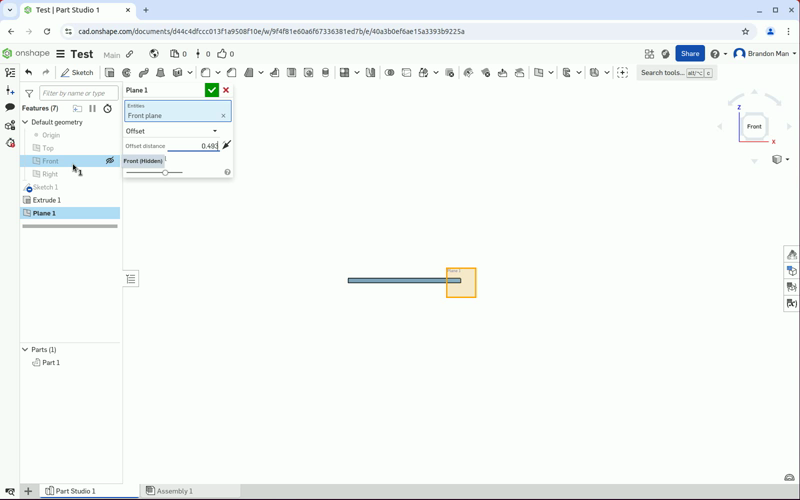
key(enter, 2)
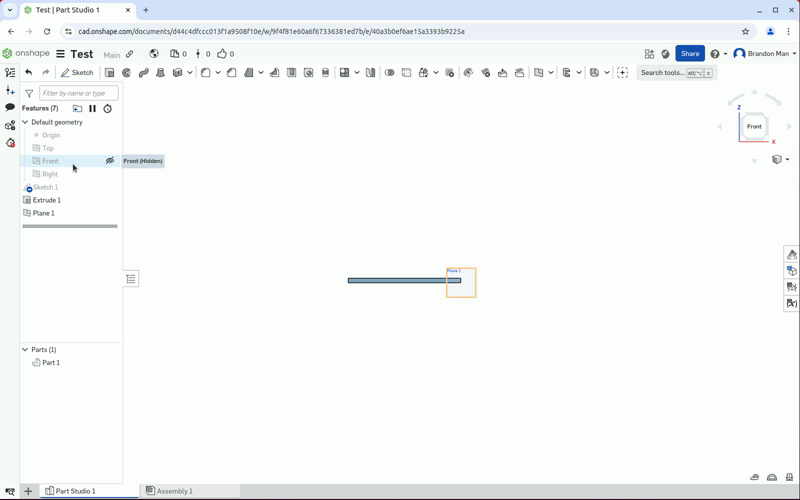
key(shift+s)
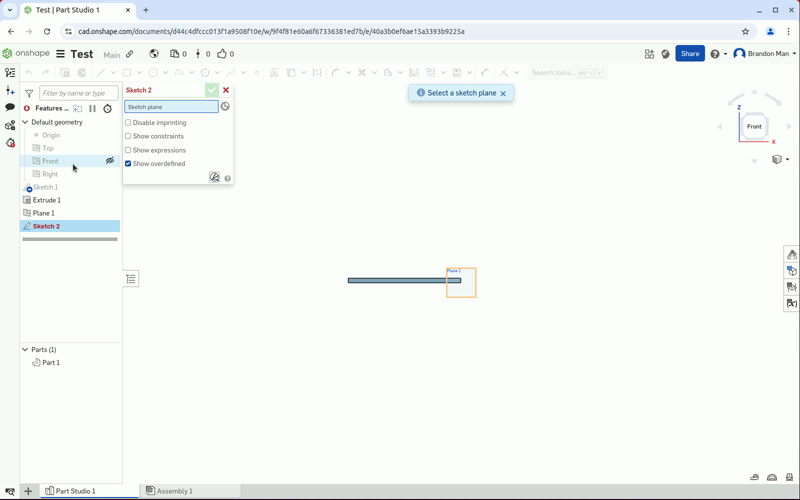
mouse_move(73, 215)
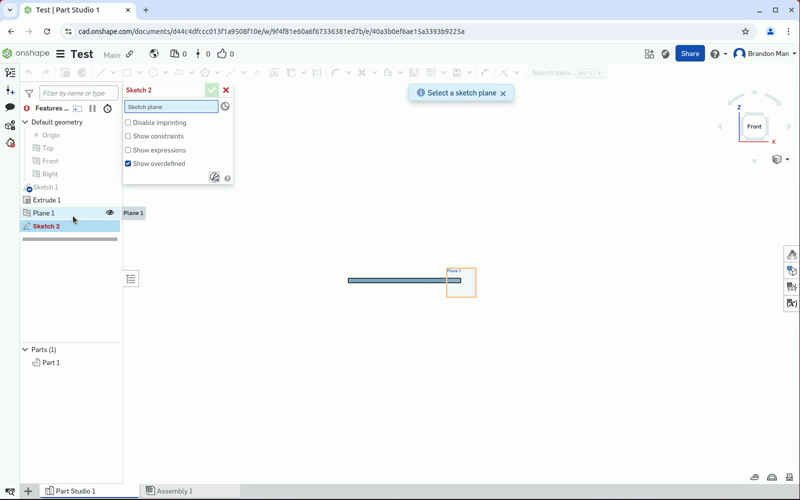
click(73, 215)
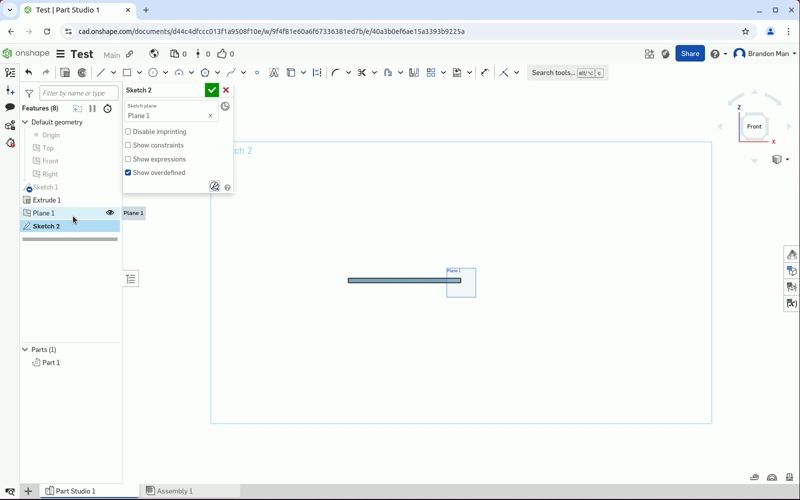
mouse_move(73, 352)
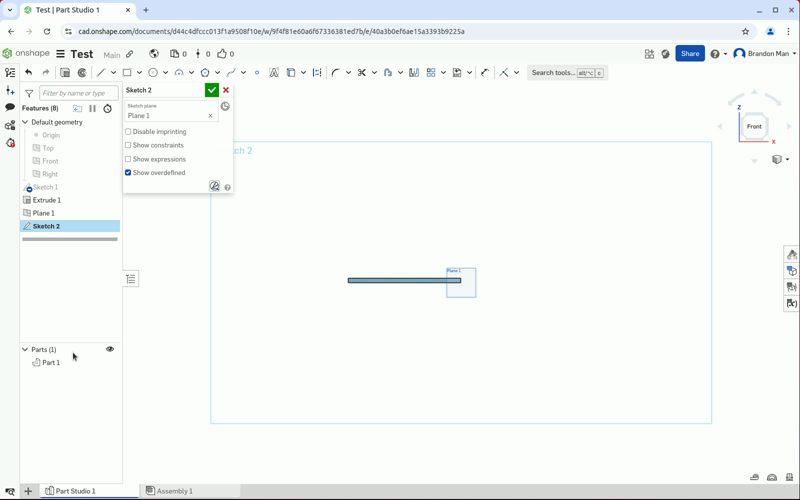
key(y)
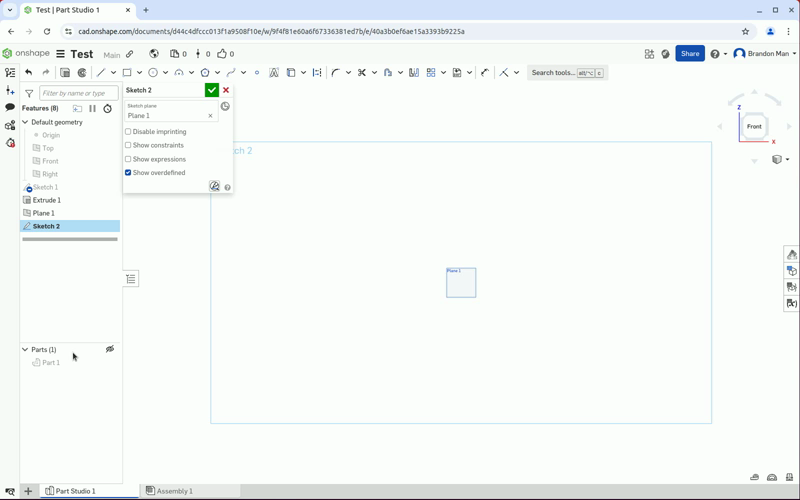
key(l)
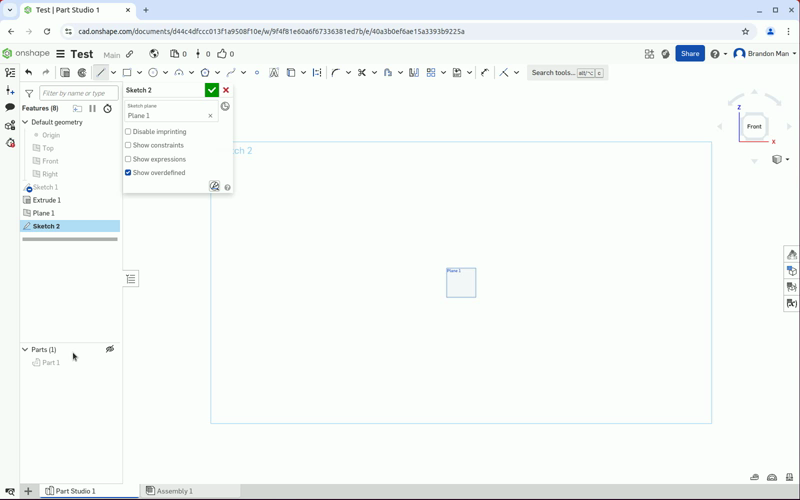
key_down(shift)
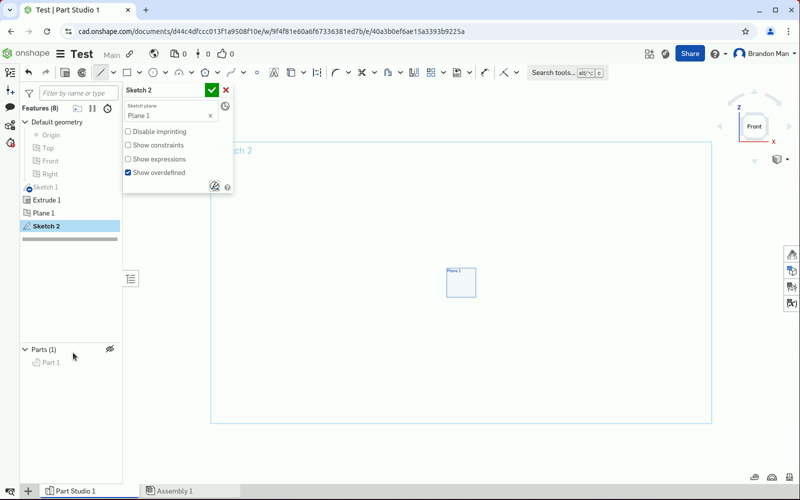
mouse_move(348, 282)
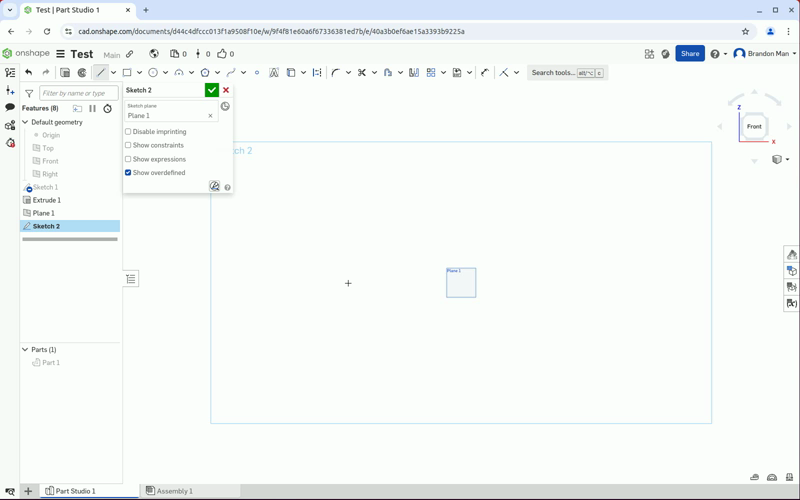
click(348, 282)
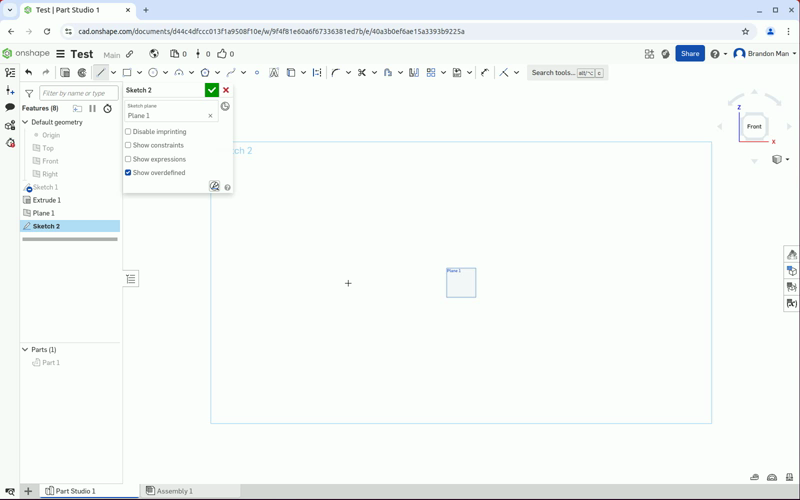
key_up(shift)
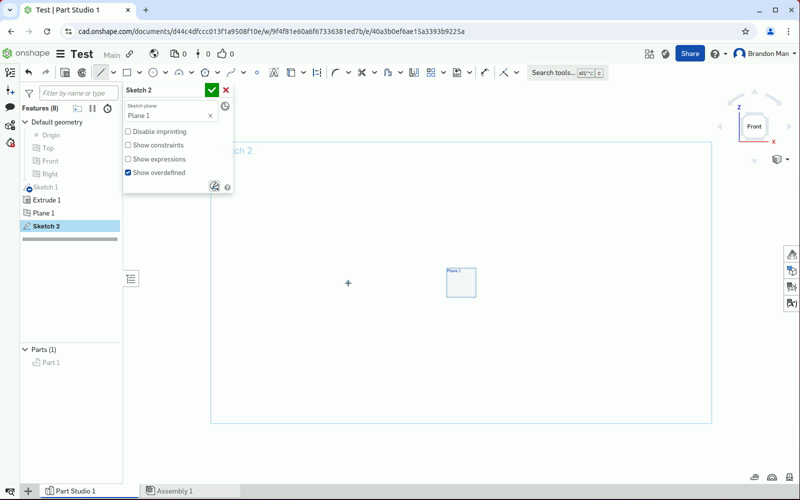
key_down(shift)
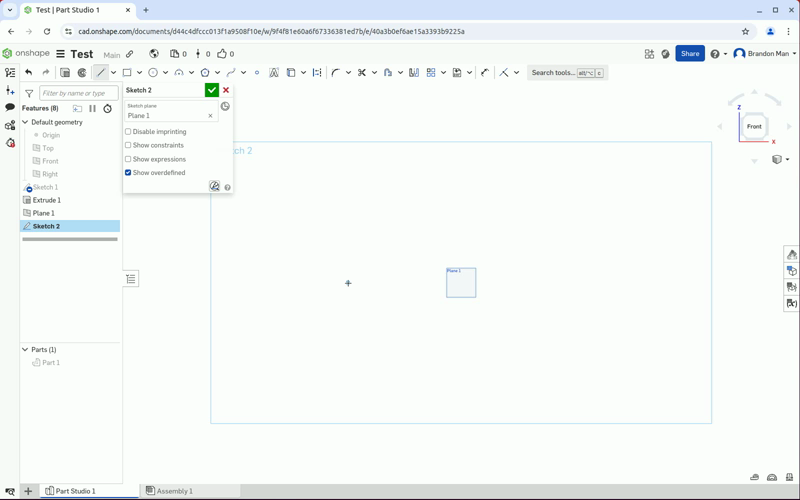
mouse_move(378, 282)
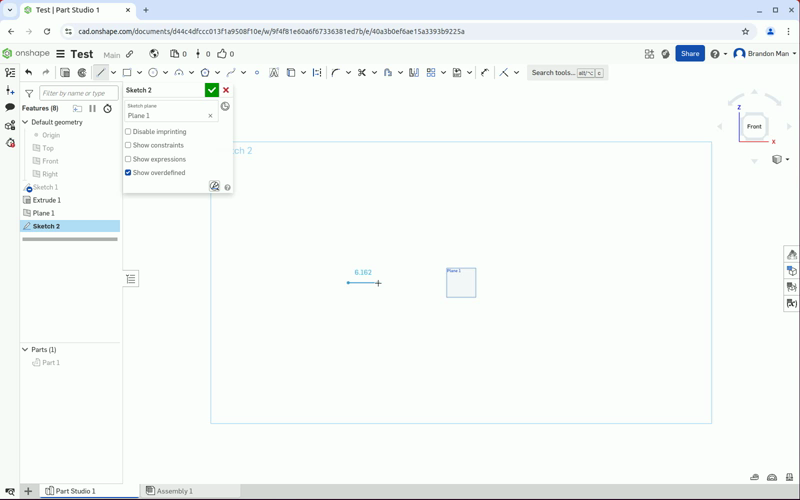
mouse_move(349, 282)
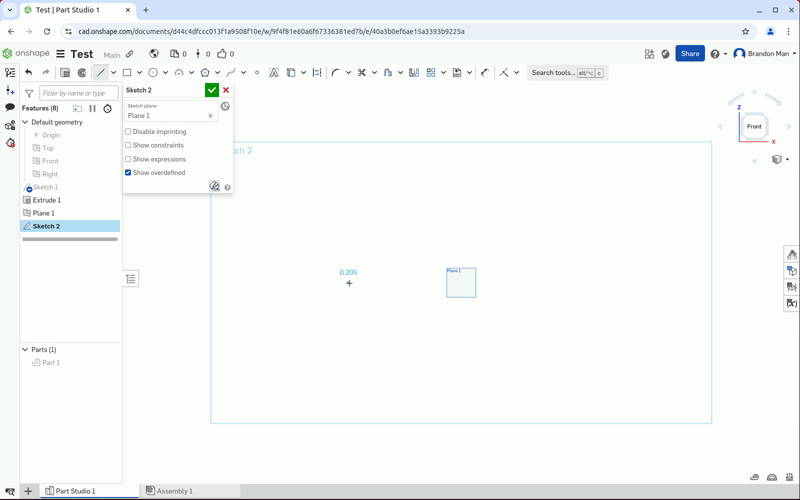
scroll(6)
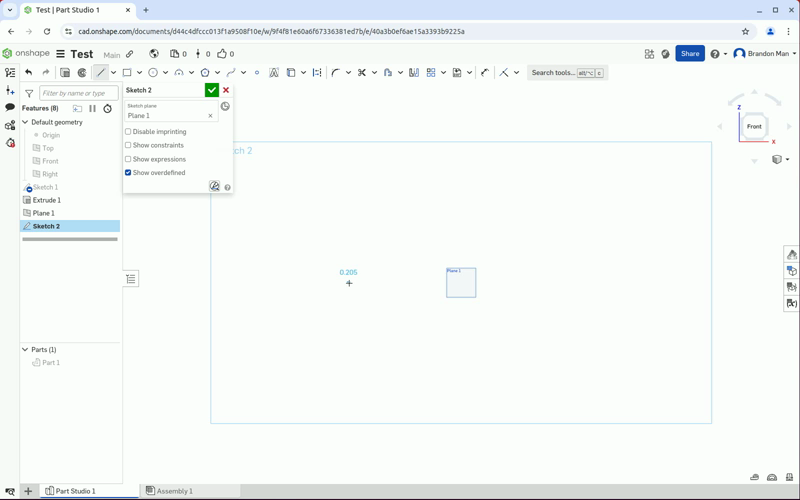
scroll(6)
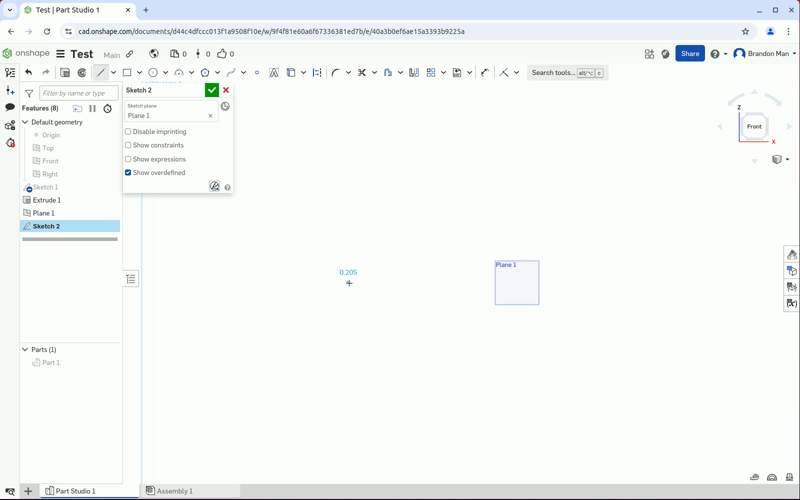
scroll(6)
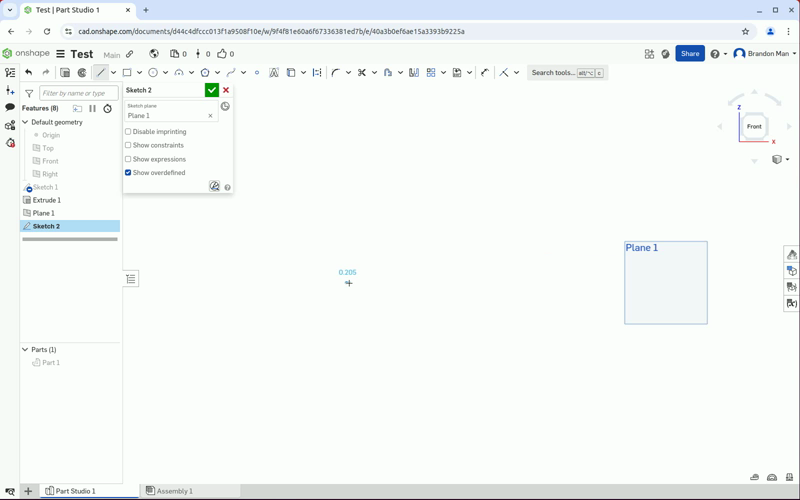
scroll(6)
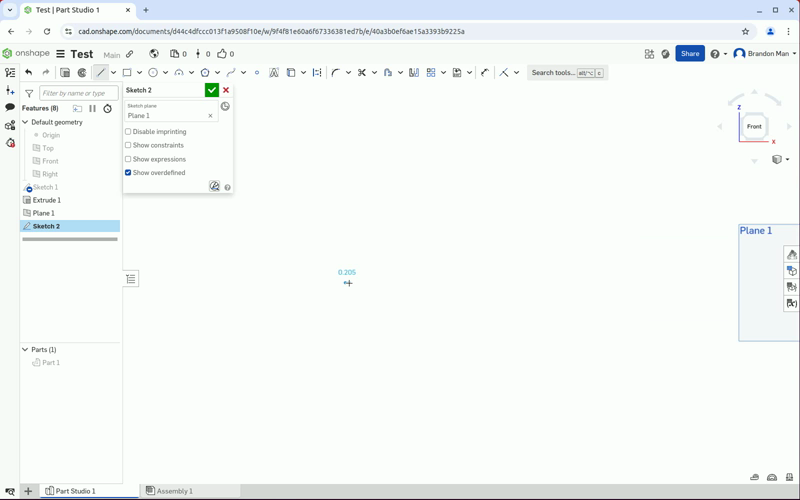
scroll(6)
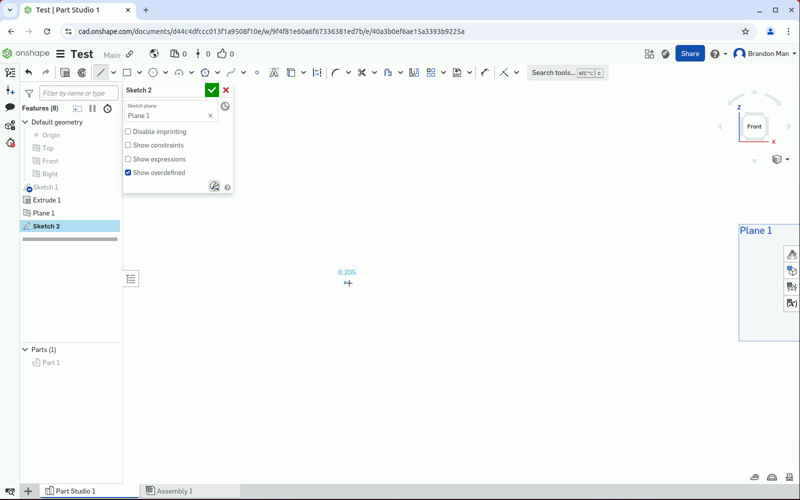
scroll(6)
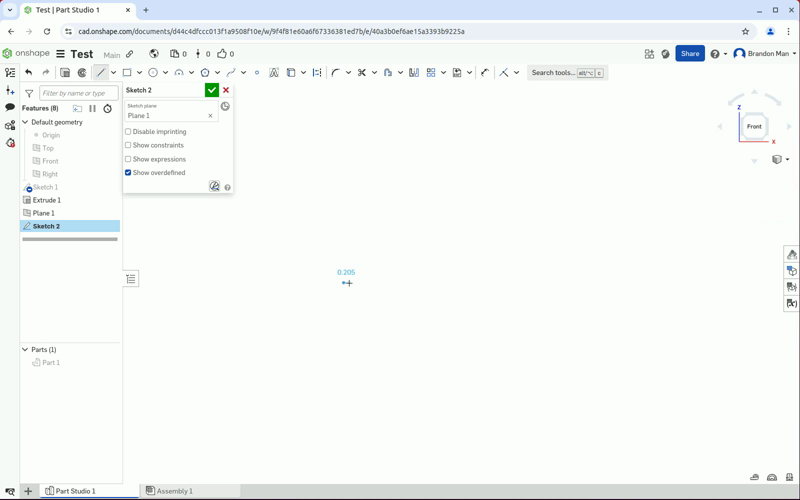
scroll(6)
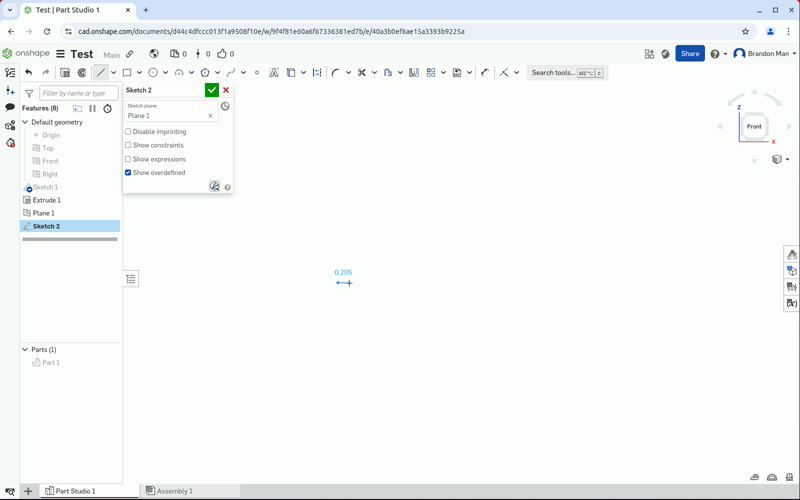
click(349, 282)
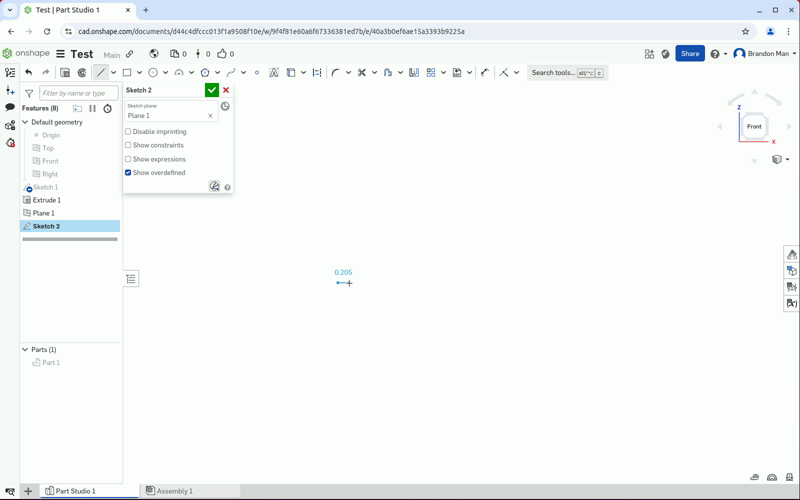
scroll(-6)
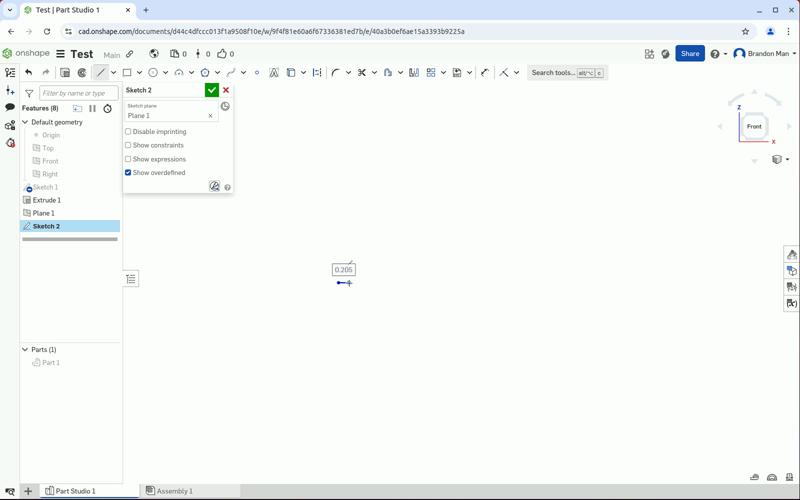
scroll(-6)
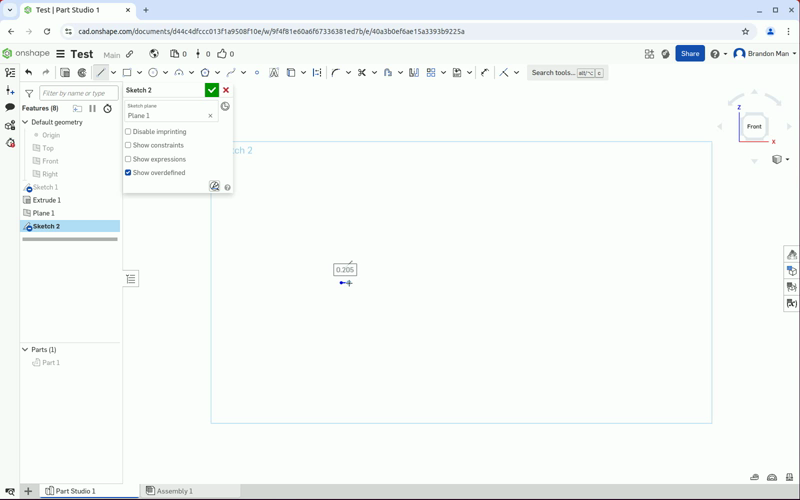
scroll(-6)
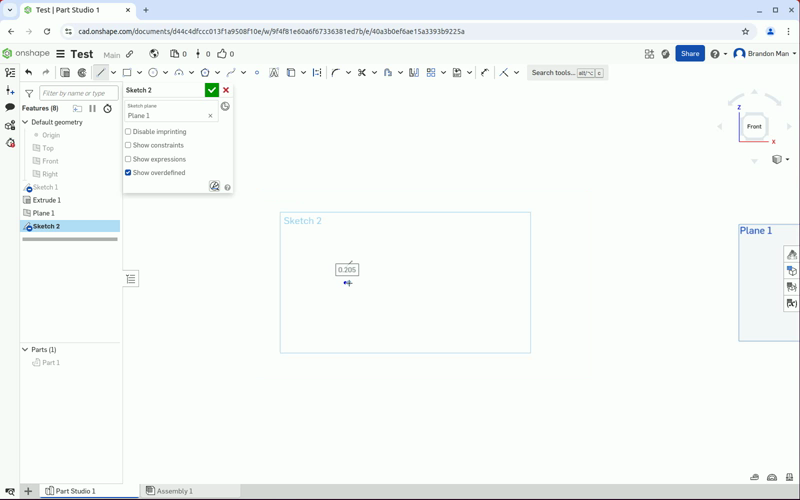
scroll(-6)
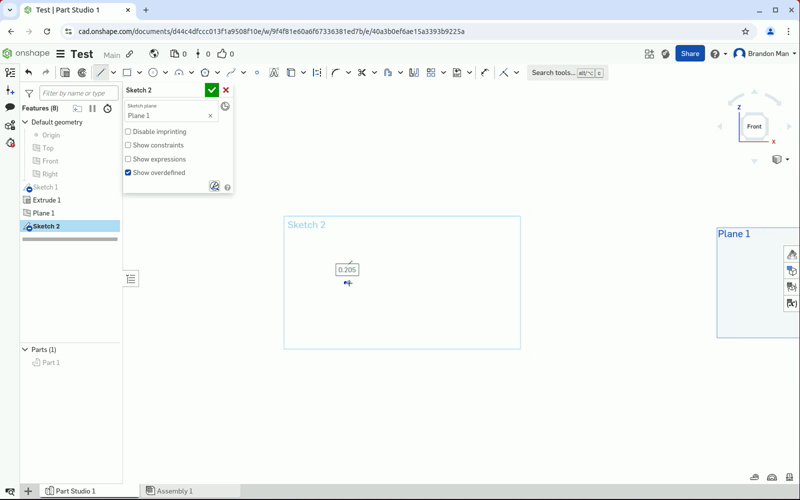
scroll(-6)
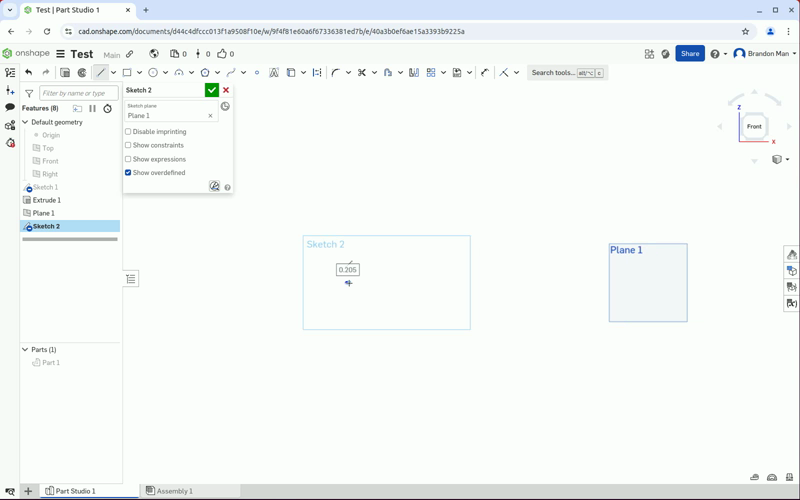
scroll(-6)
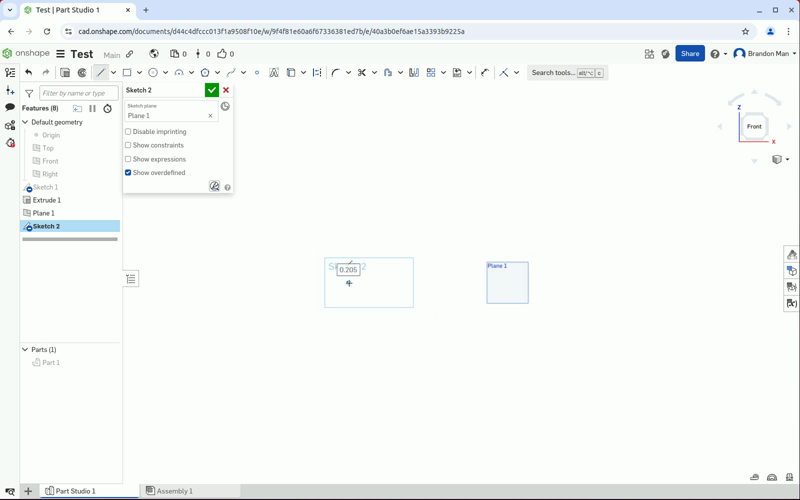
scroll(-6)
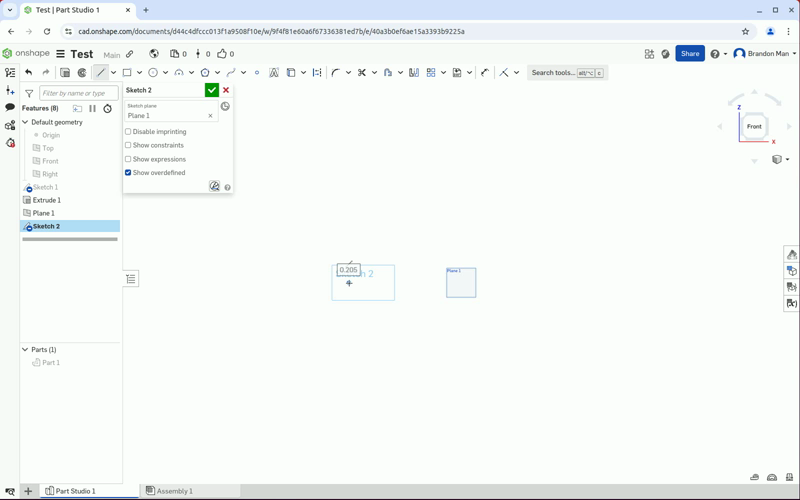
key_up(shift)
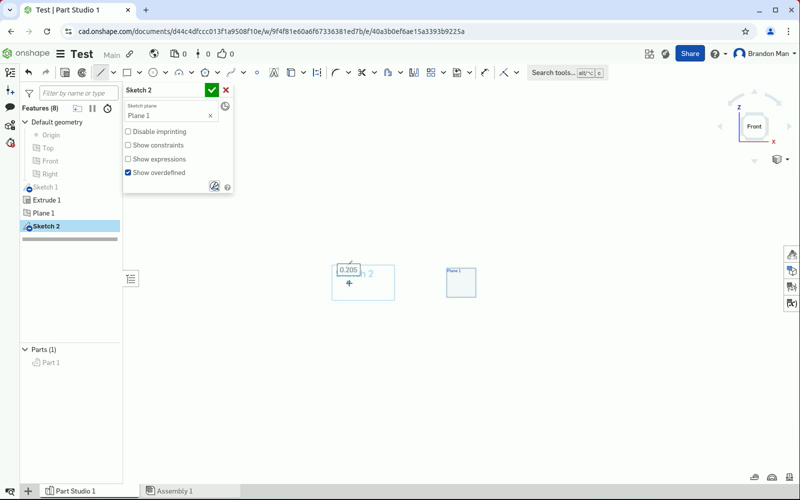
key_down(shift)
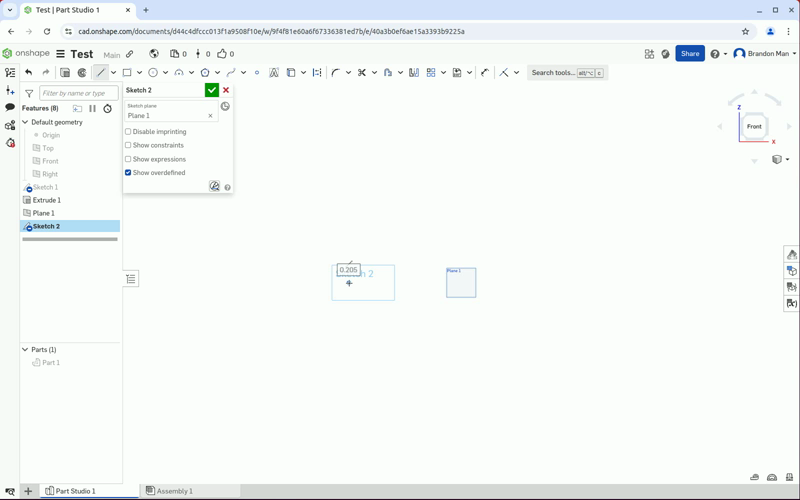
mouse_move(379, 282)
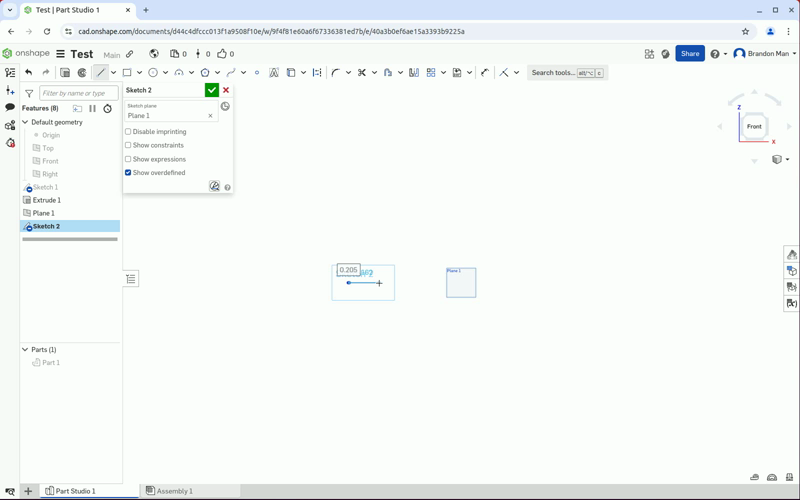
mouse_move(348, 277)
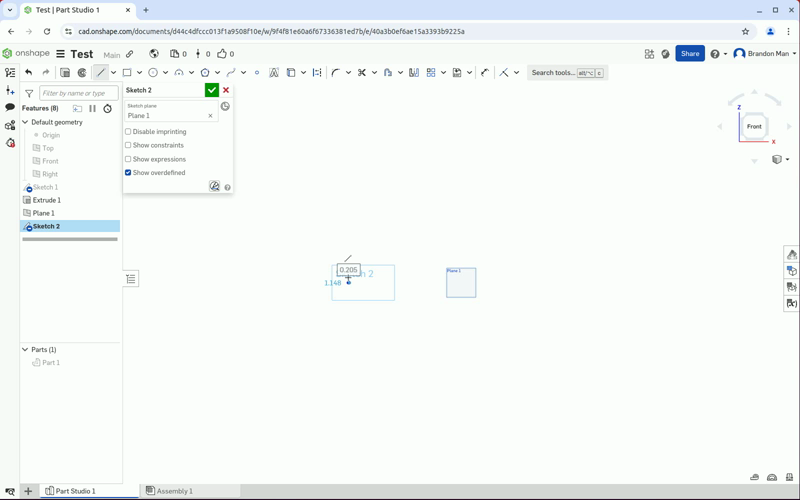
scroll(6)
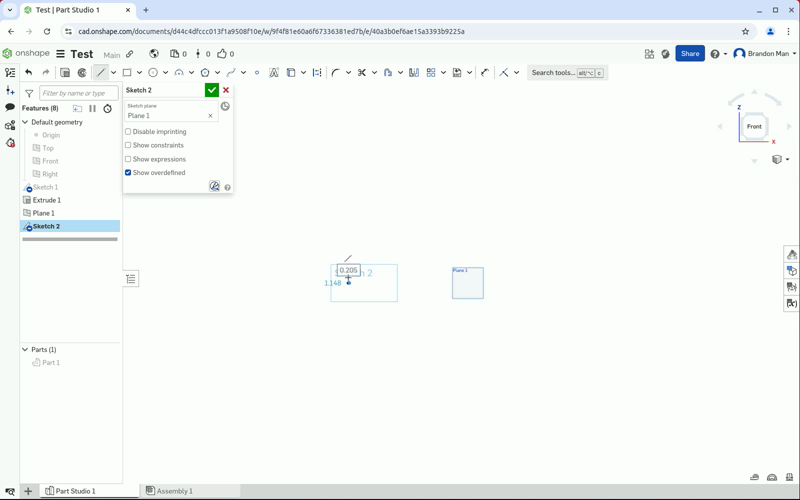
scroll(6)
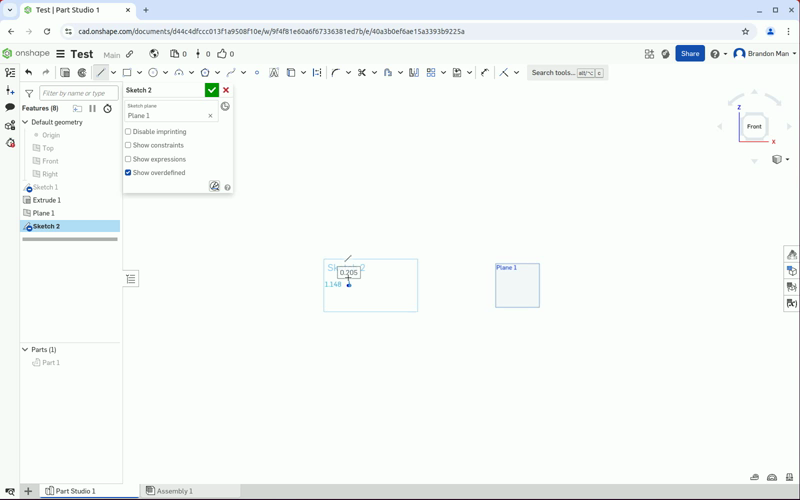
scroll(6)
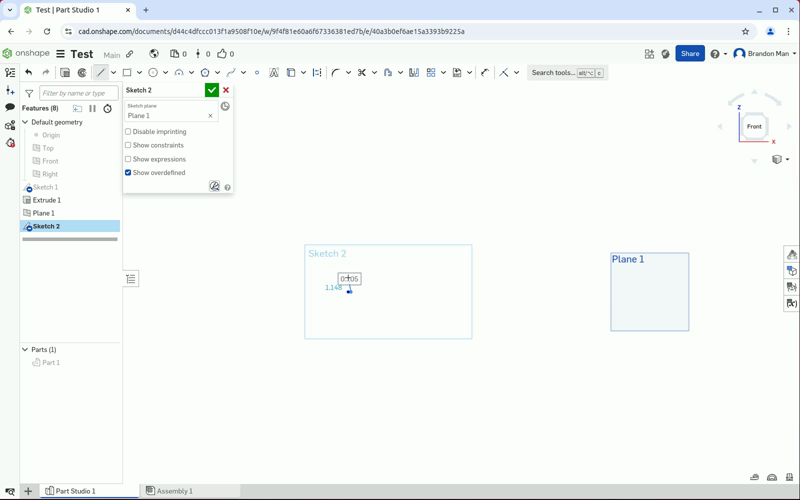
scroll(6)
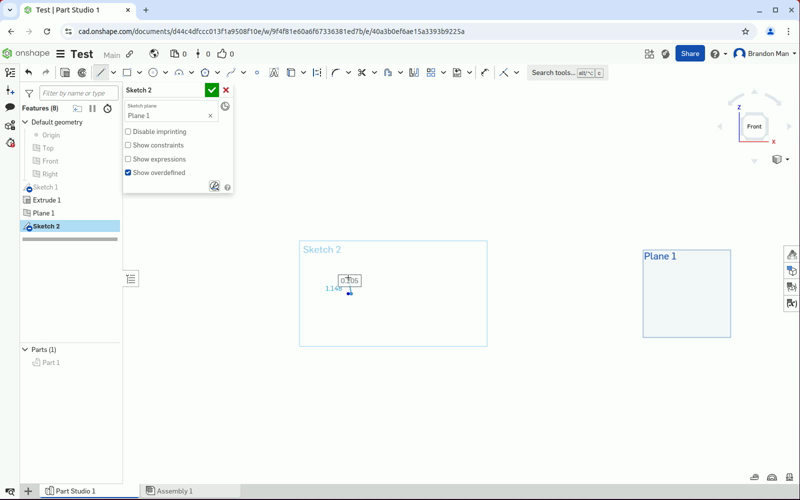
scroll(6)
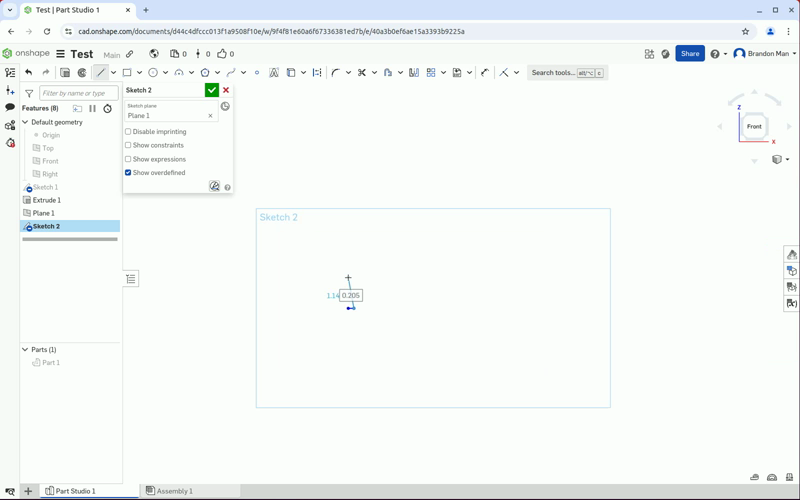
scroll(6)
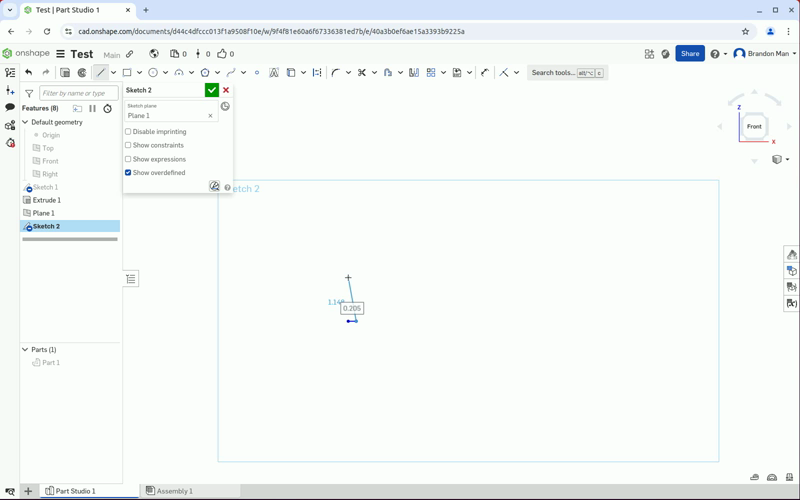
scroll(6)
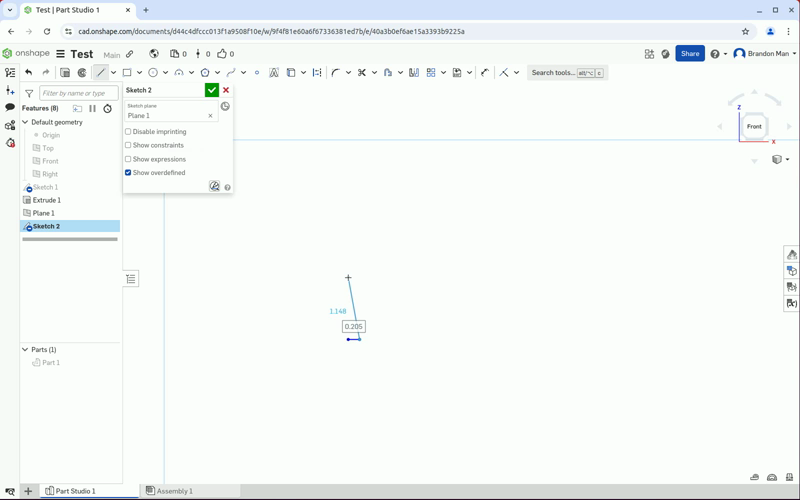
click(348, 277)
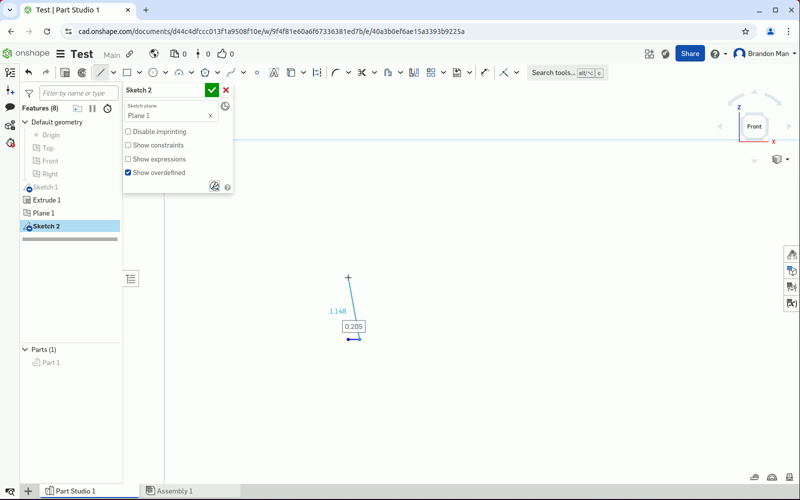
scroll(-6)
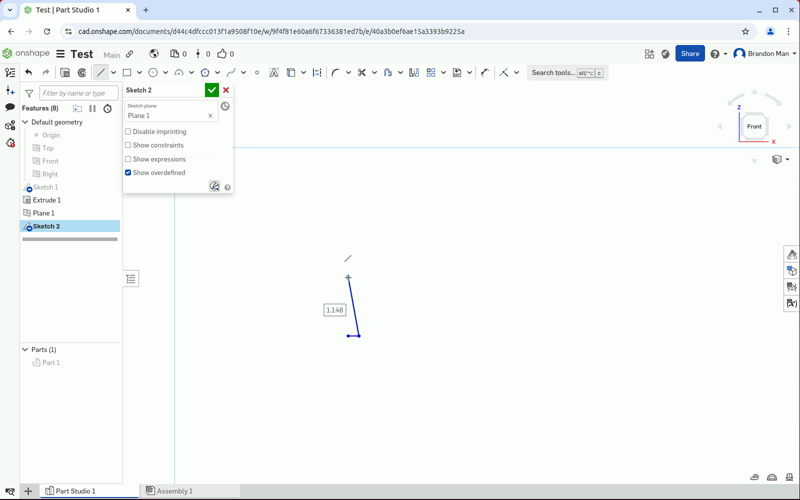
scroll(-6)
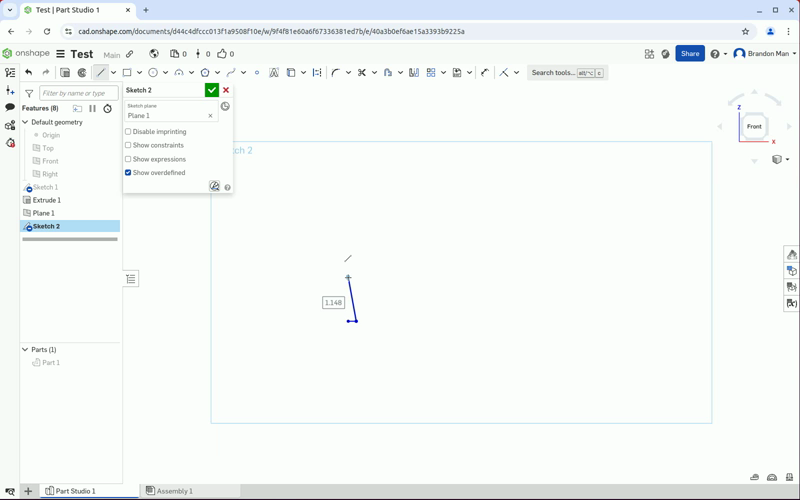
scroll(-6)
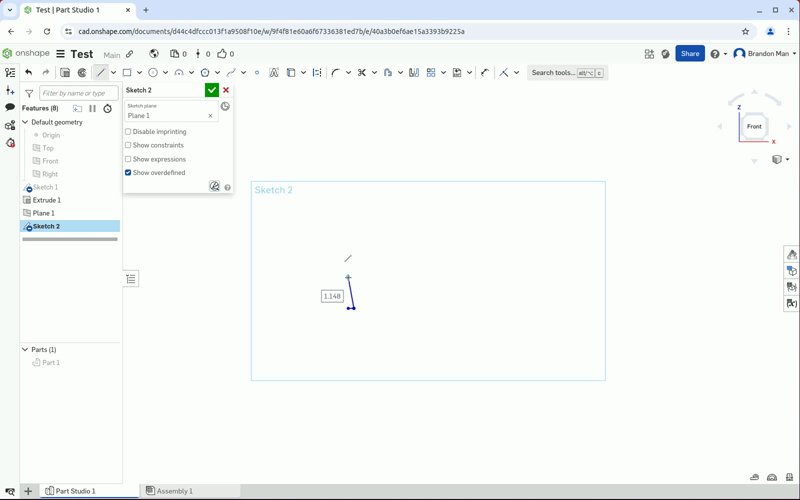
scroll(-6)
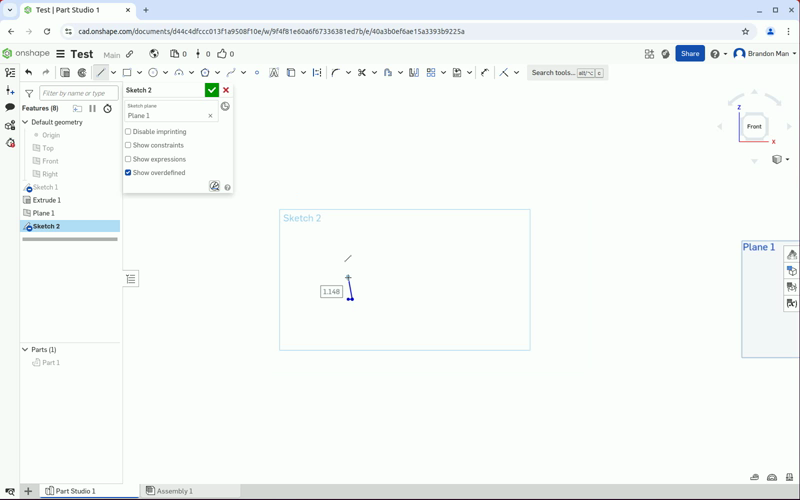
scroll(-6)
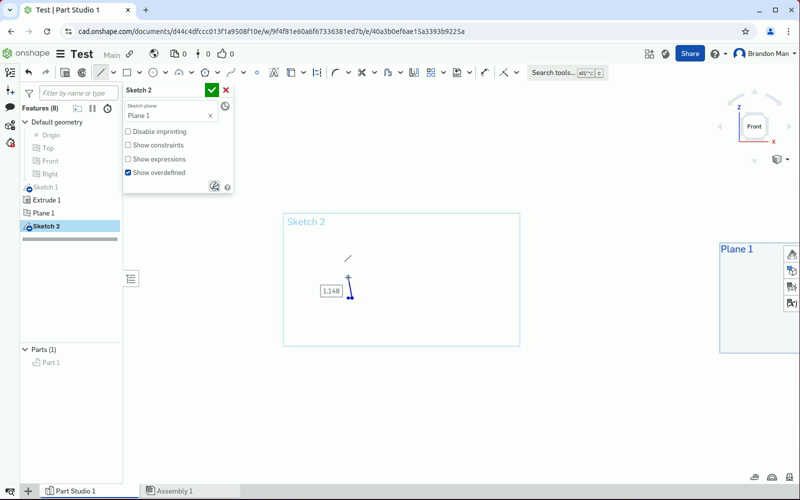
scroll(-6)
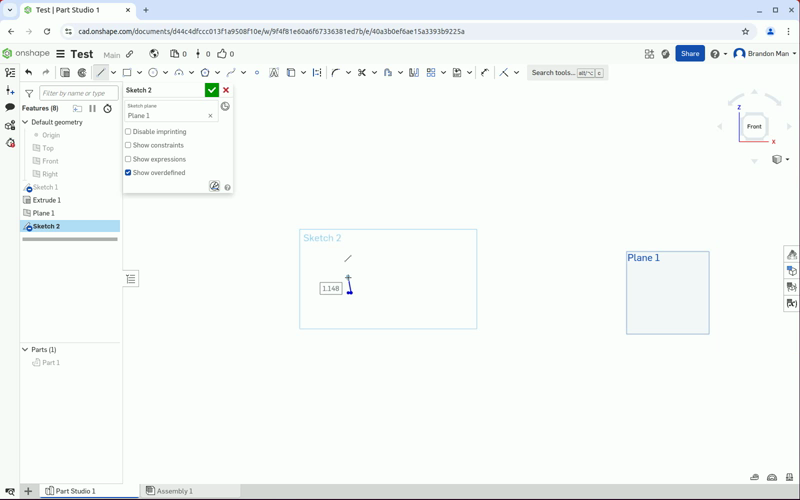
scroll(-6)
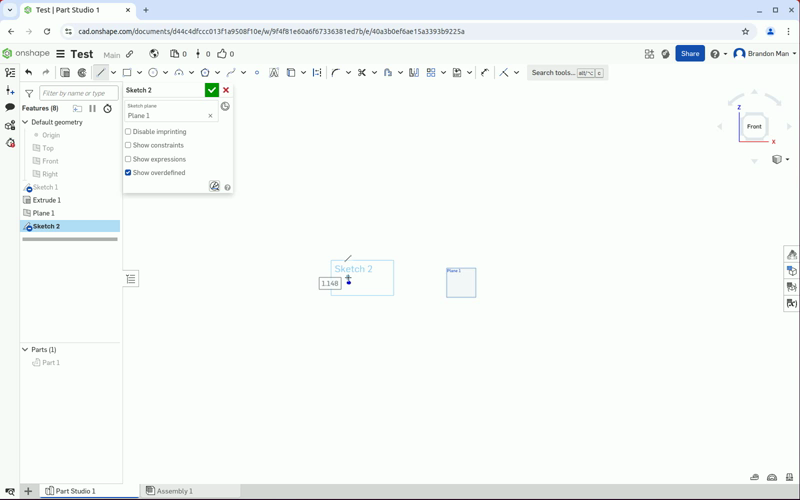
key_up(shift)
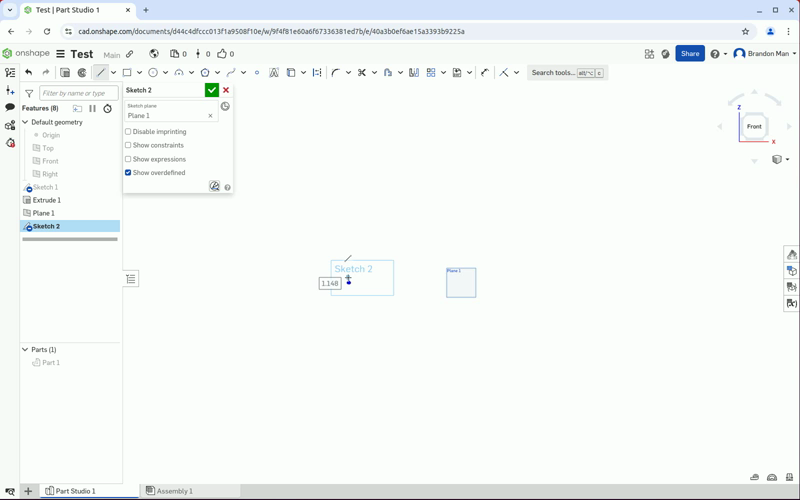
mouse_move(378, 277)
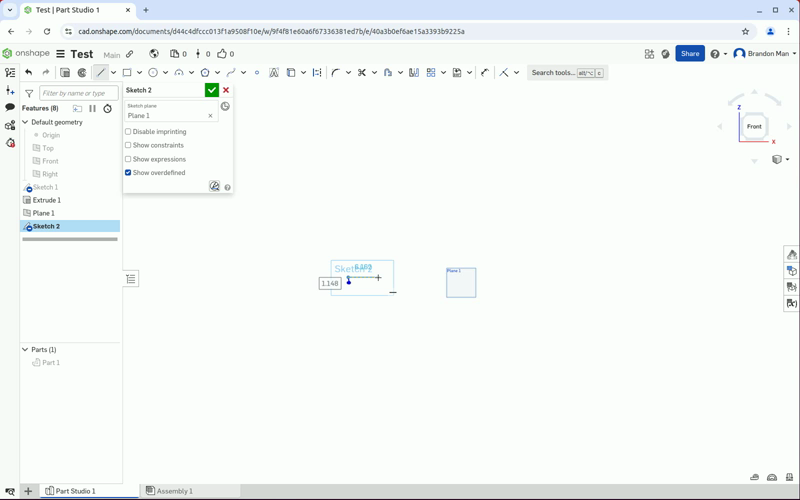
key_down(shift)
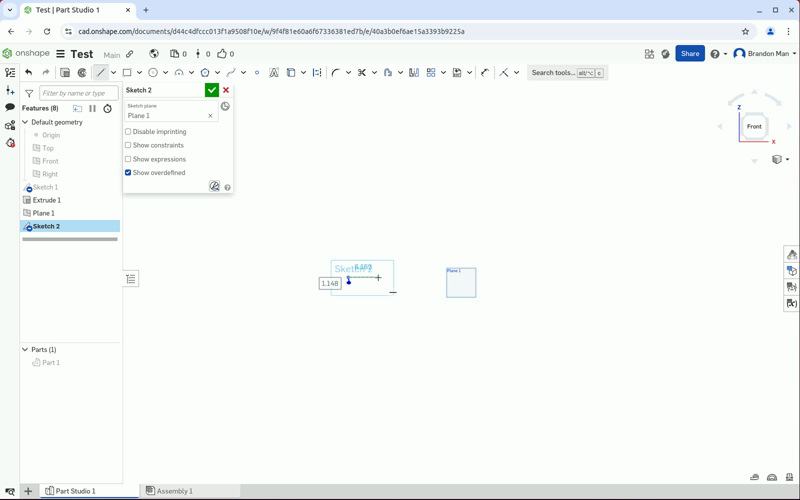
mouse_move(348, 282)
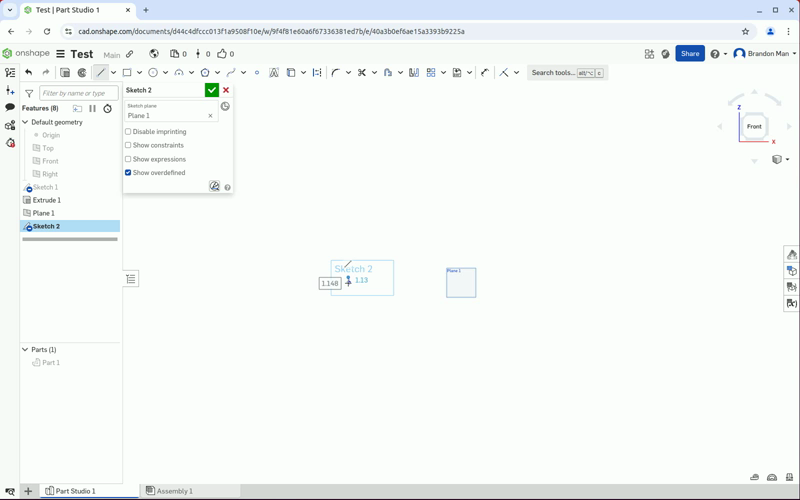
scroll(6)
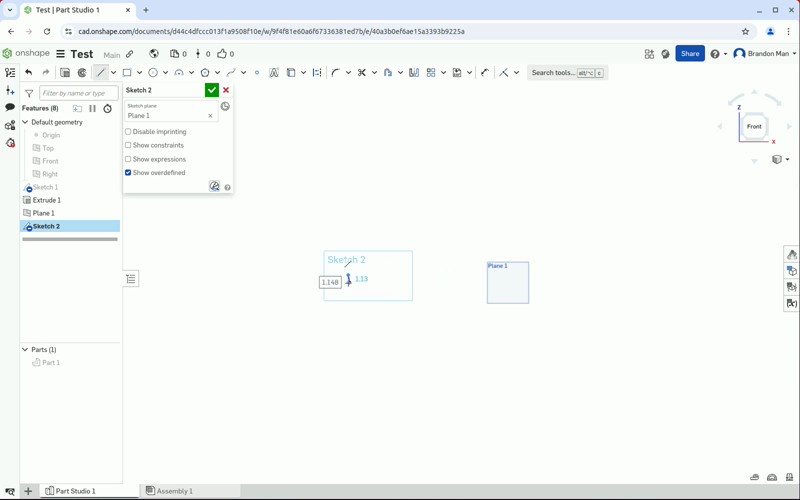
scroll(6)
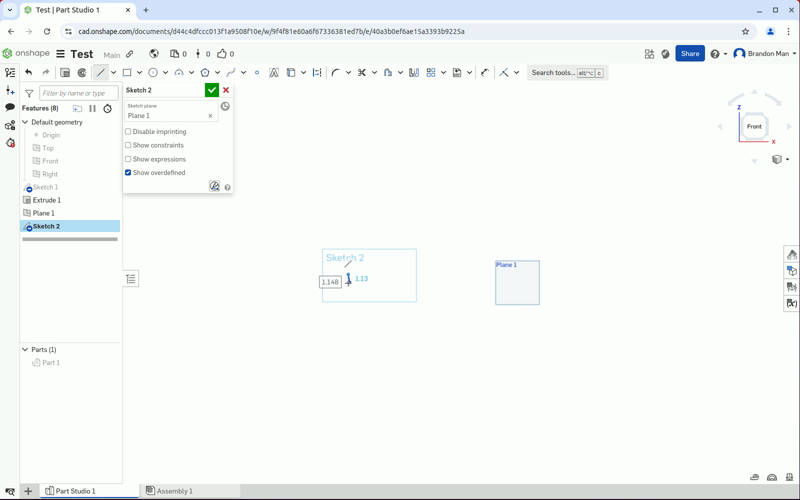
scroll(6)
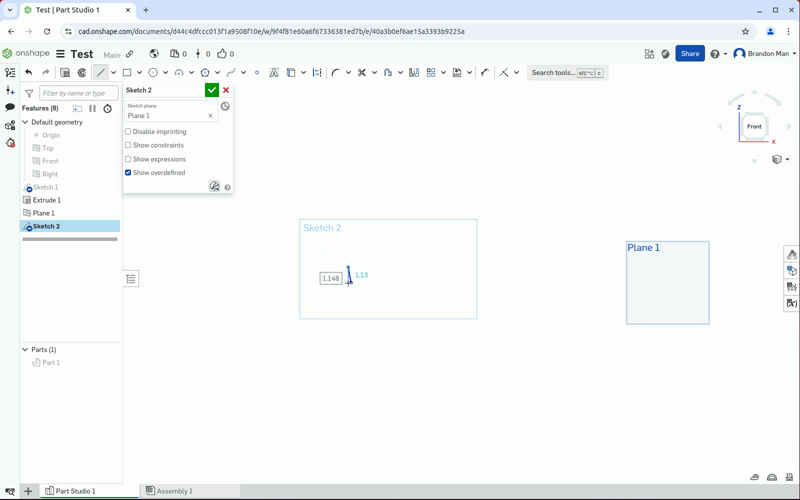
scroll(6)
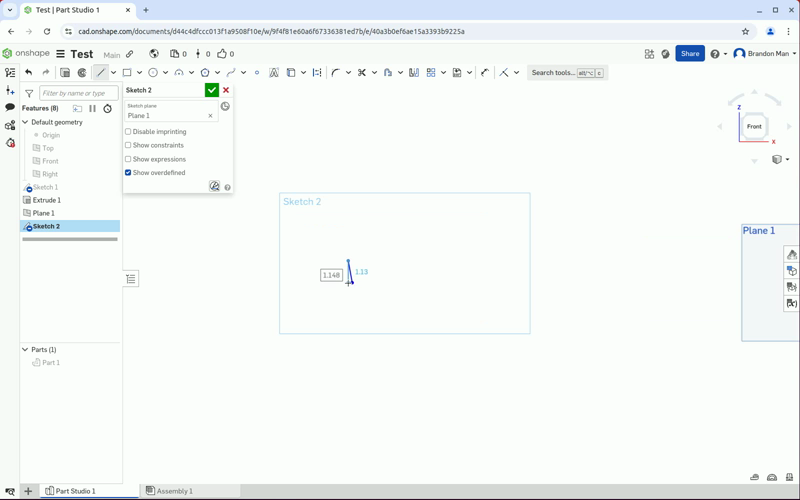
scroll(6)
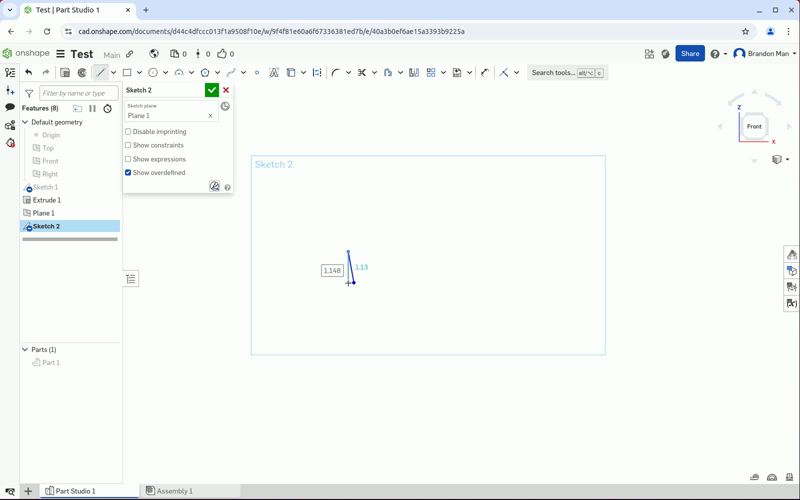
scroll(6)
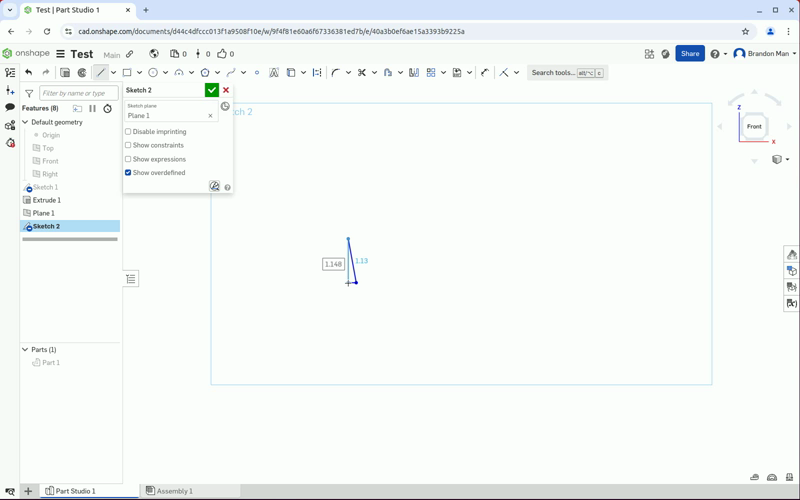
scroll(6)
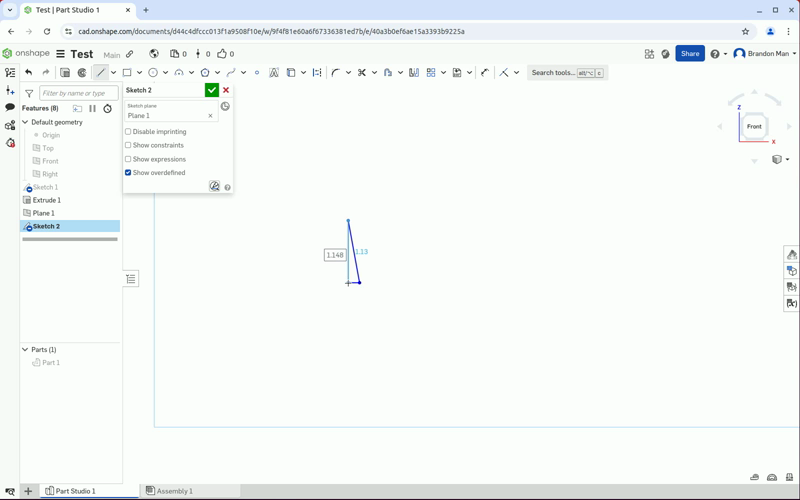
key_up(shift)
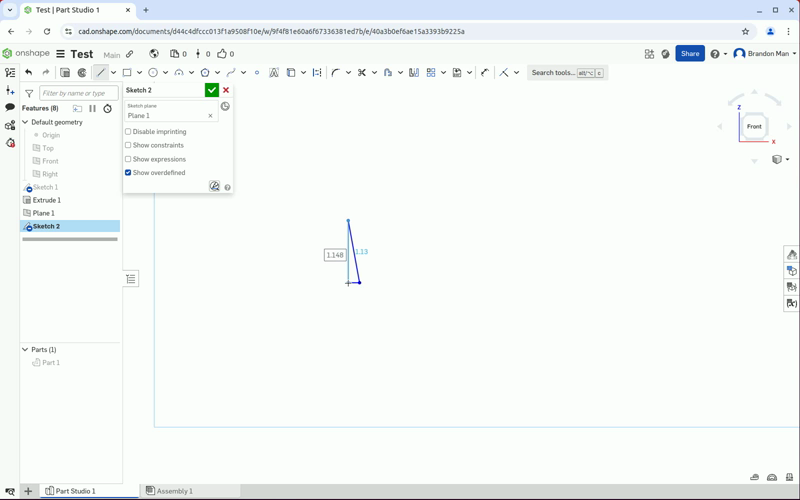
click(348, 282)
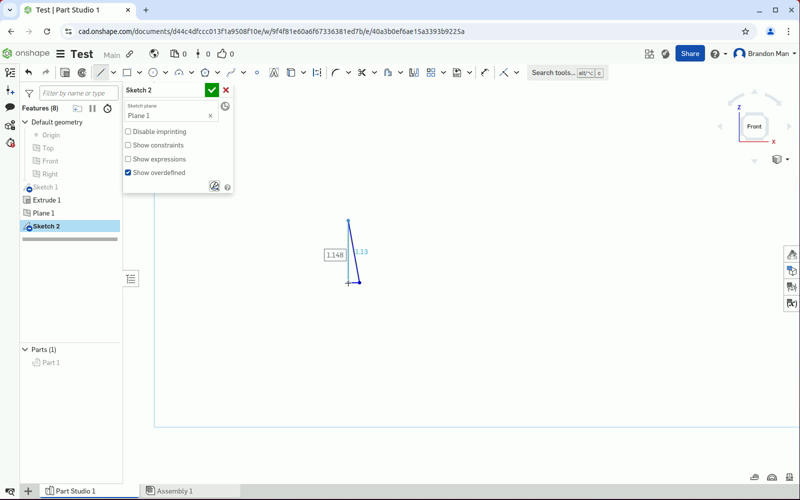
scroll(-6)
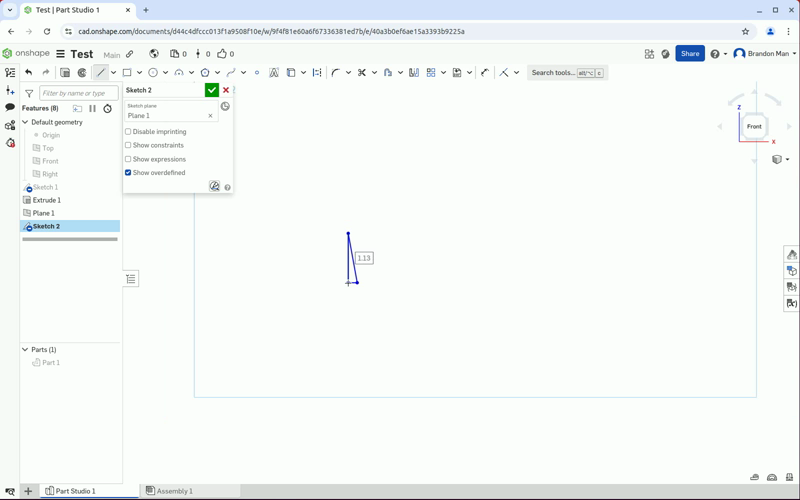
scroll(-6)
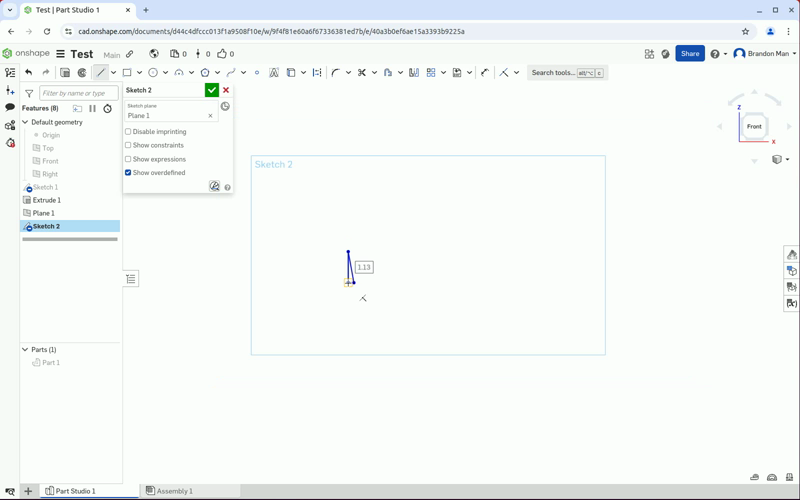
scroll(-6)
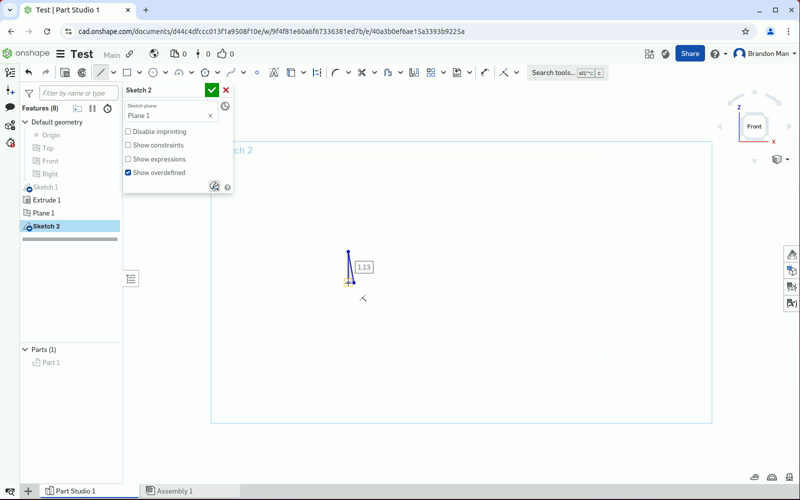
scroll(-6)
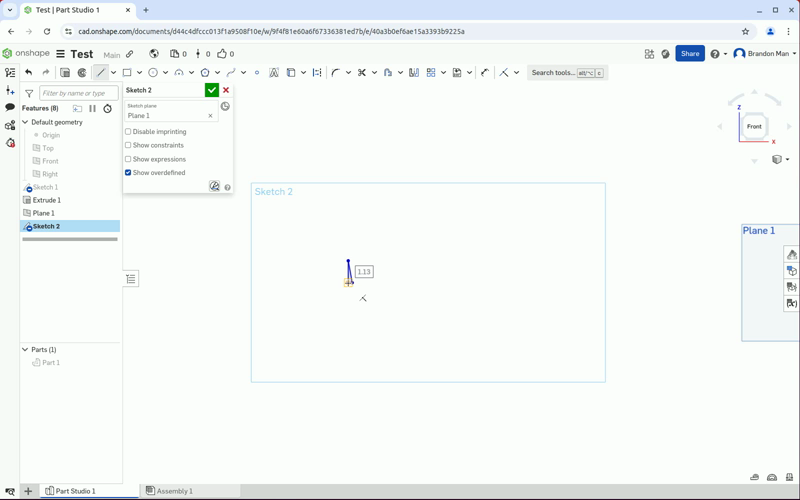
scroll(-6)
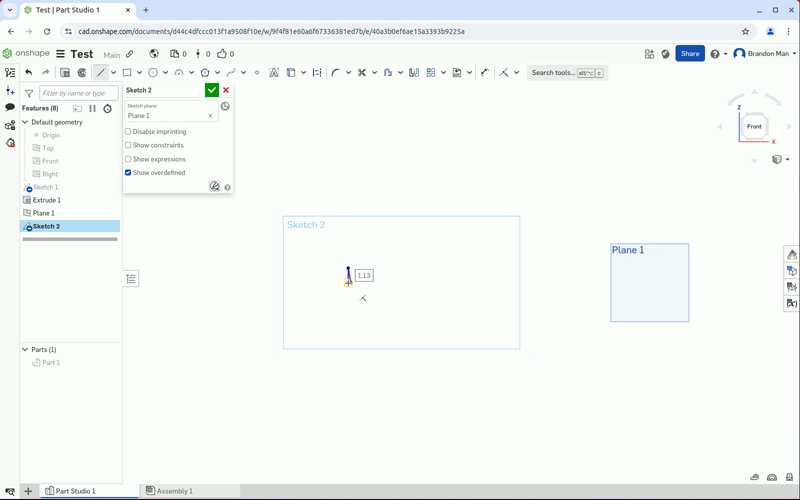
scroll(-6)
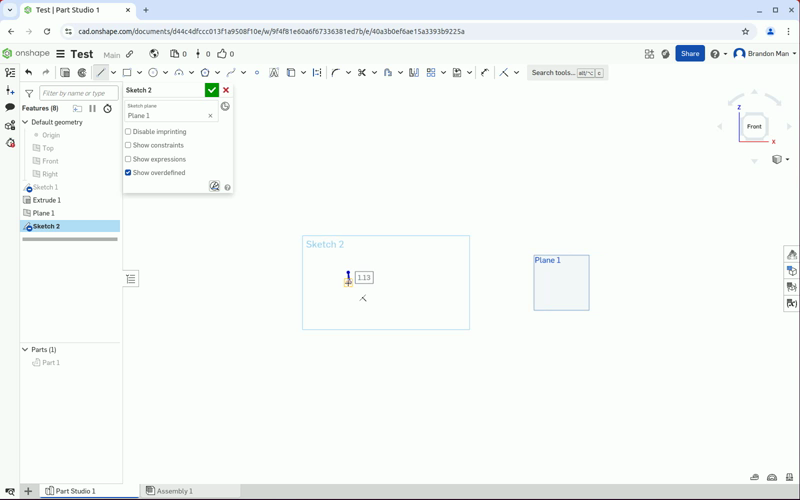
scroll(-6)
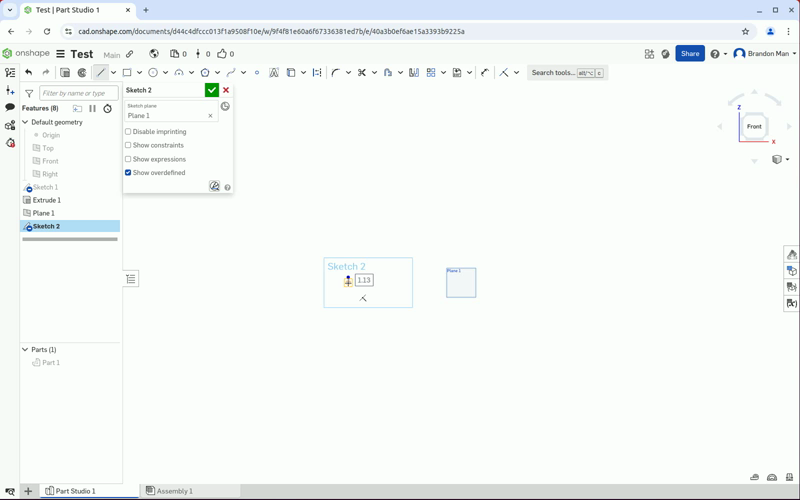
key(esc)
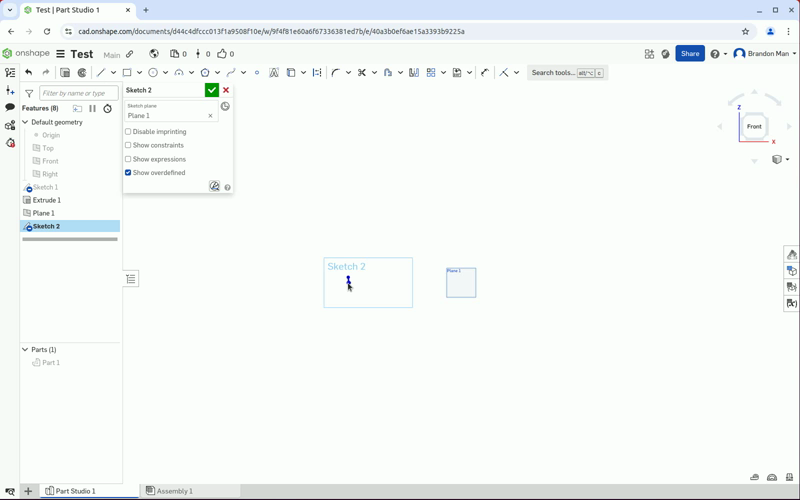
mouse_move(348, 282)
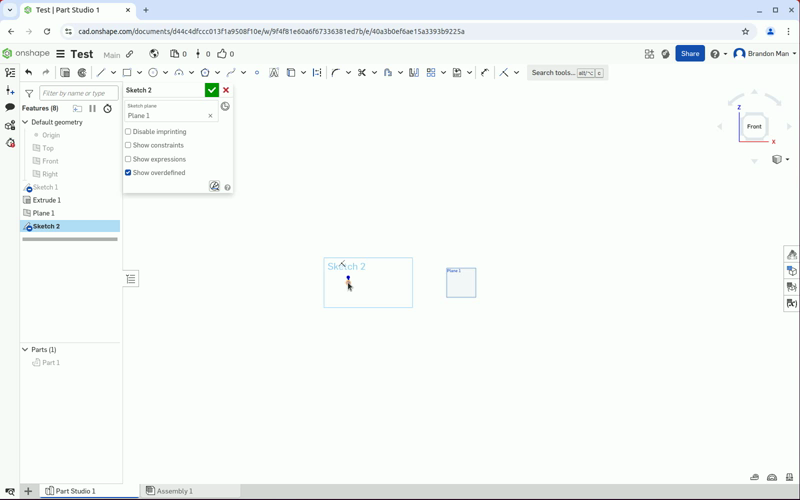
scroll(6)
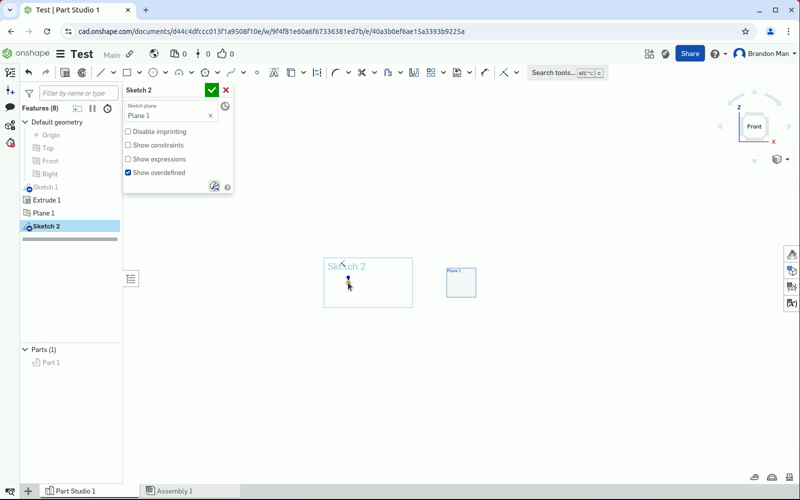
scroll(6)
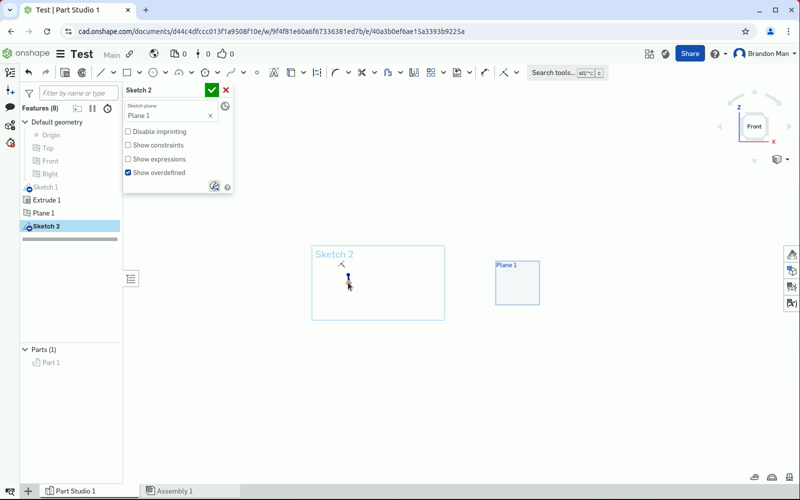
scroll(6)
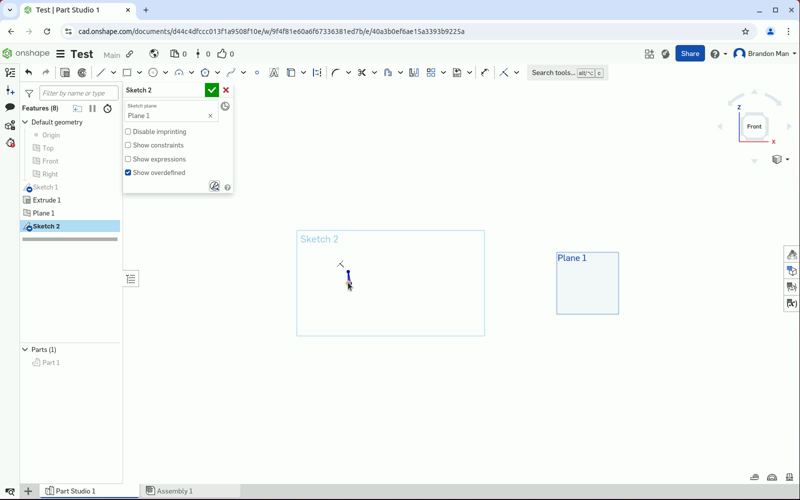
scroll(6)
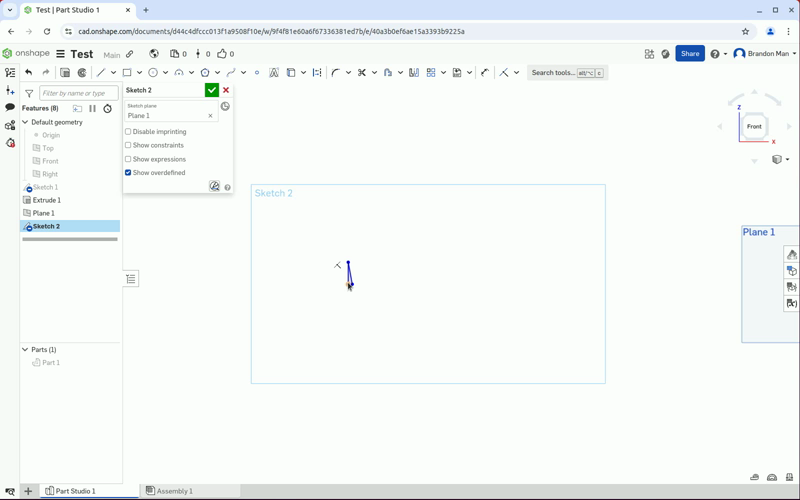
scroll(6)
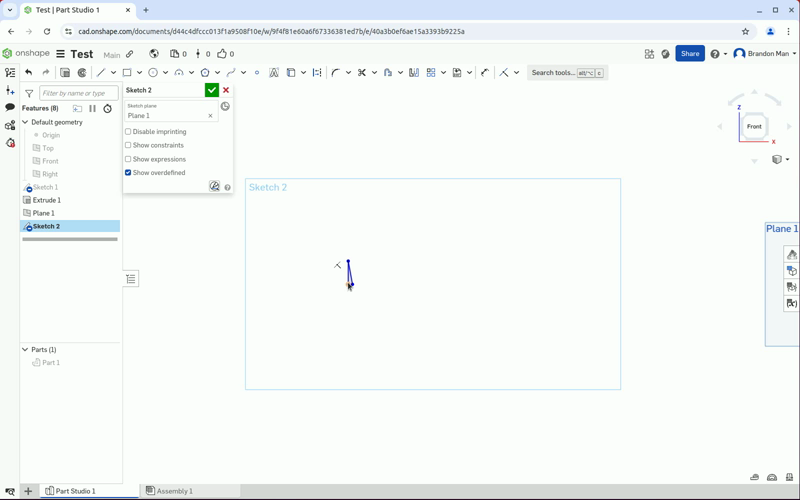
scroll(6)
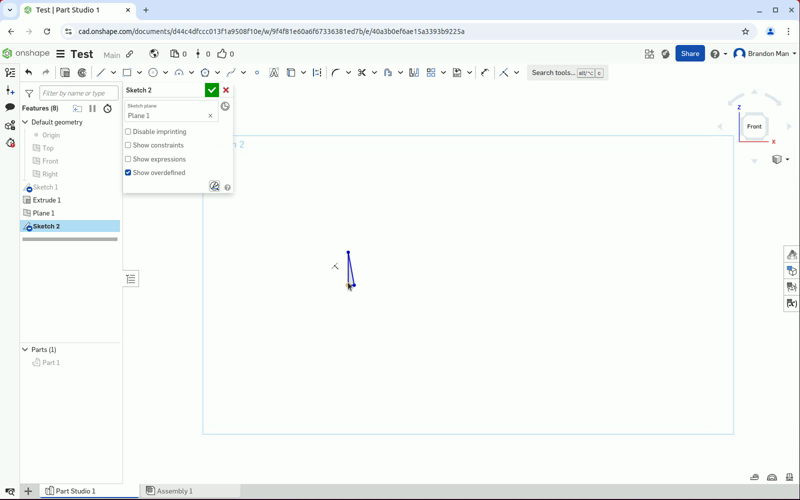
scroll(6)
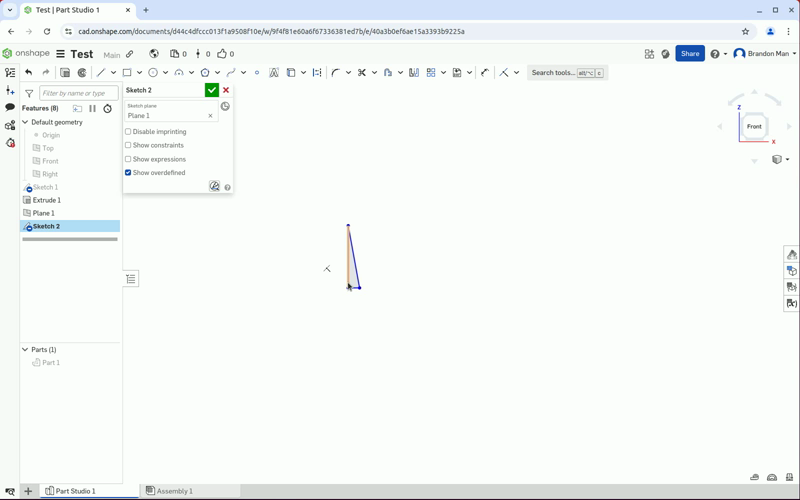
click(348, 282)
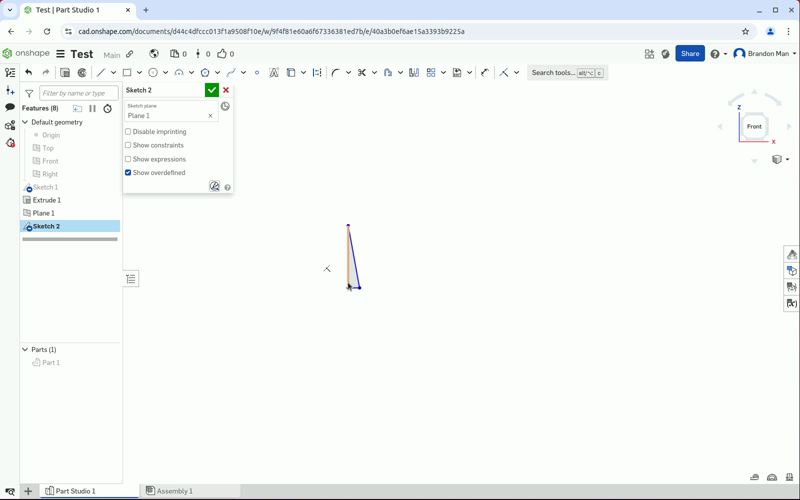
scroll(-6)
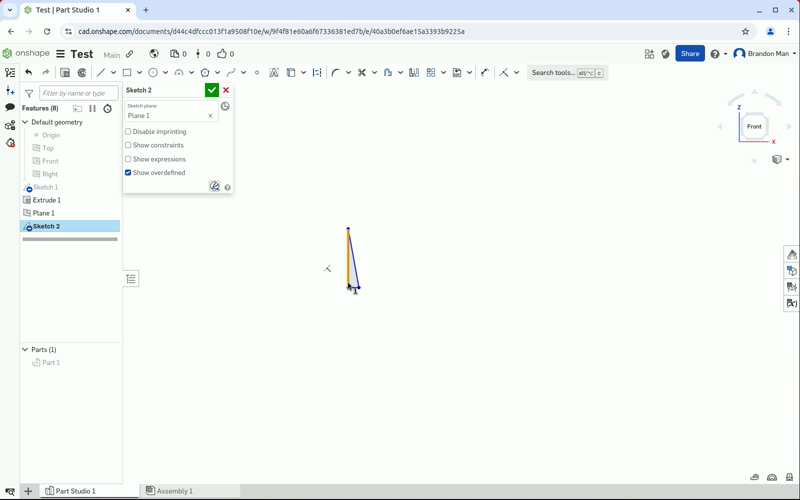
scroll(-6)
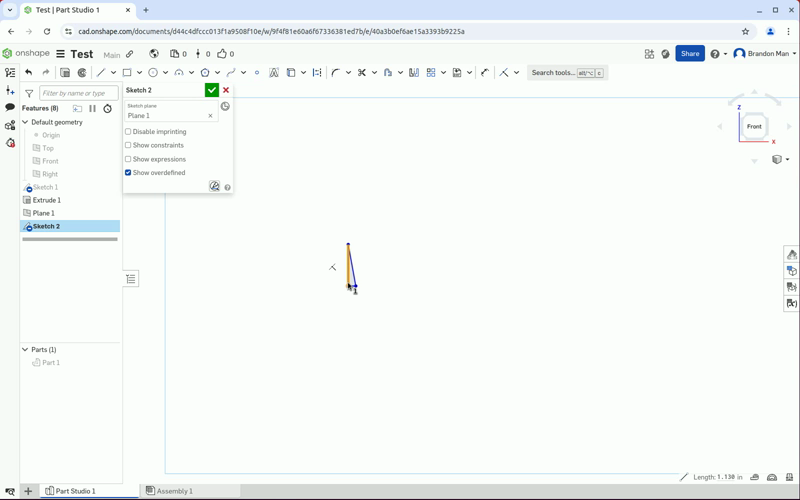
scroll(-6)
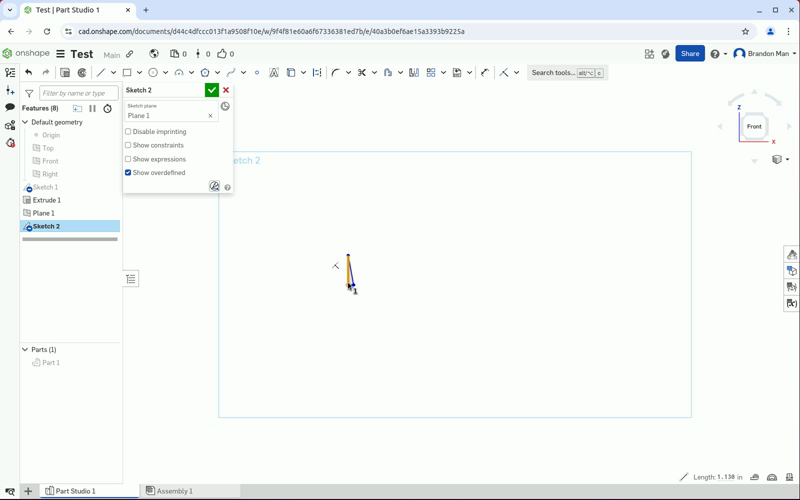
scroll(-6)
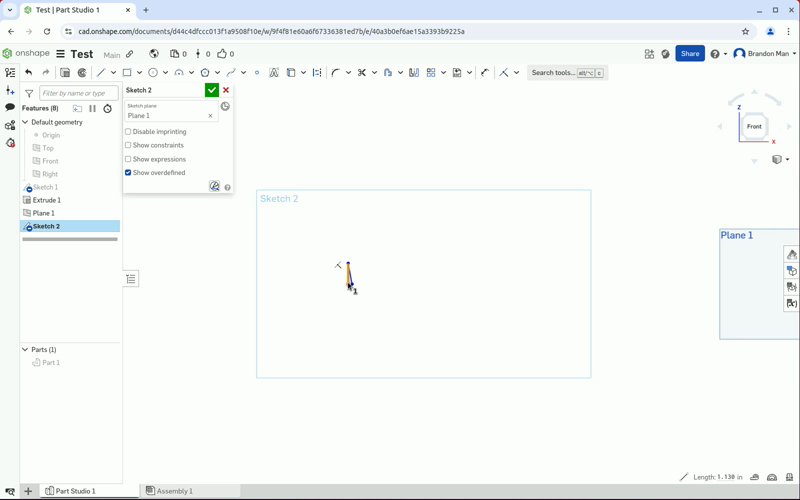
scroll(-6)
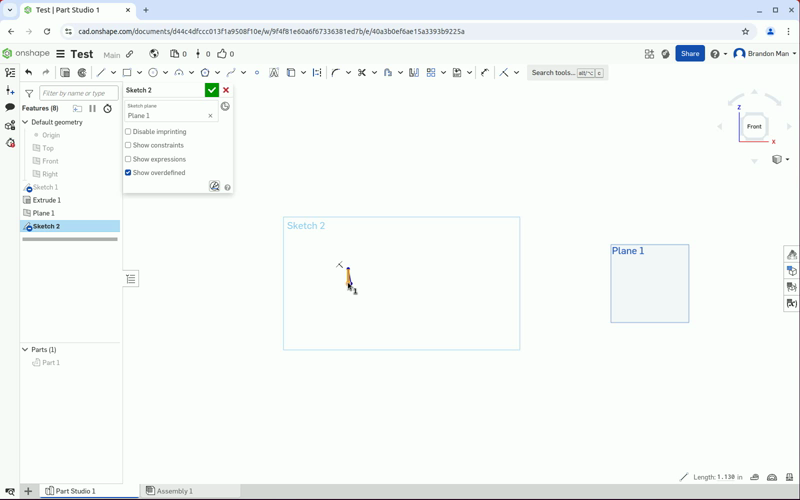
scroll(-6)
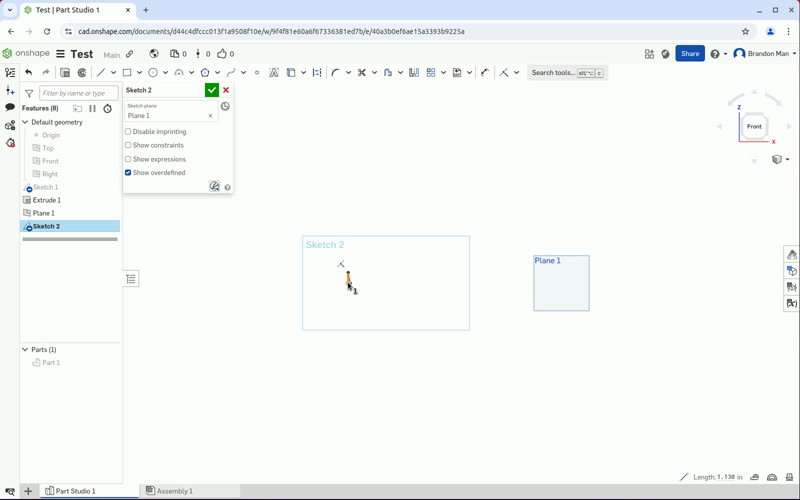
scroll(-6)
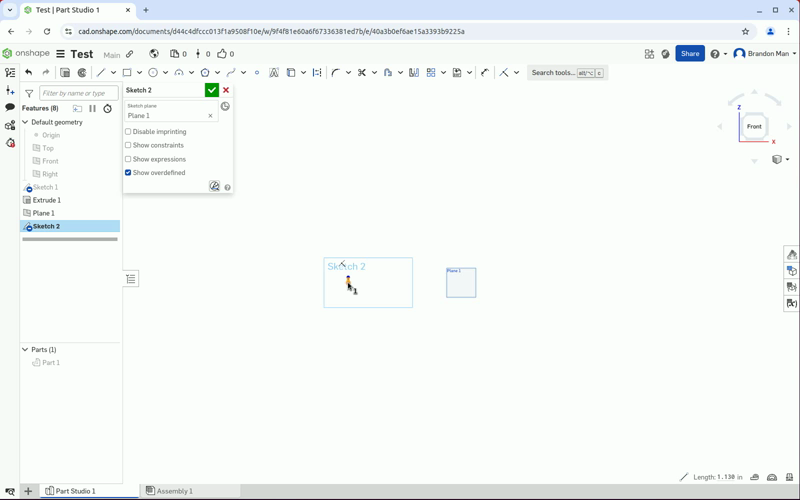
mouse_move(73, 352)
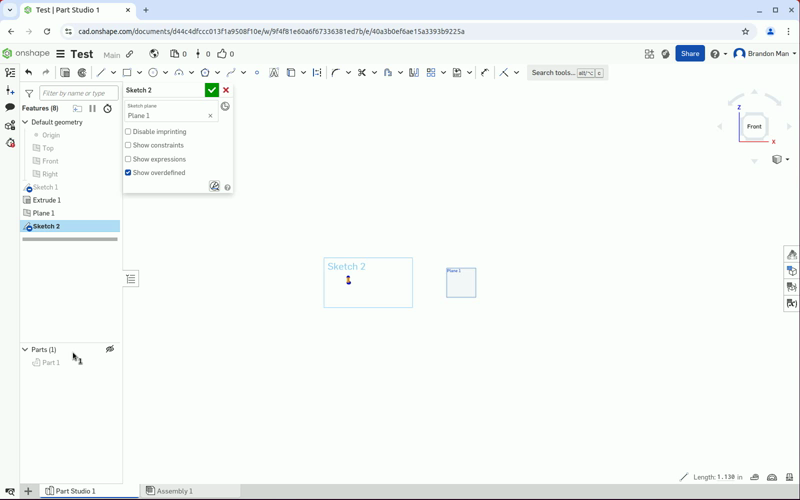
key(shift+y)
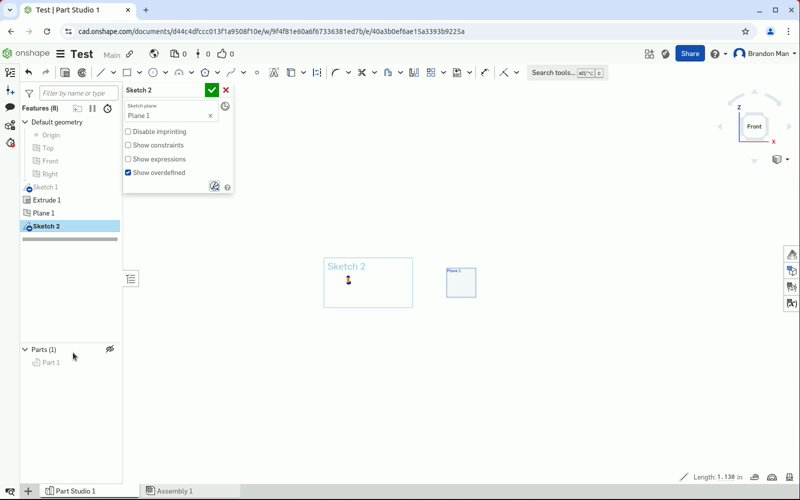
key(shift+e)
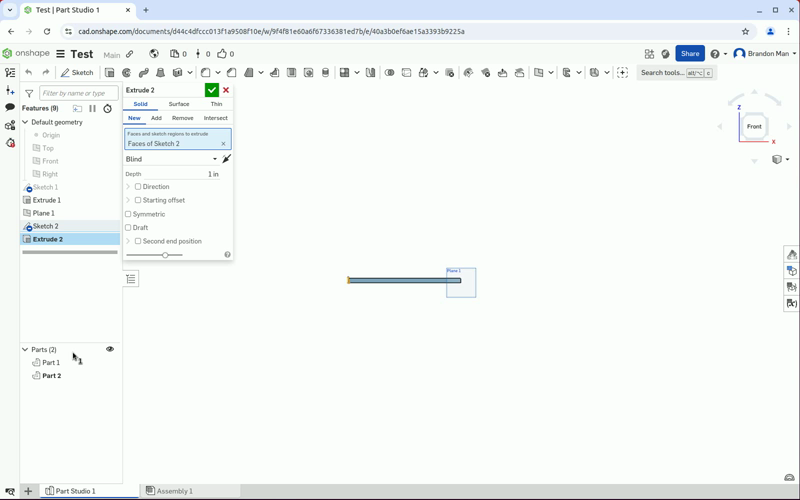
mouse_move(143, 106)
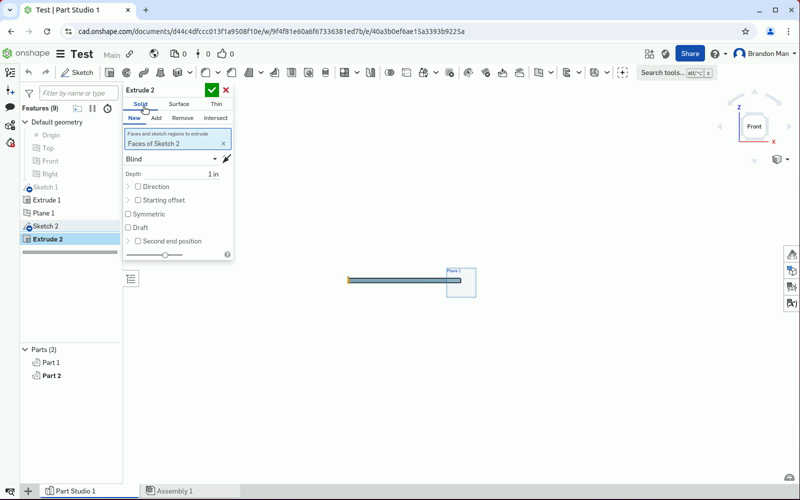
click(143, 106)
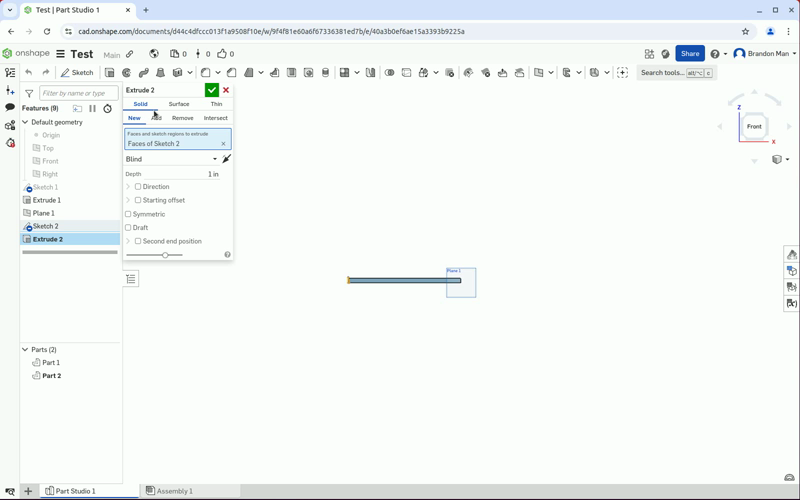
mouse_move(186, 120)
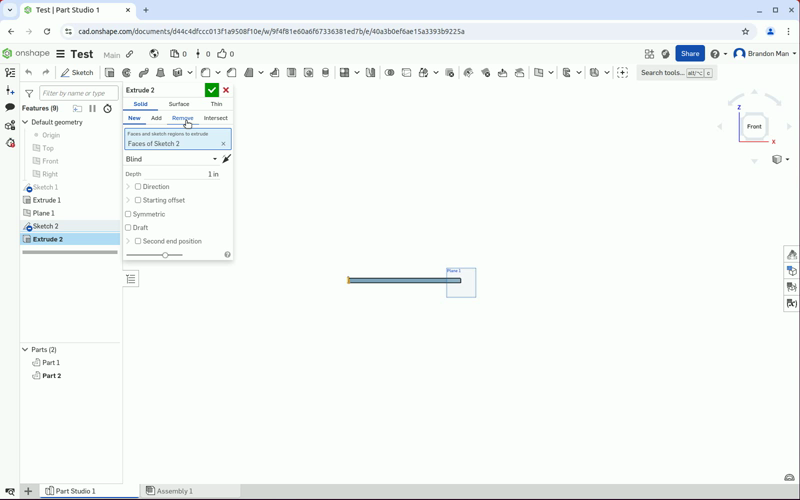
click(186, 120)
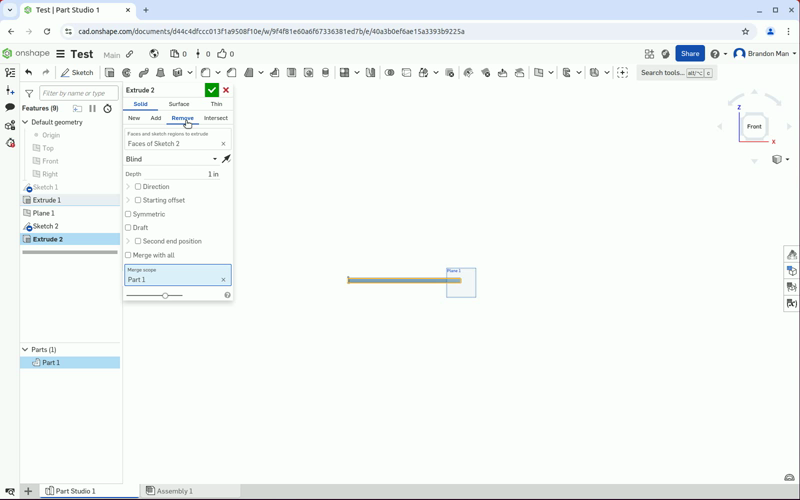
key(tab, 4)
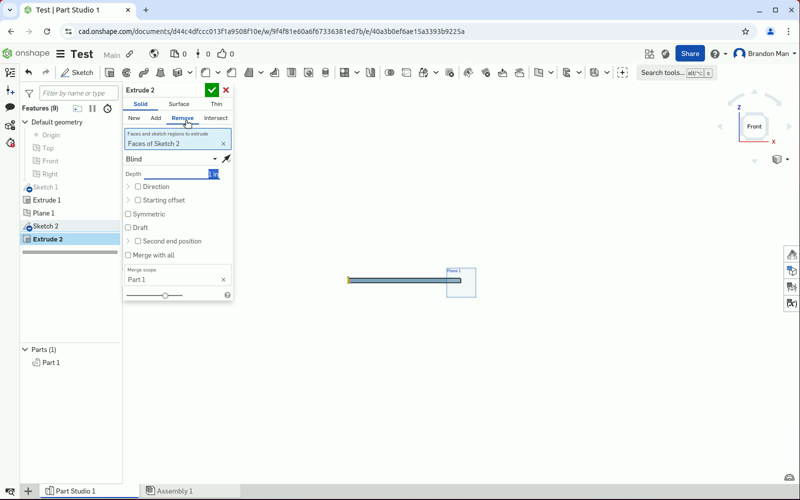
text(0.481)
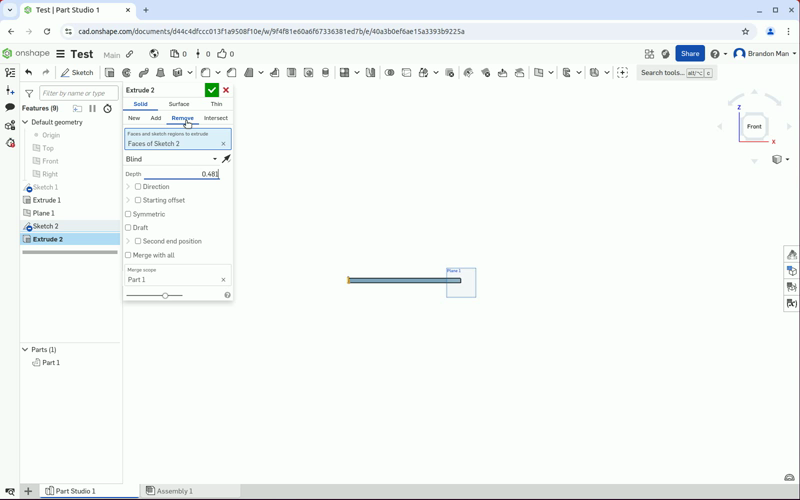
key(tab, 6)
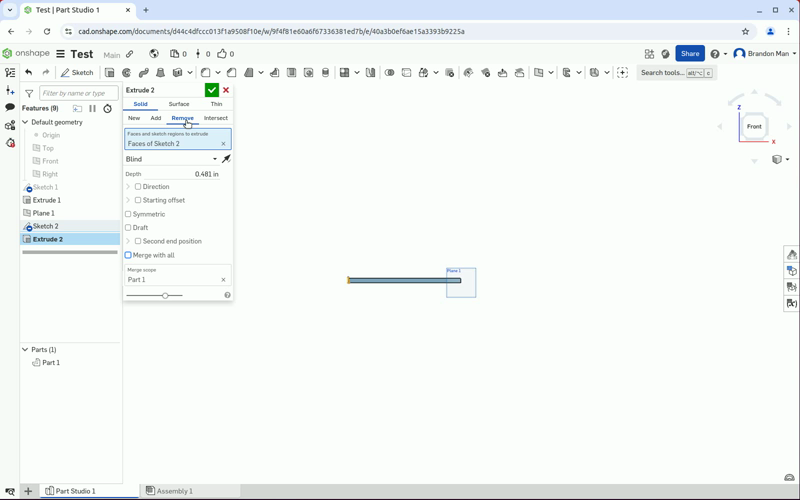
key(space)
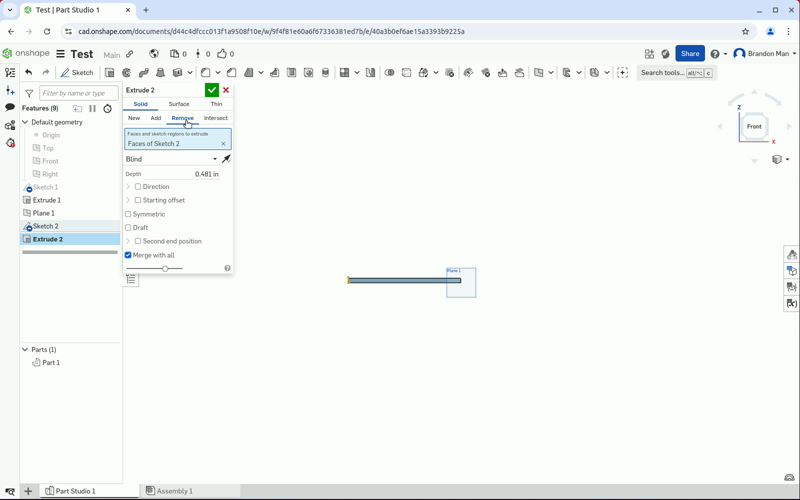
key(enter)
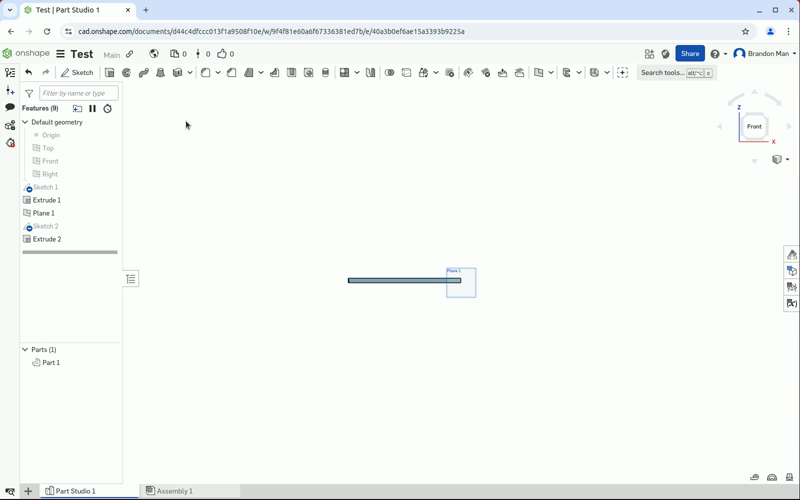
key(shift+h)
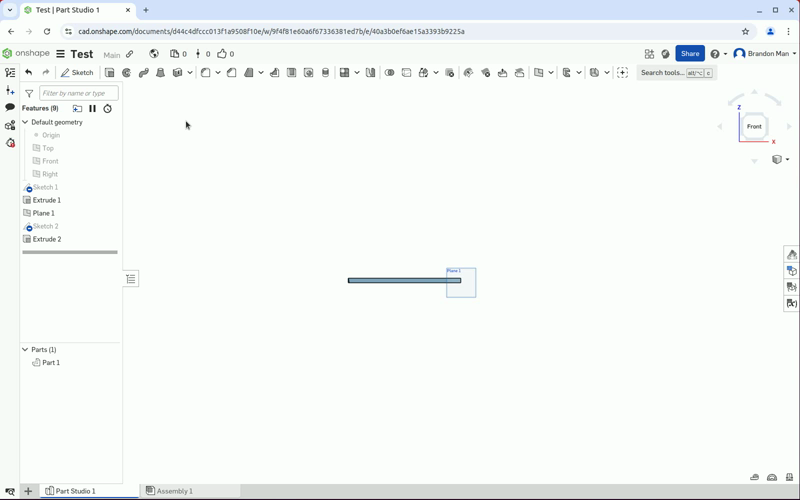
key(shift+h)
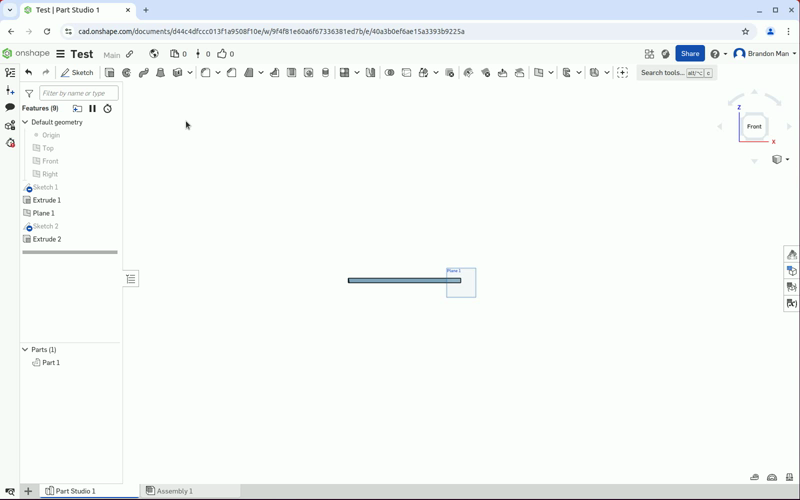
mouse_move(73, 189)
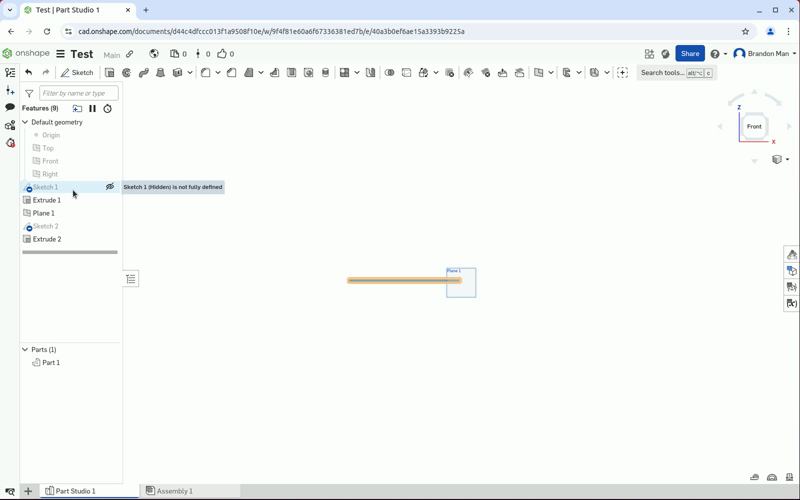
click(73, 189)
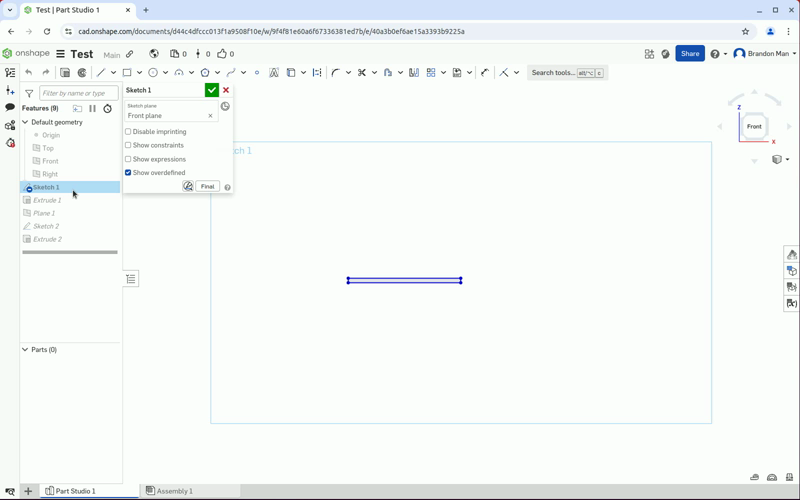
mouse_move(229, 92)
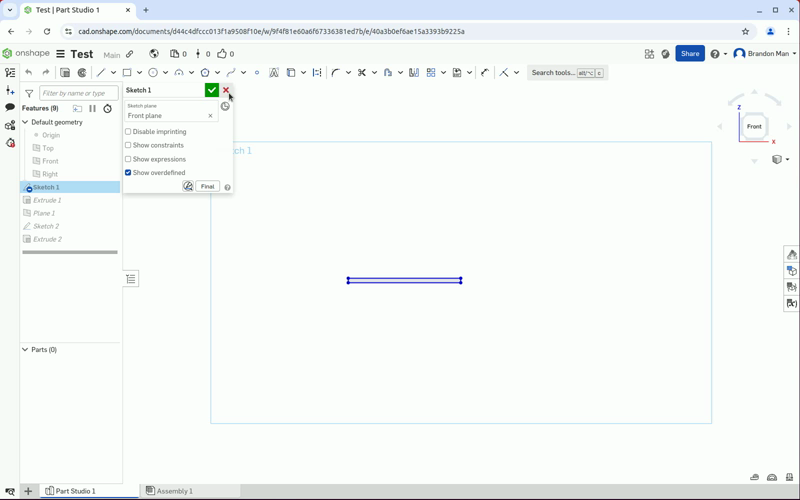
click(229, 92)
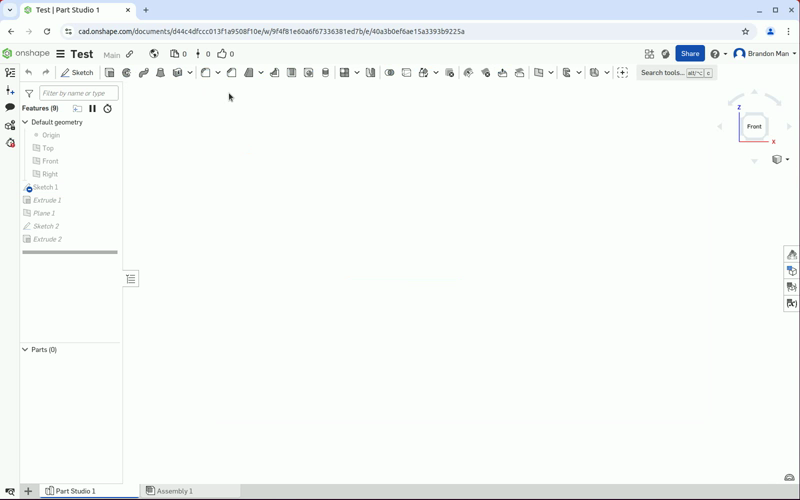
key(shift+s)
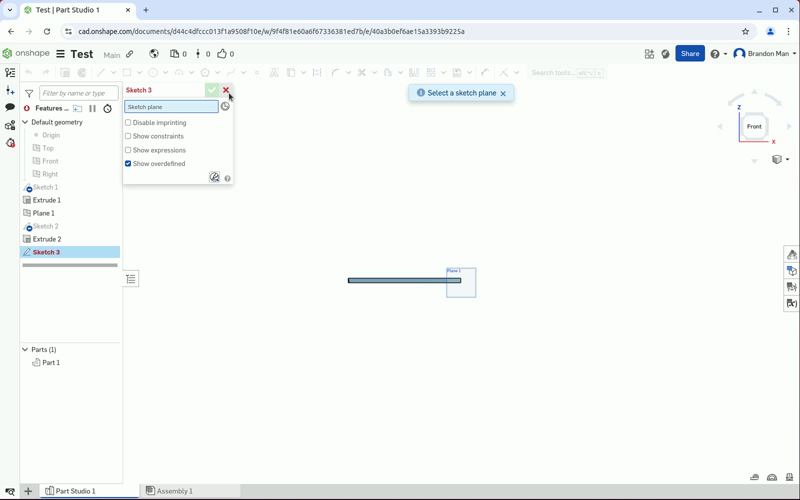
mouse_move(73, 215)
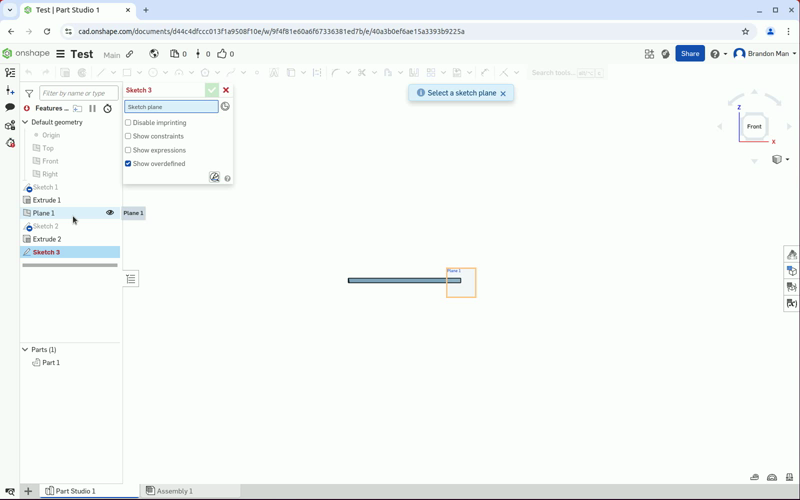
click(73, 215)
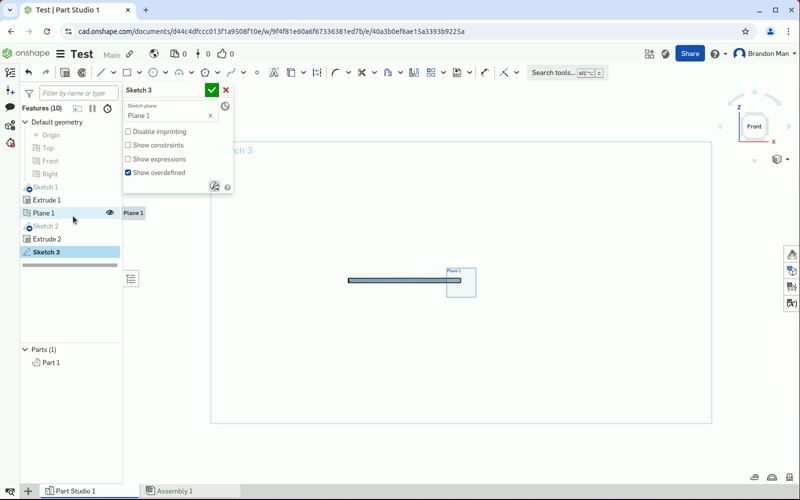
mouse_move(73, 352)
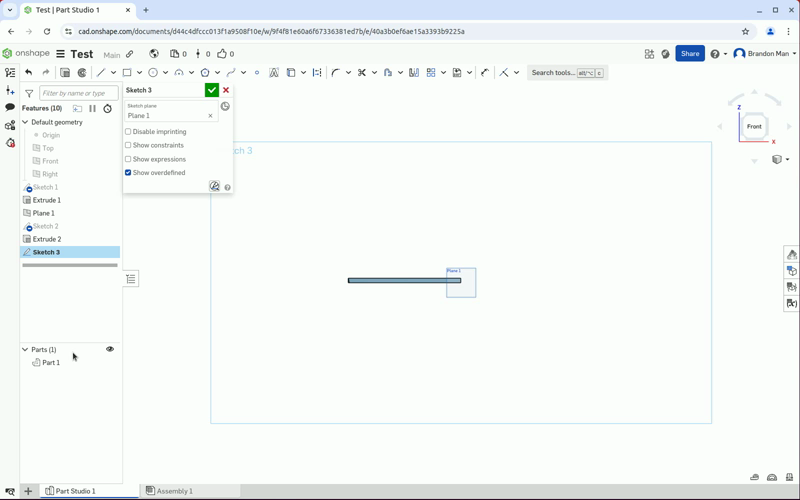
key(y)
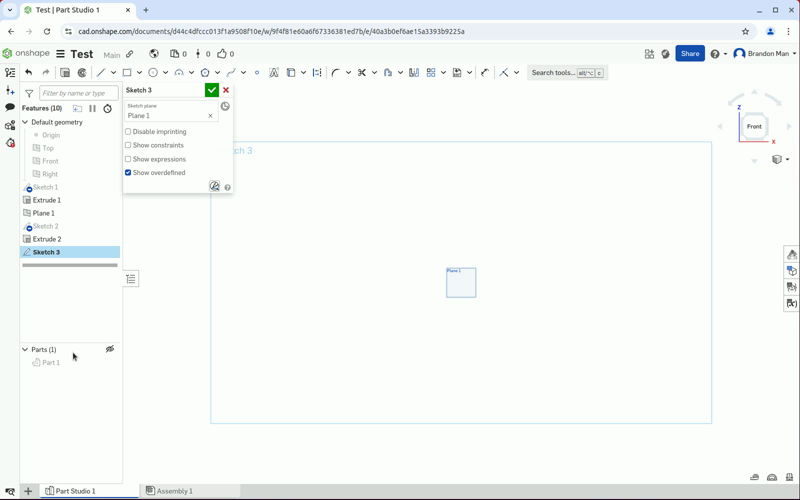
key(l)
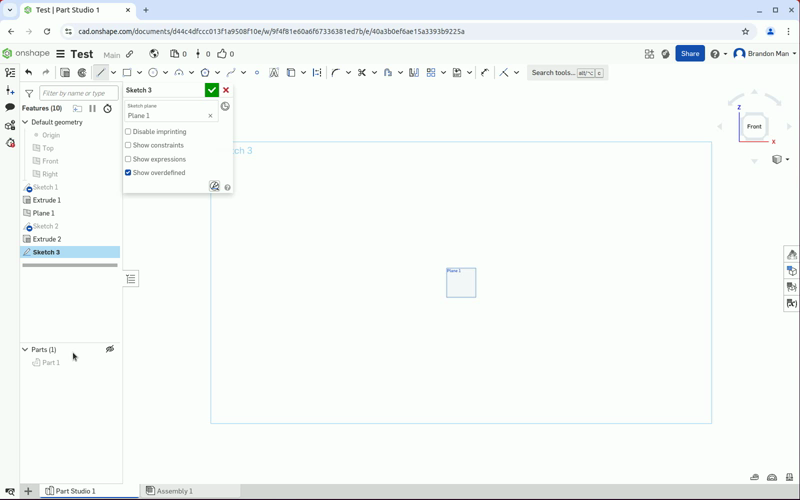
key_down(shift)
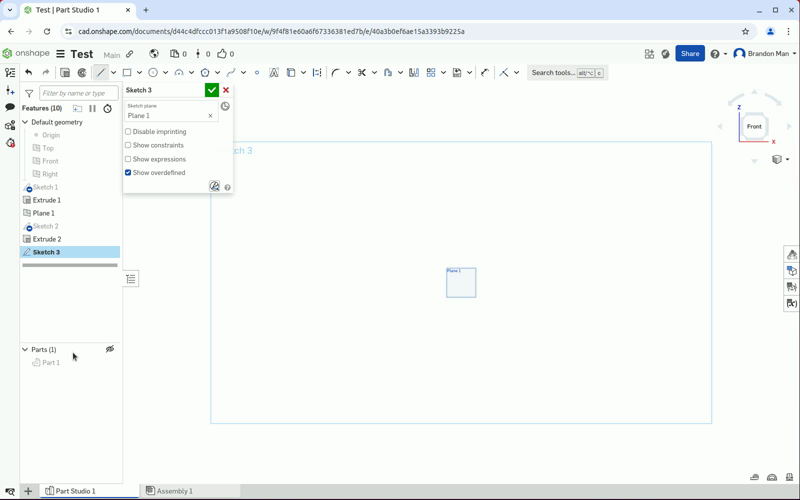
mouse_move(459, 282)
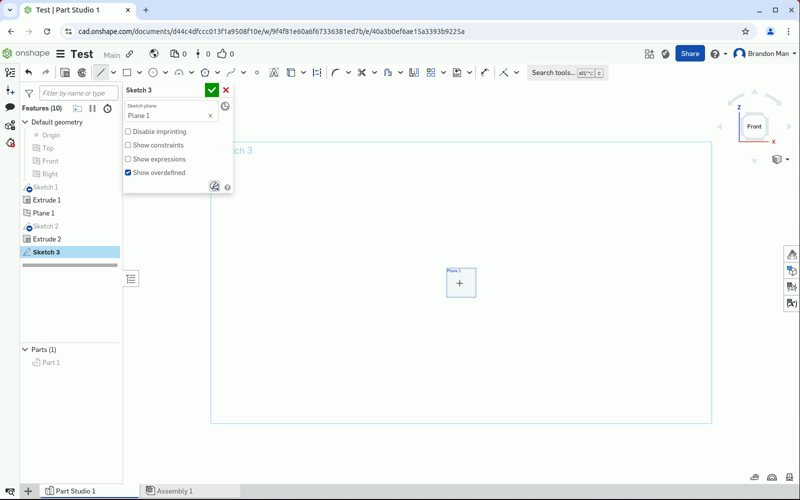
click(459, 282)
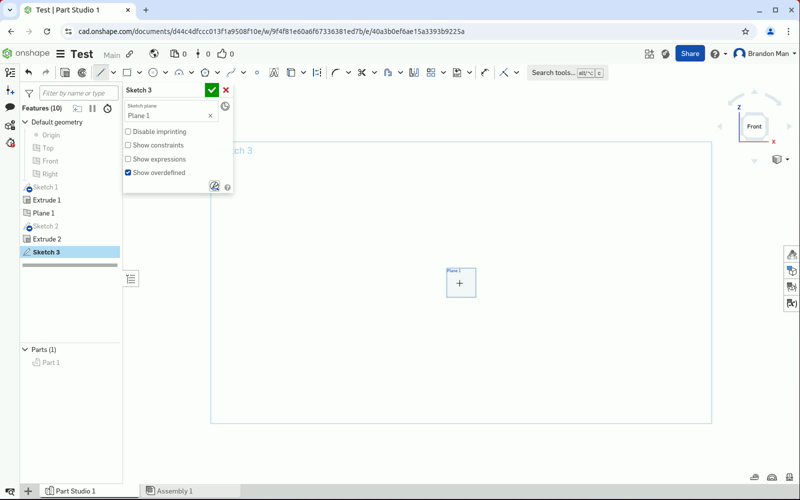
key_up(shift)
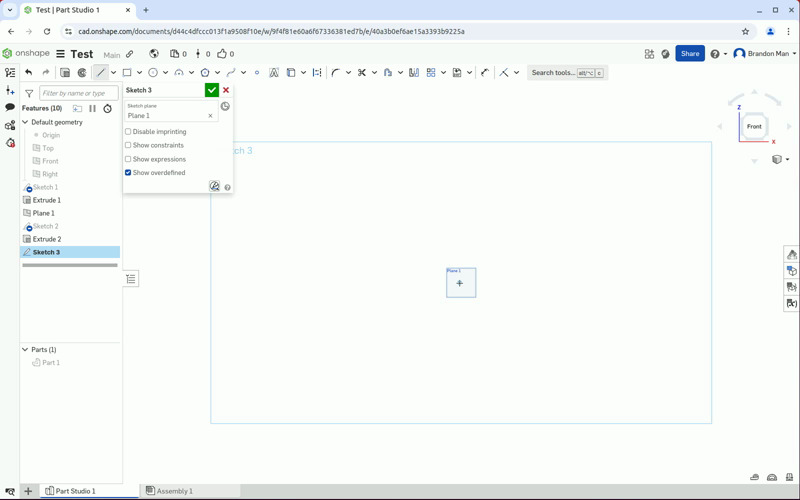
key_down(shift)
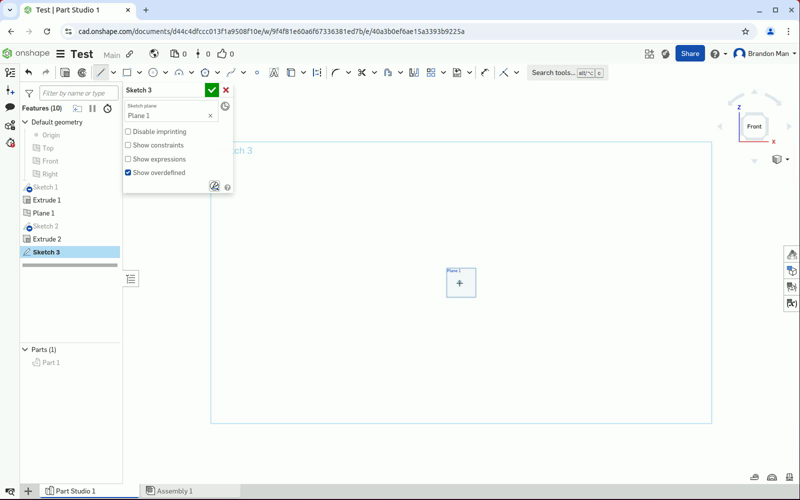
mouse_move(489, 282)
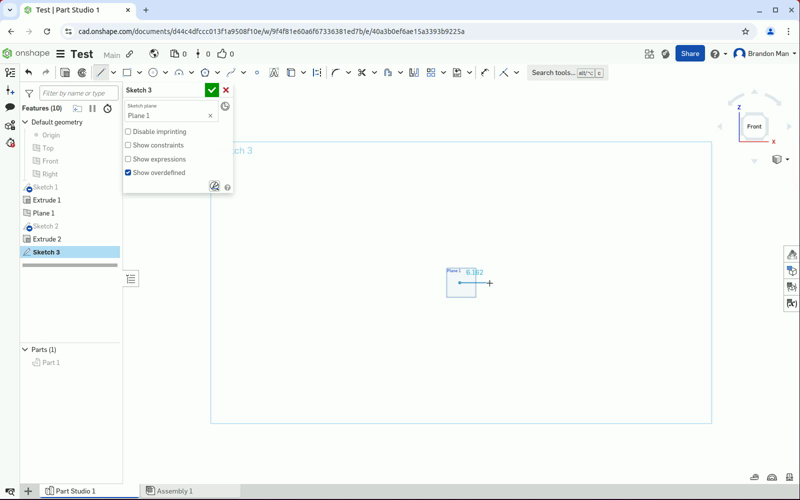
mouse_move(460, 282)
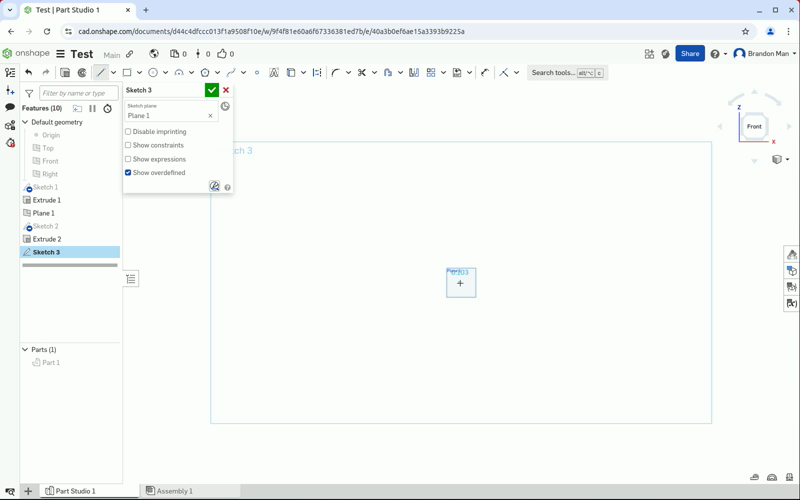
scroll(6)
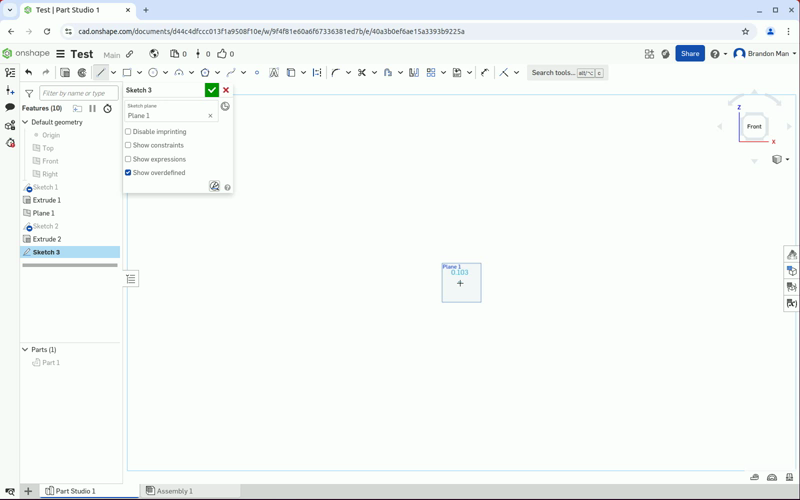
scroll(6)
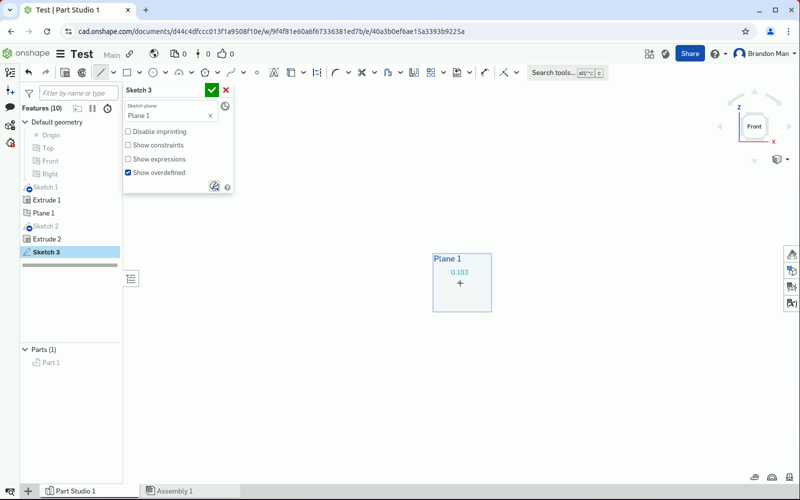
scroll(6)
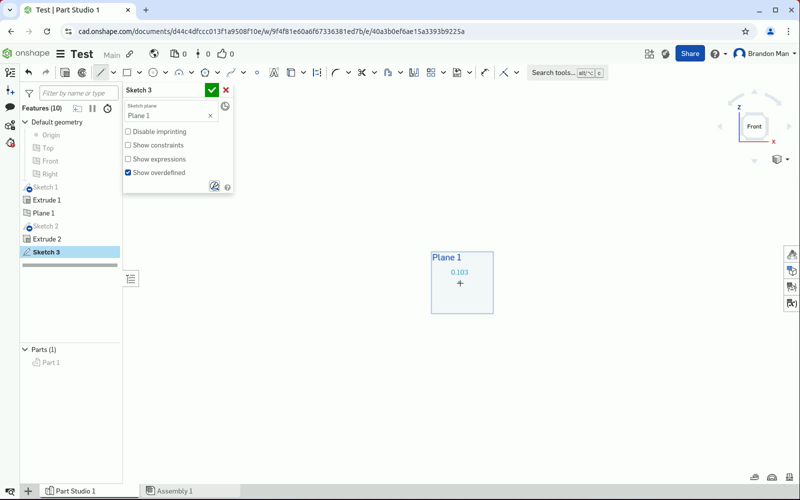
scroll(6)
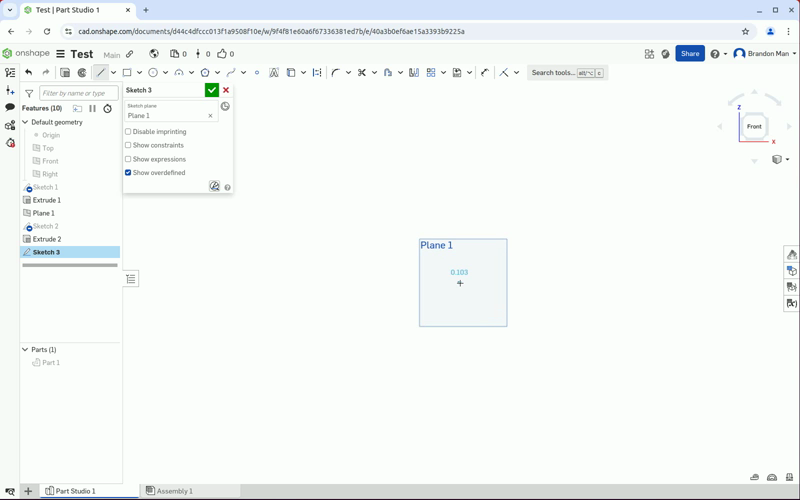
scroll(6)
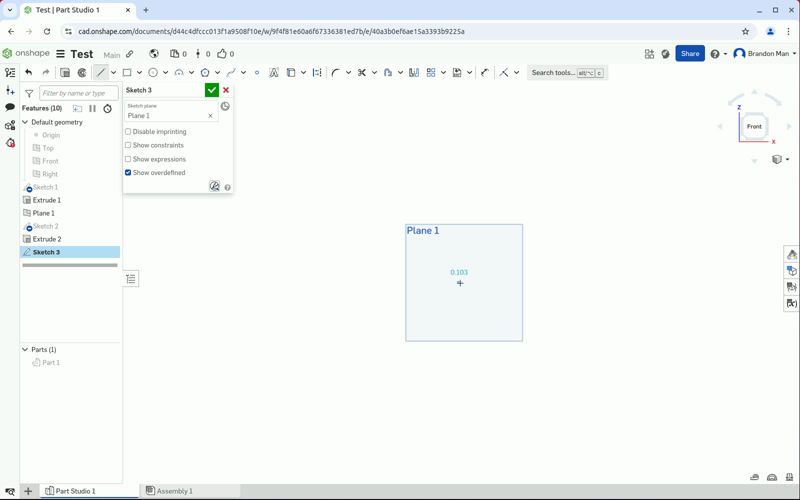
scroll(6)
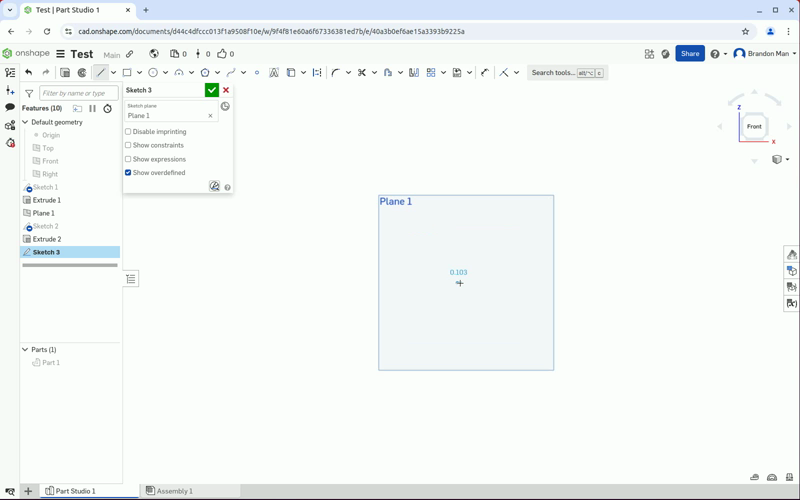
scroll(6)
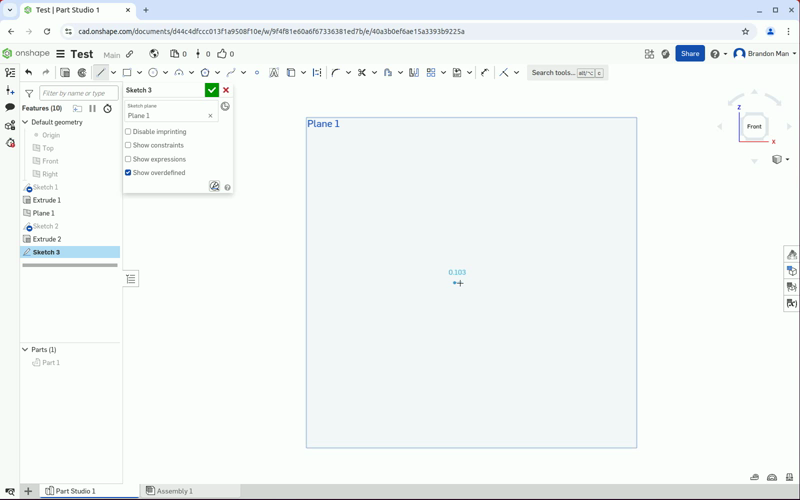
click(460, 282)
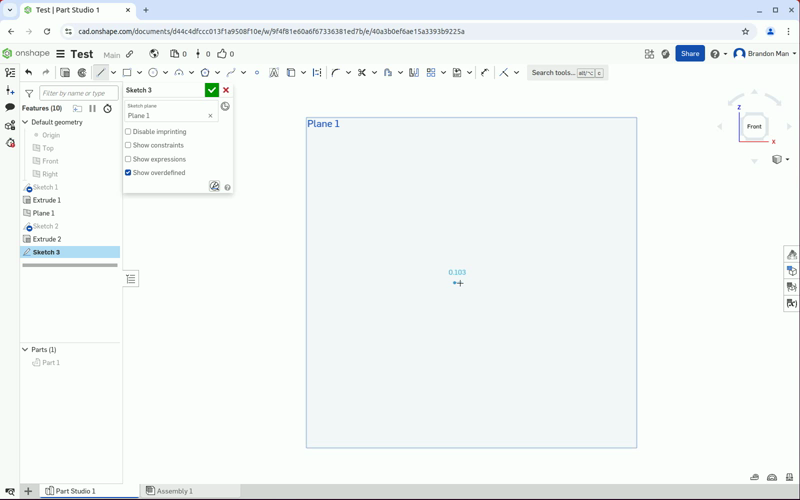
scroll(-6)
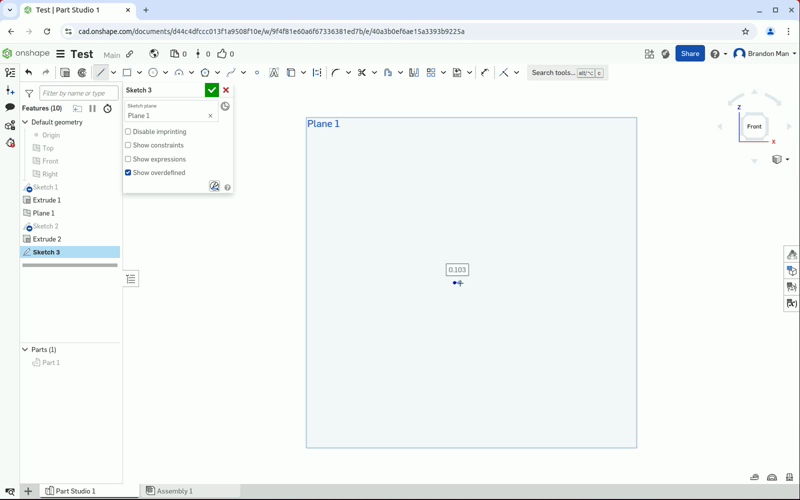
scroll(-6)
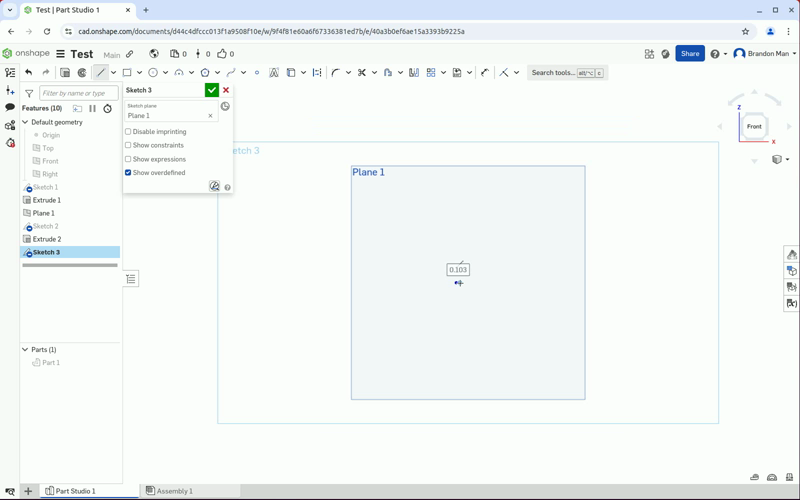
scroll(-6)
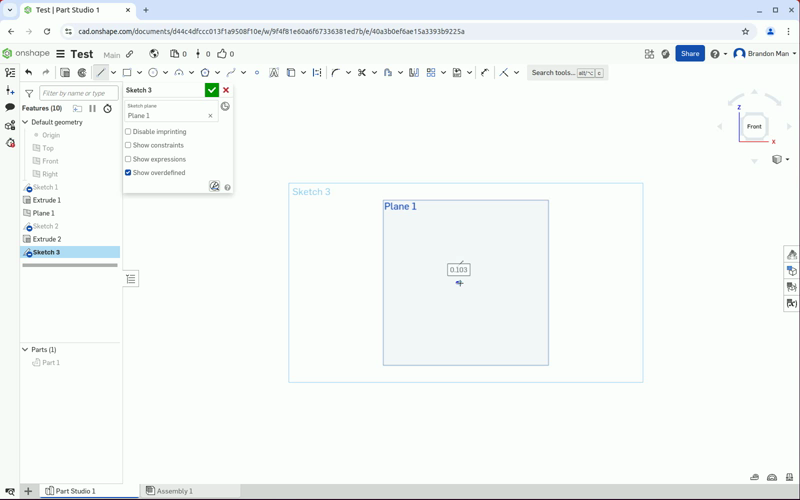
scroll(-6)
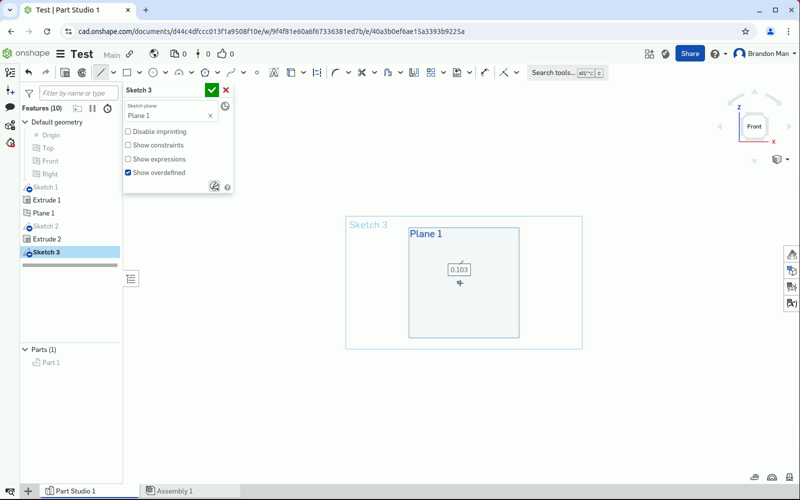
scroll(-6)
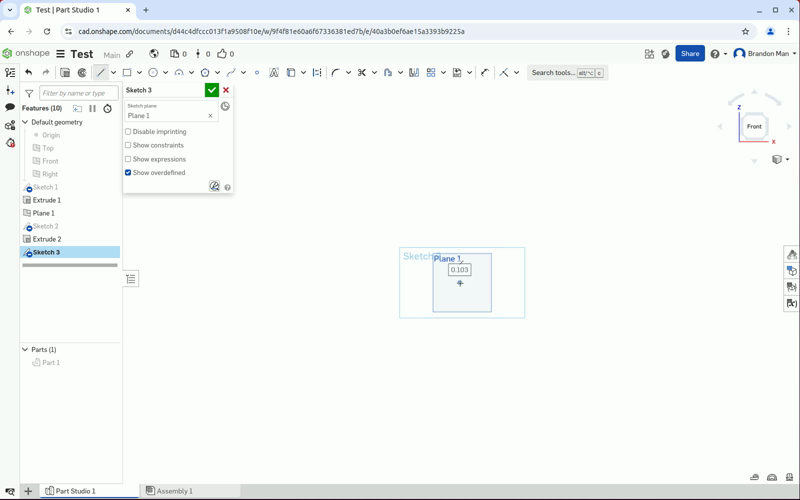
scroll(-6)
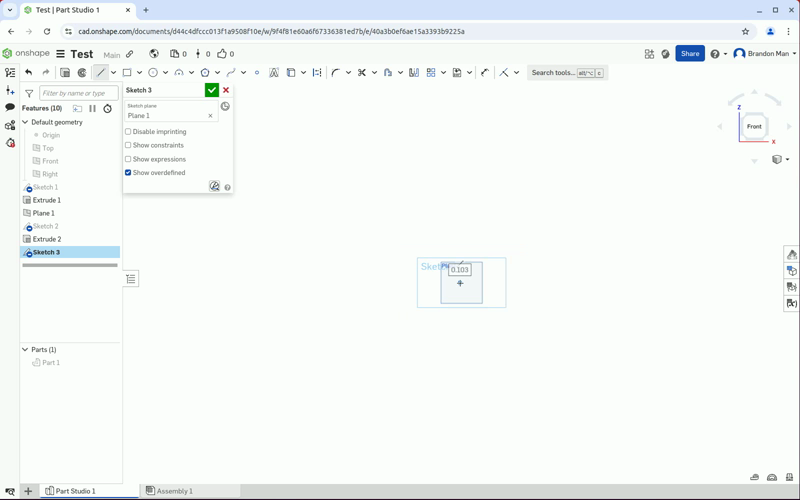
scroll(-6)
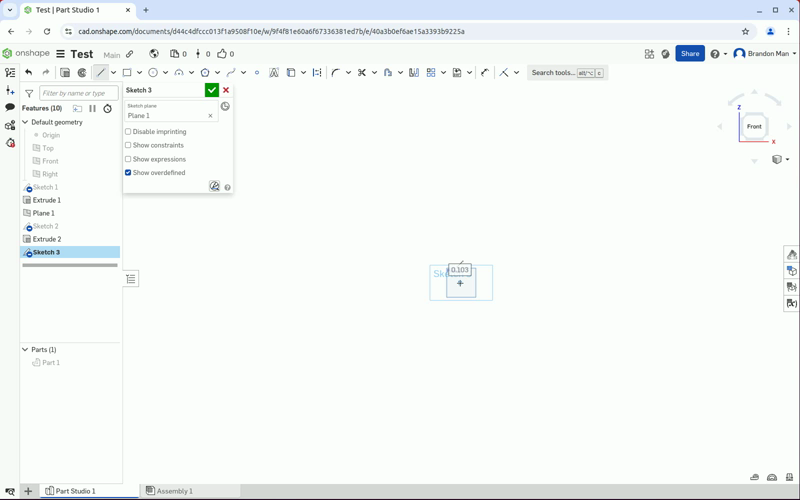
key_up(shift)
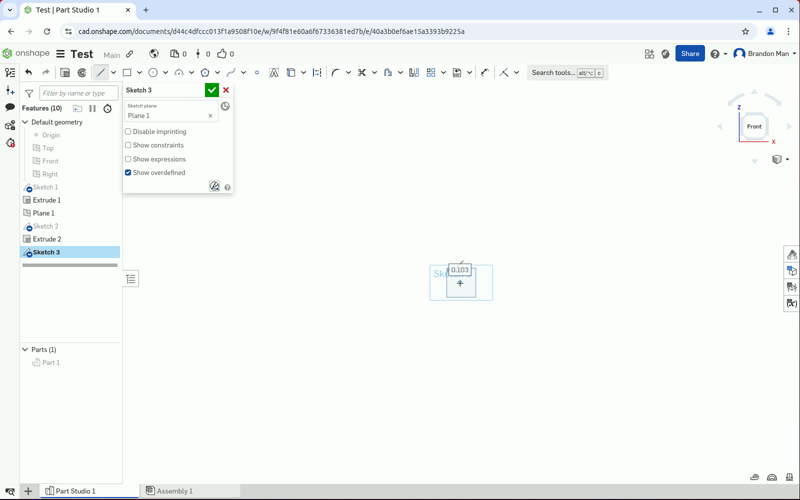
key_down(shift)
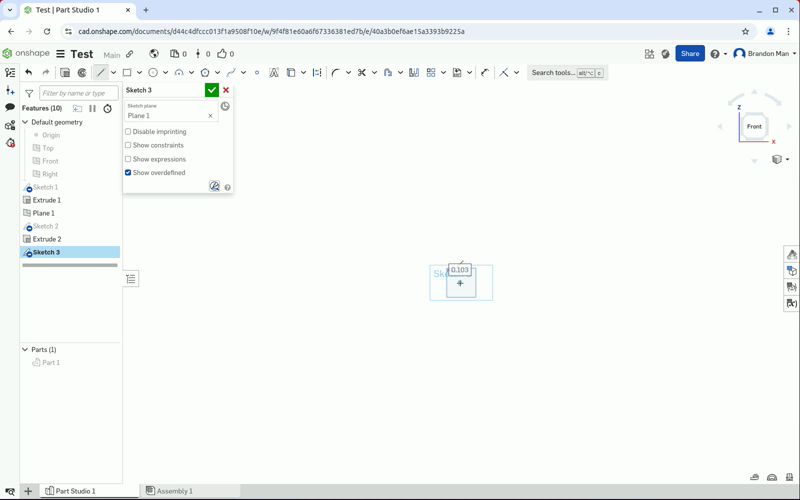
mouse_move(490, 282)
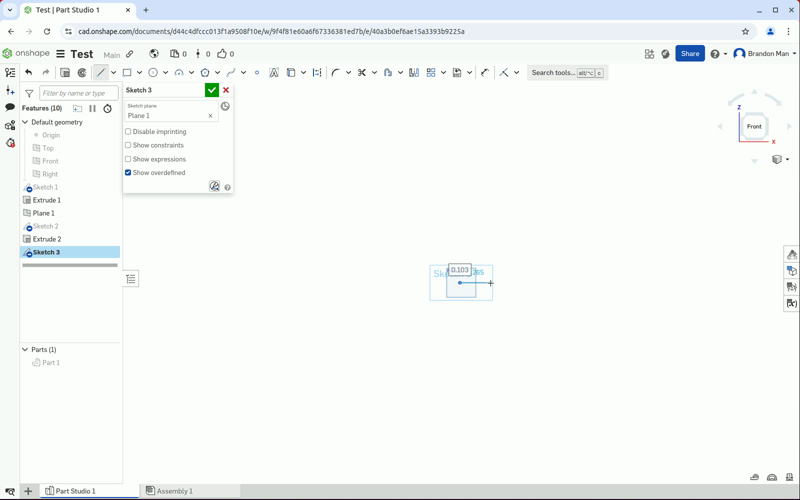
mouse_move(460, 277)
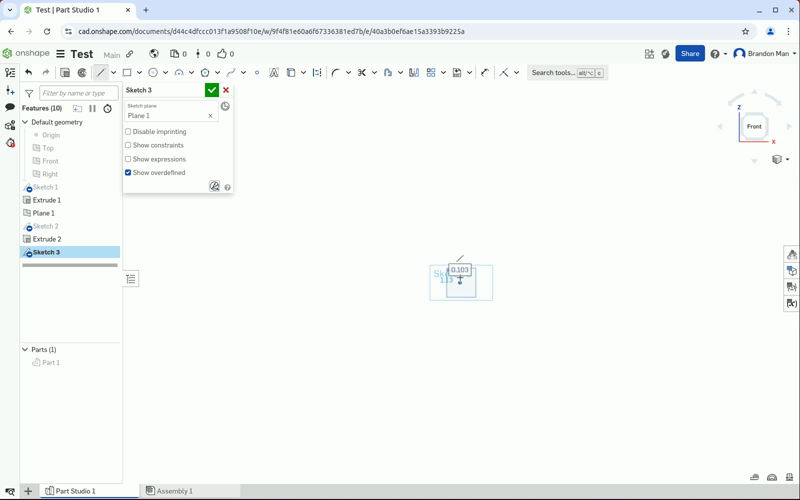
scroll(6)
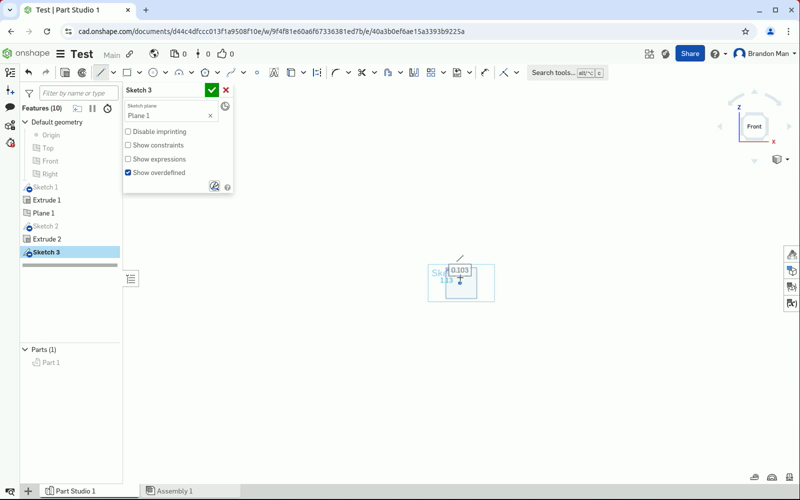
scroll(6)
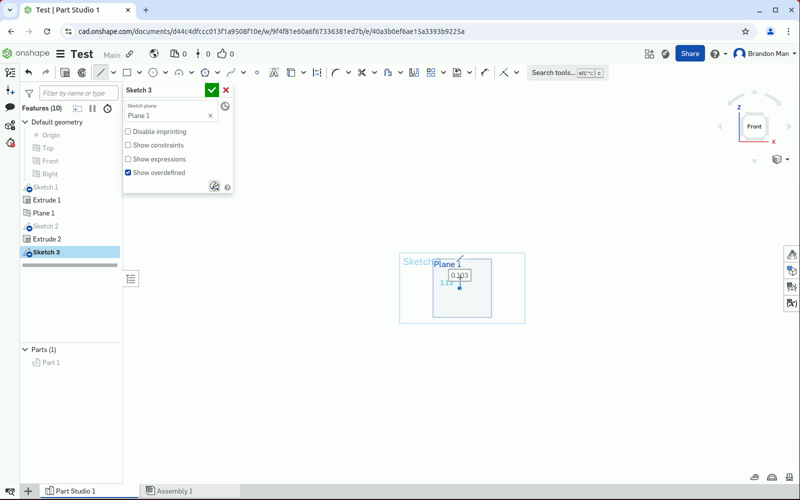
scroll(6)
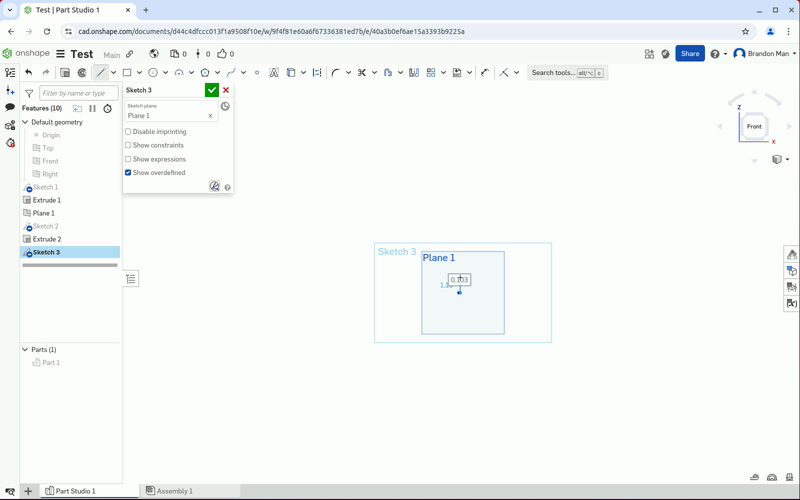
scroll(6)
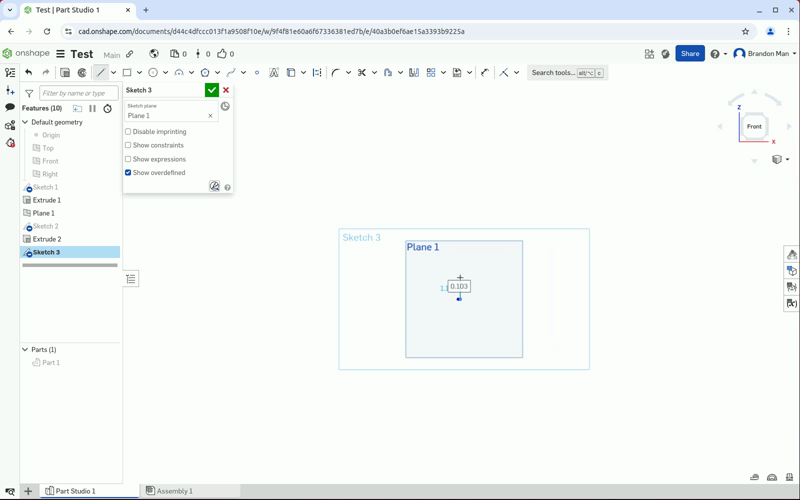
scroll(6)
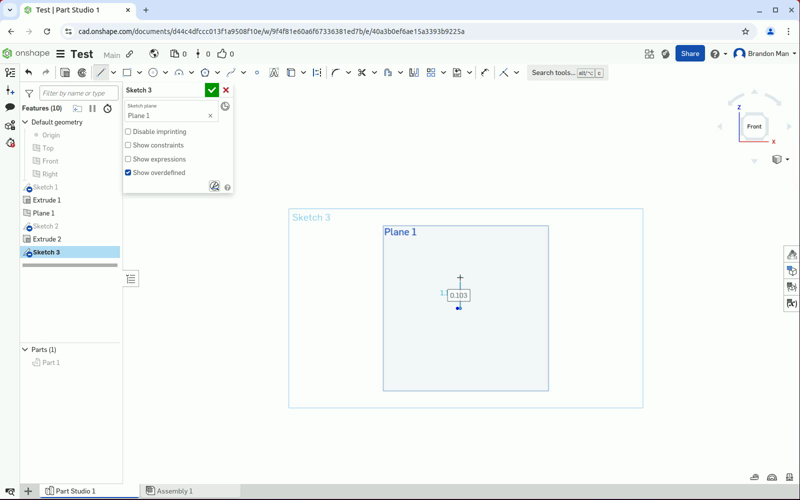
scroll(6)
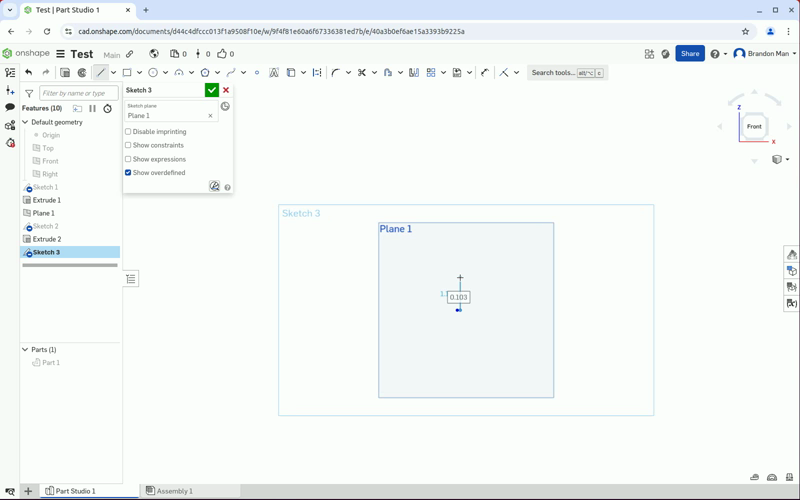
scroll(6)
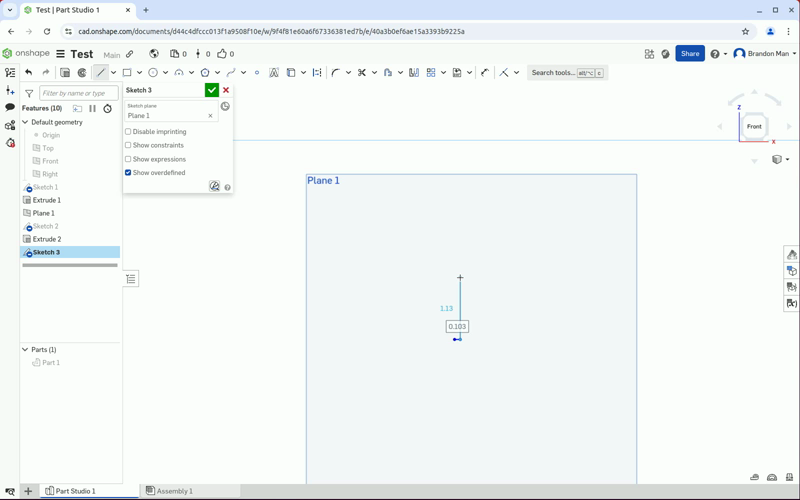
click(460, 277)
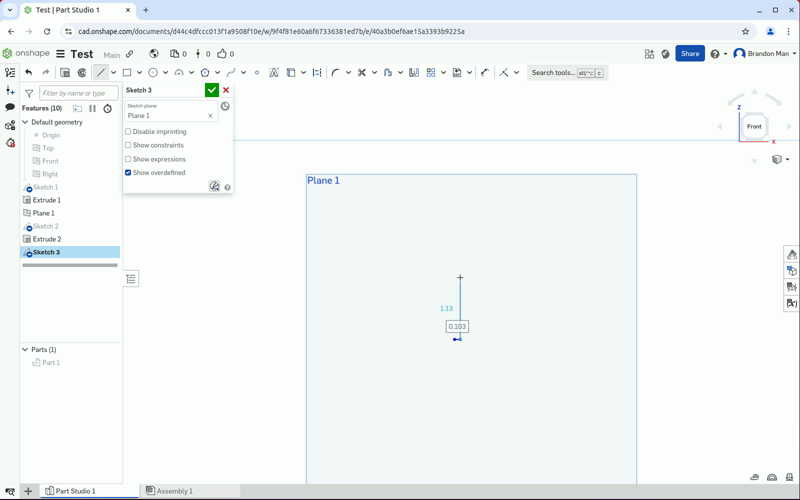
scroll(-6)
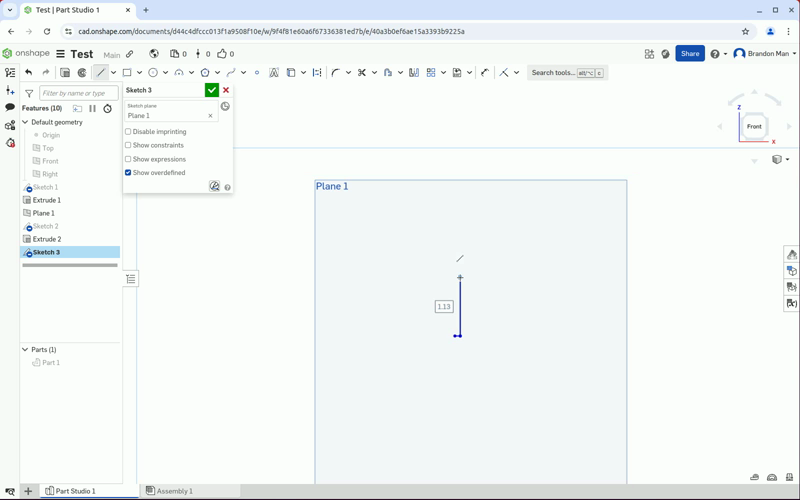
scroll(-6)
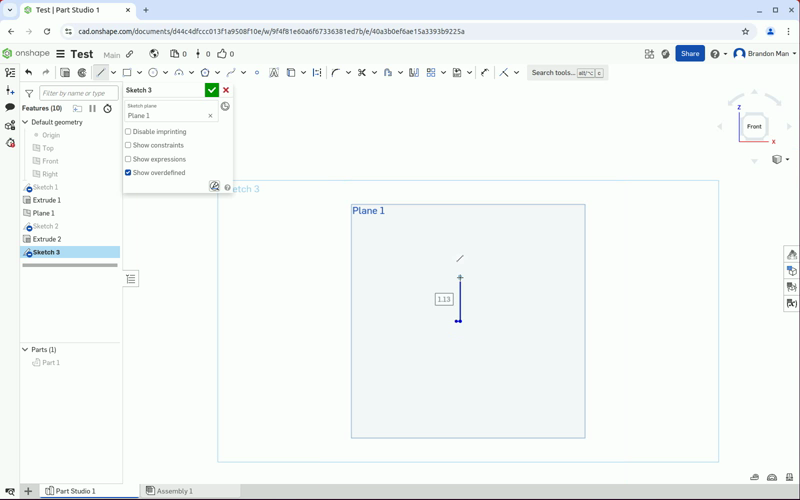
scroll(-6)
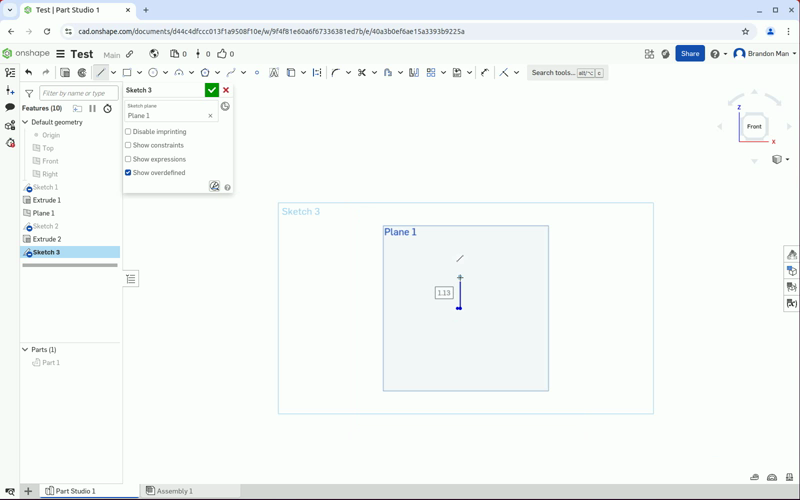
scroll(-6)
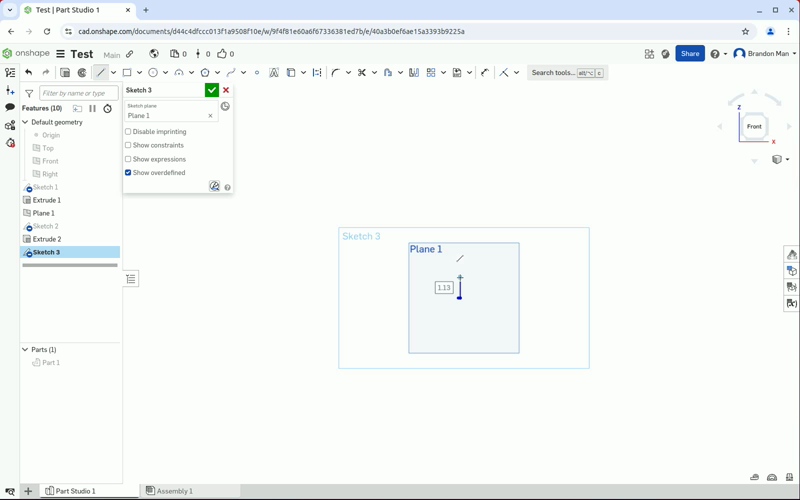
scroll(-6)
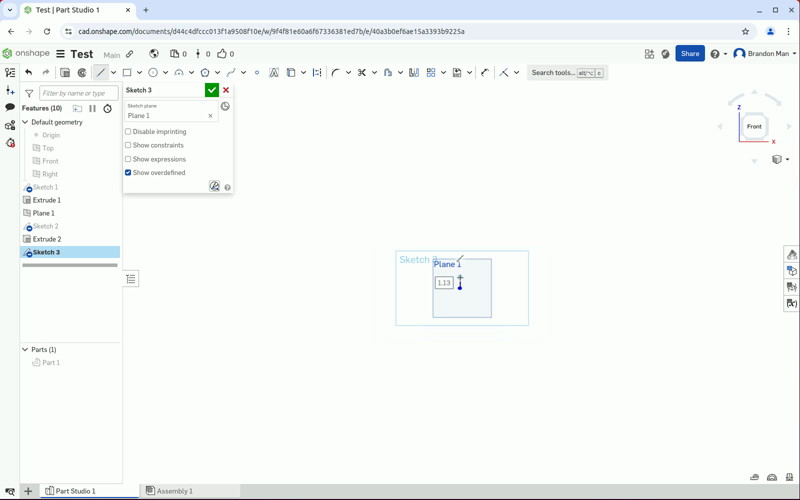
scroll(-6)
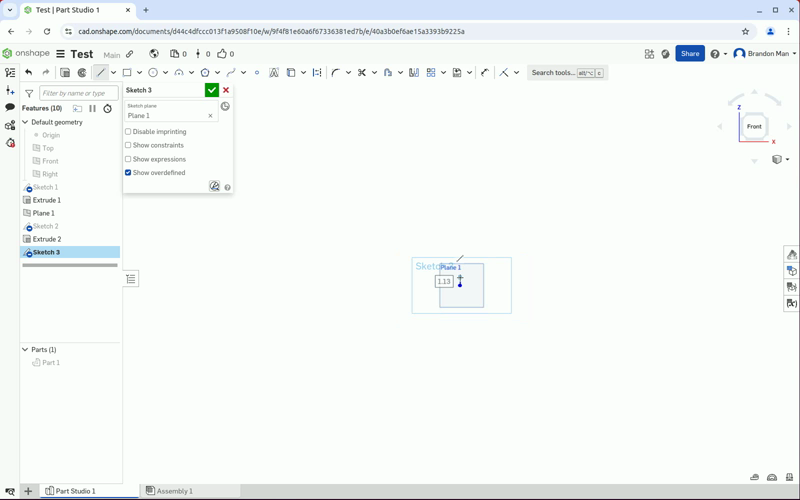
scroll(-6)
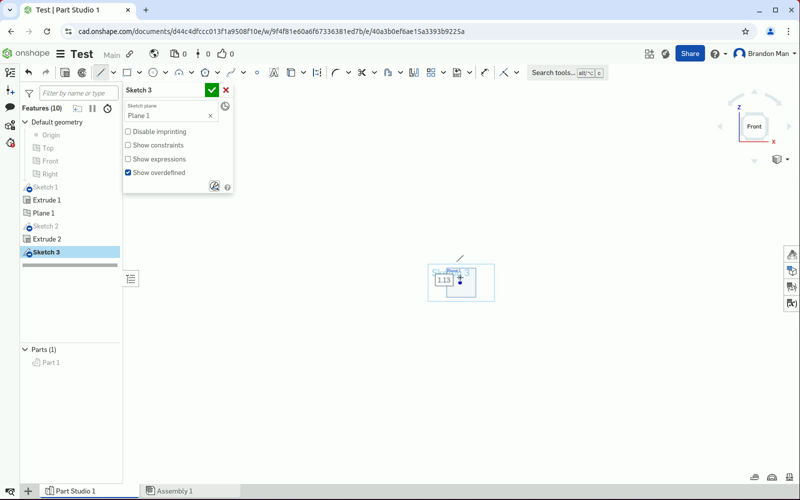
key_up(shift)
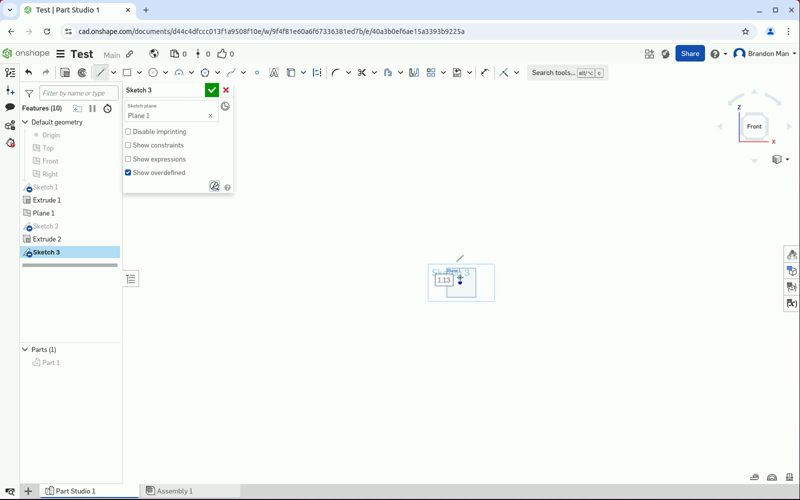
mouse_move(490, 277)
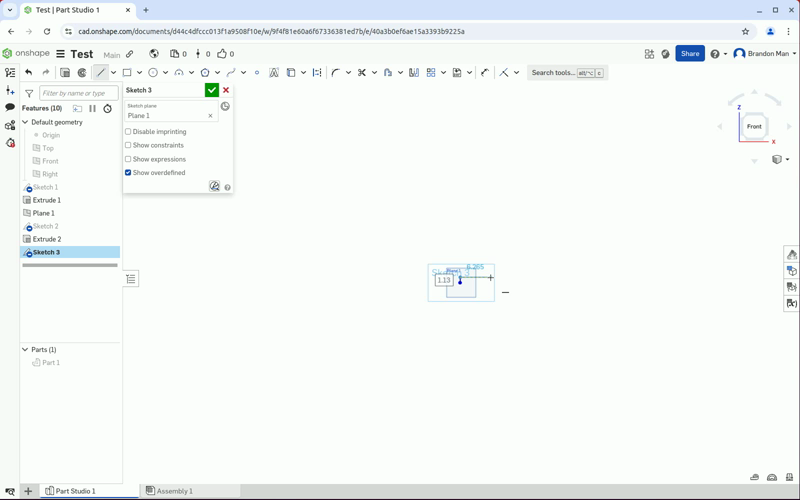
key_down(shift)
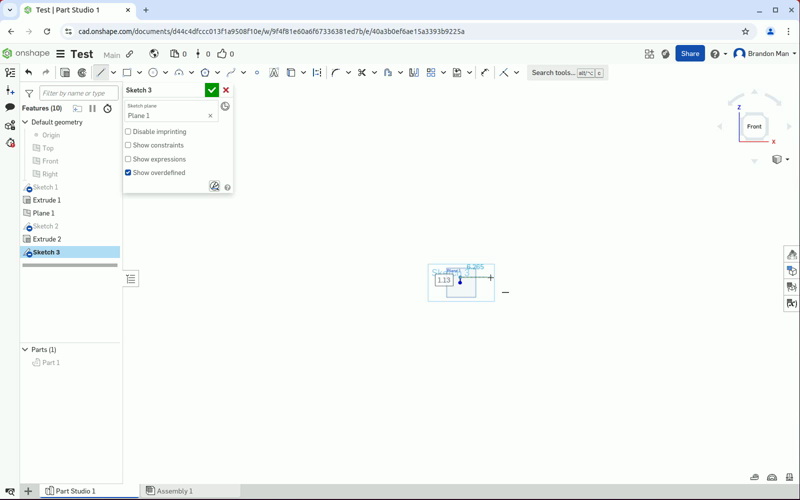
mouse_move(459, 282)
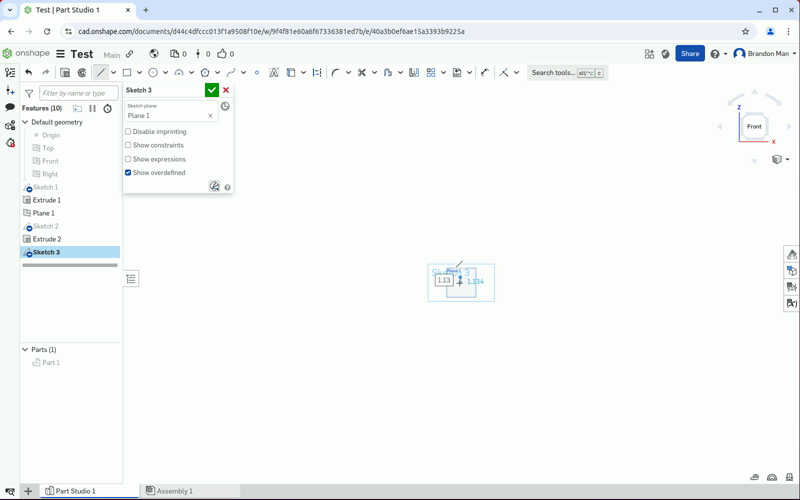
scroll(6)
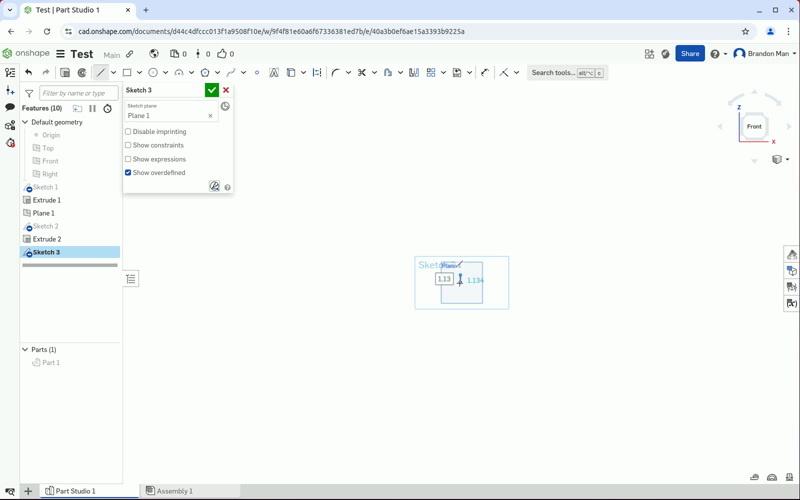
scroll(6)
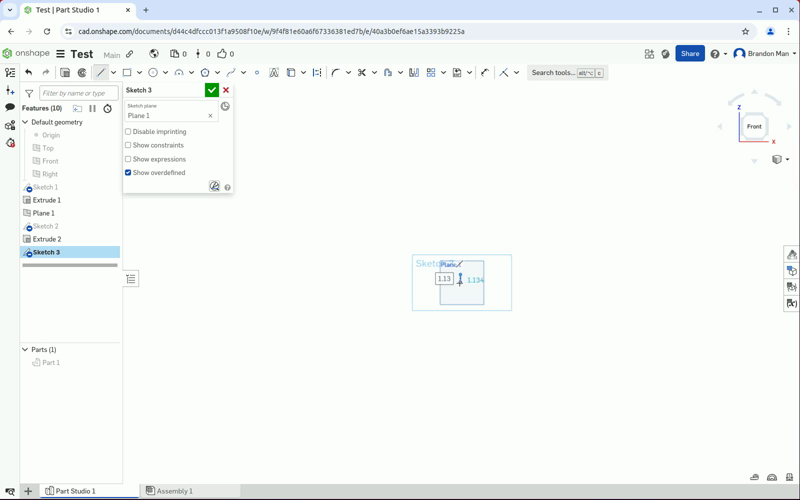
scroll(6)
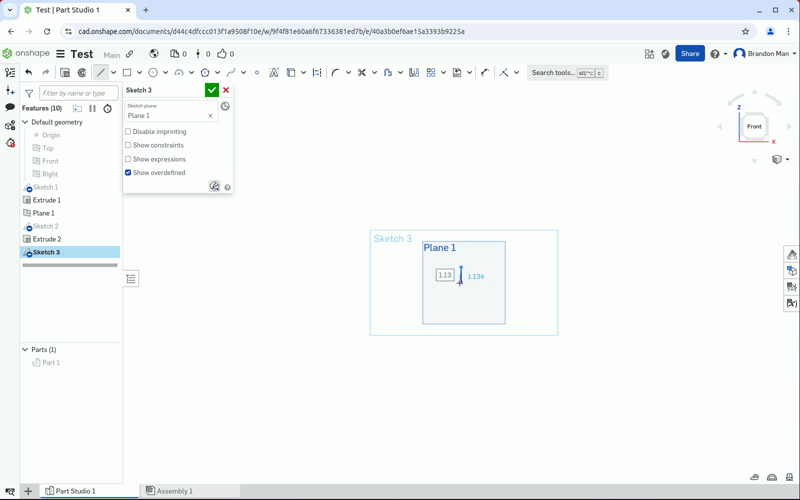
scroll(6)
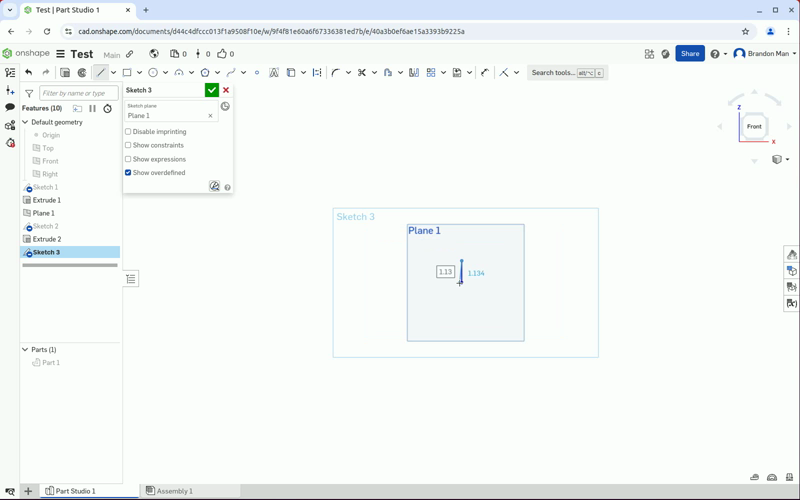
scroll(6)
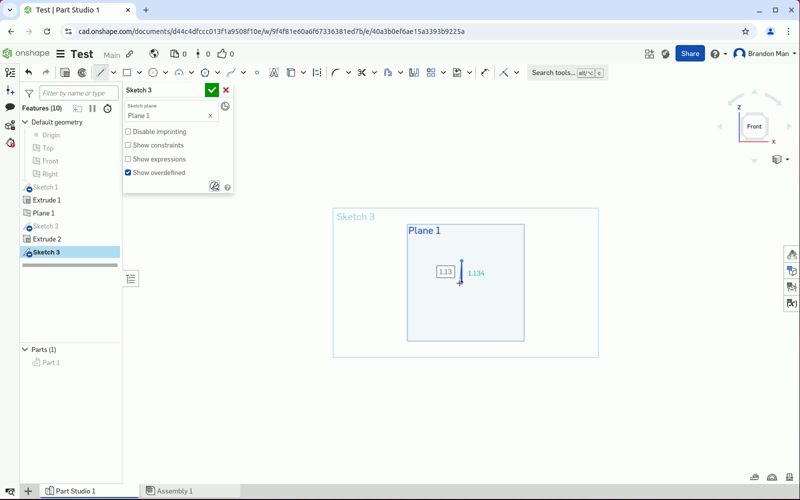
scroll(6)
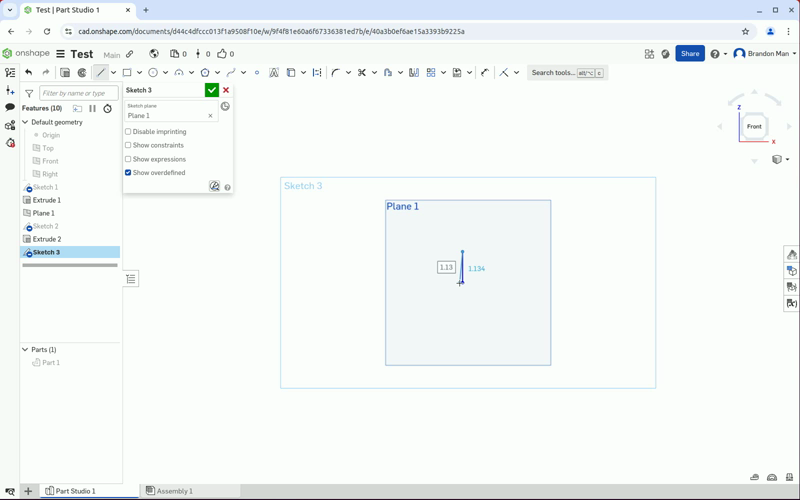
scroll(6)
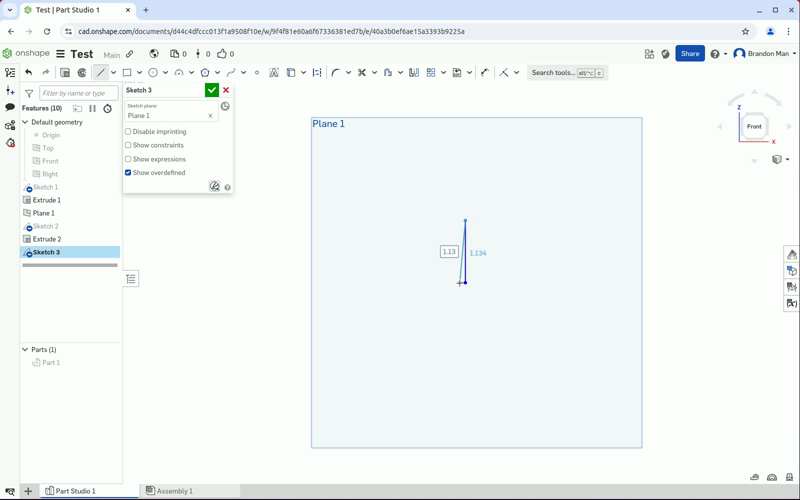
key_up(shift)
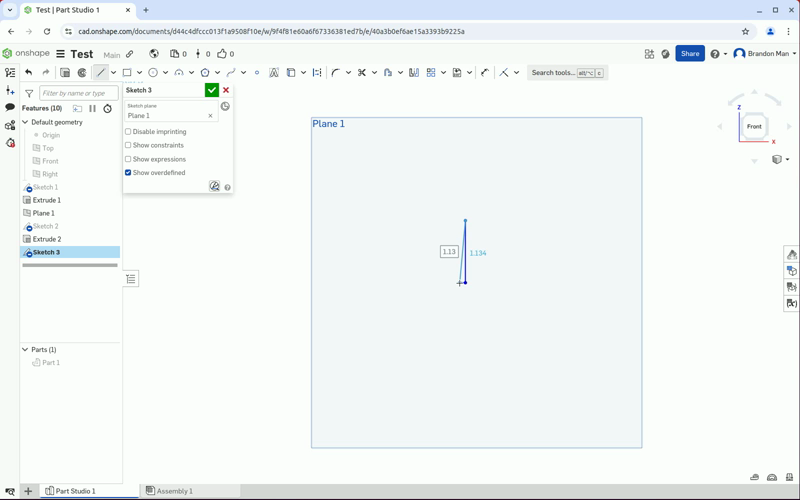
click(459, 282)
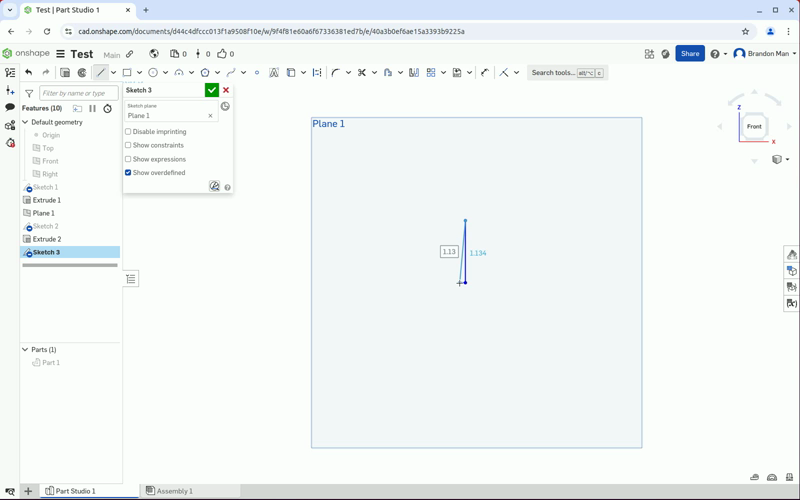
scroll(-6)
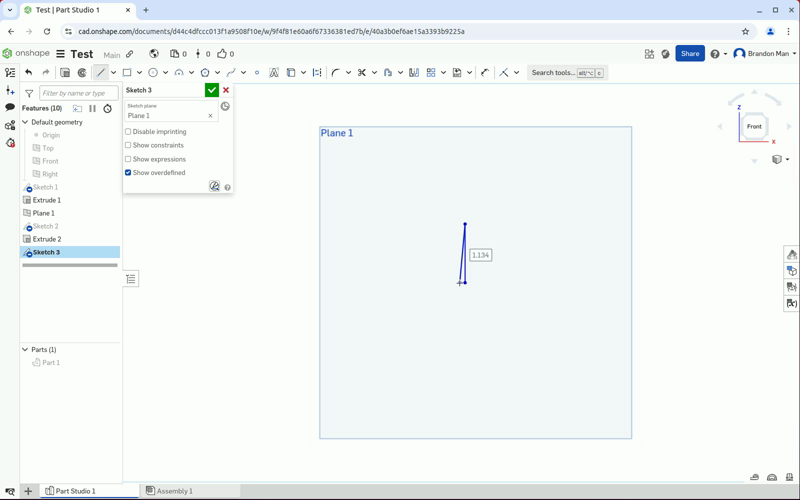
scroll(-6)
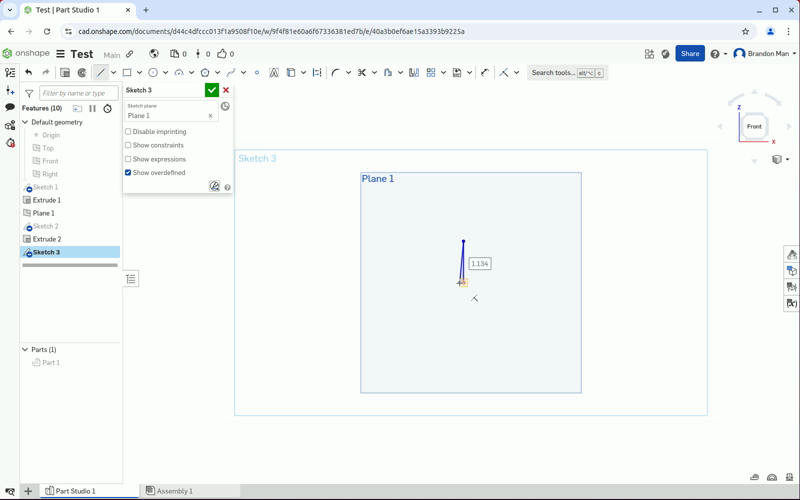
scroll(-6)
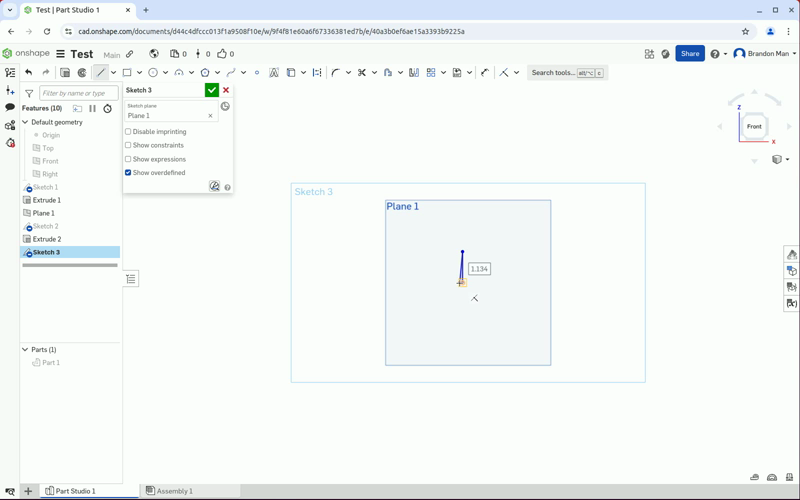
scroll(-6)
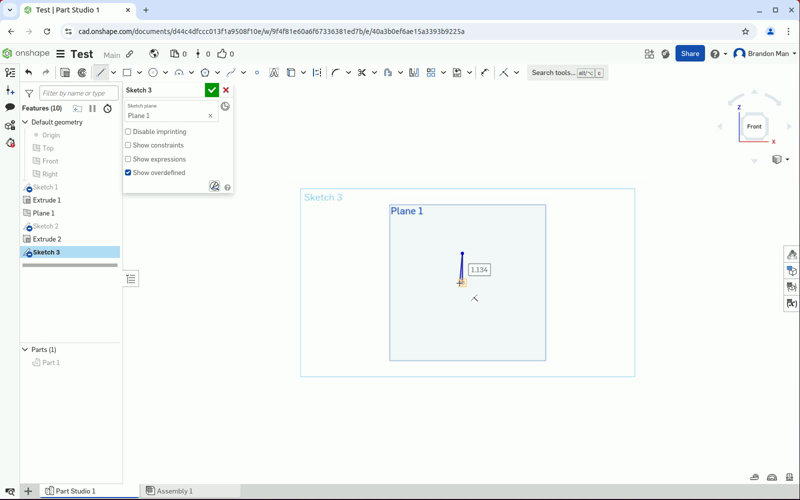
scroll(-6)
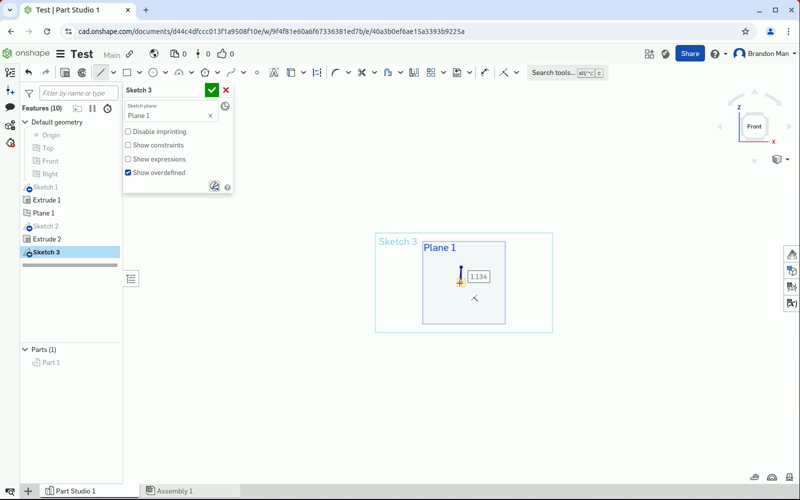
scroll(-6)
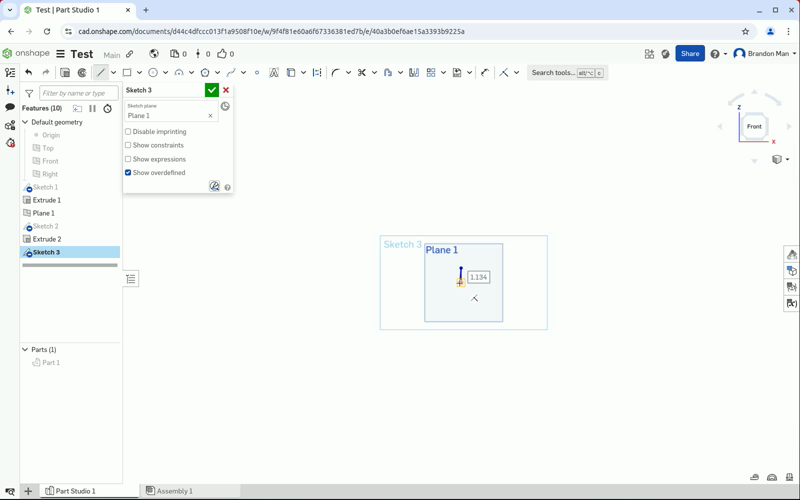
scroll(-6)
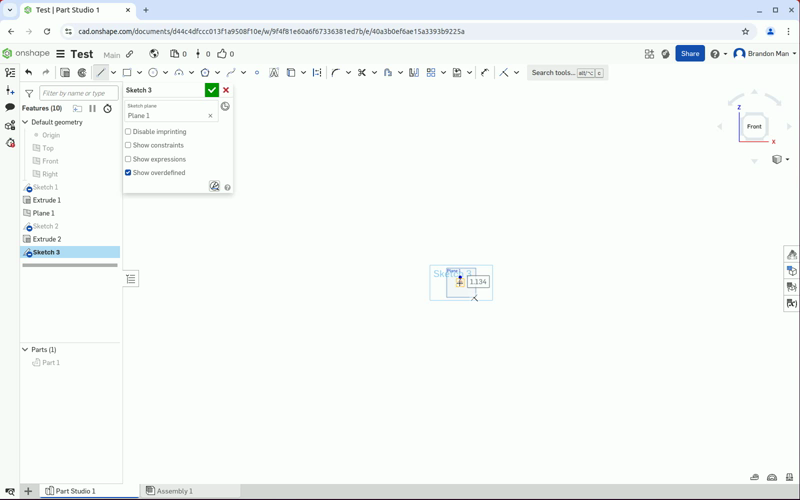
key(esc)
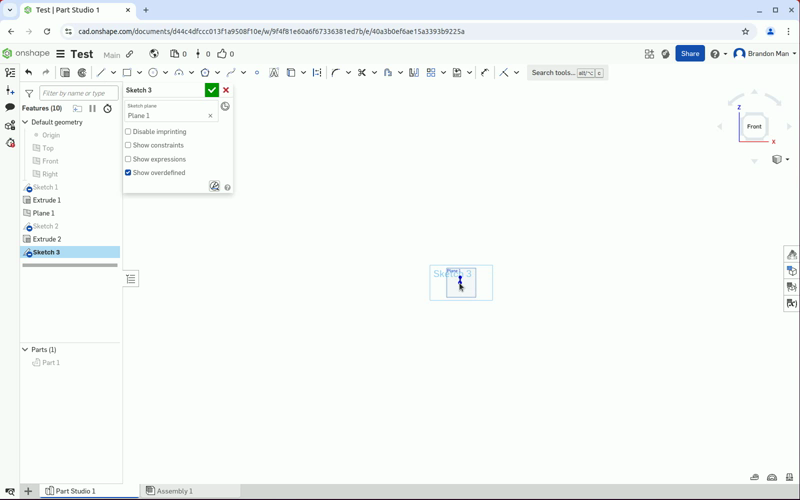
mouse_move(459, 282)
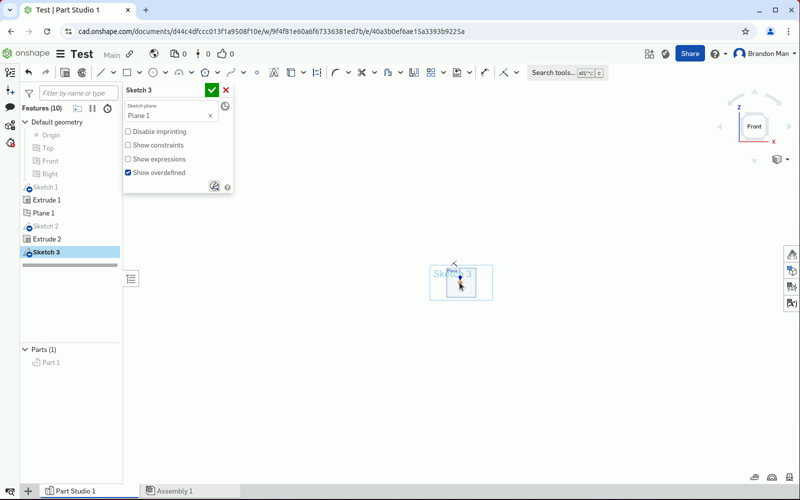
scroll(6)
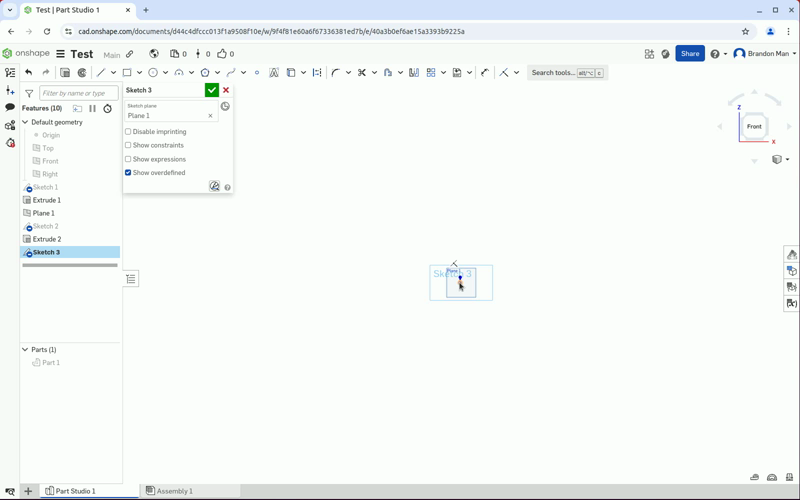
scroll(6)
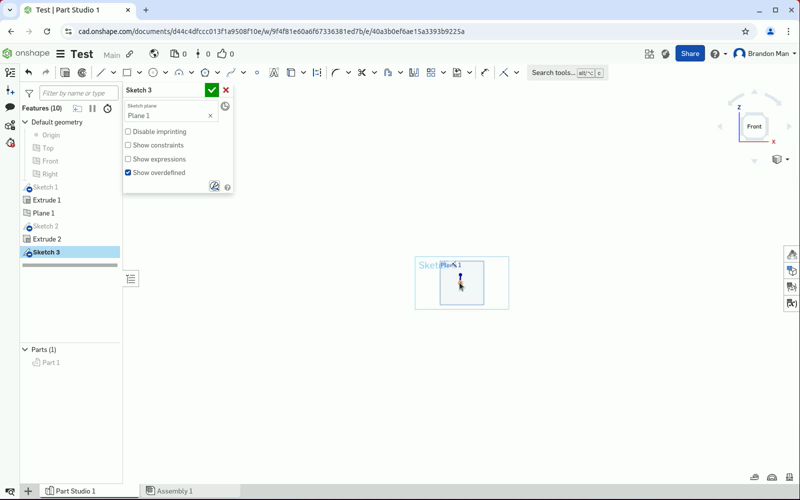
scroll(6)
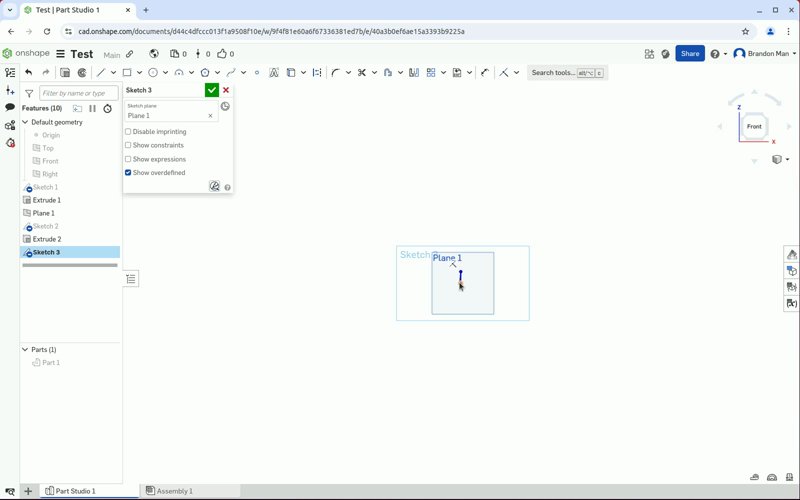
scroll(6)
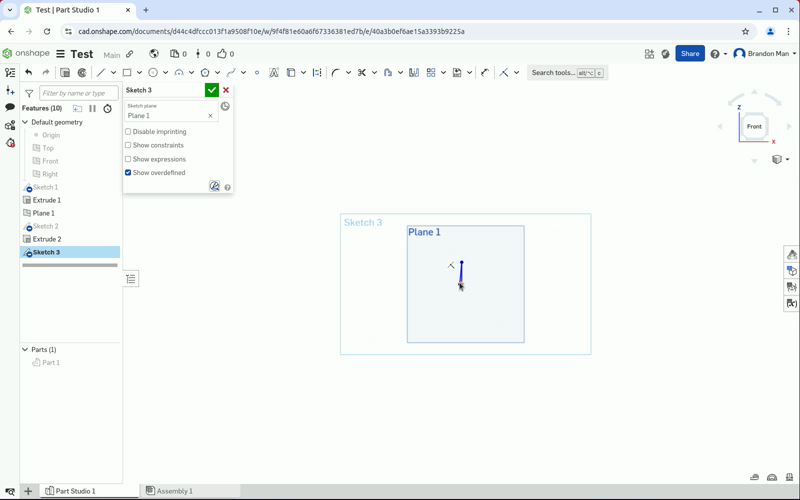
scroll(6)
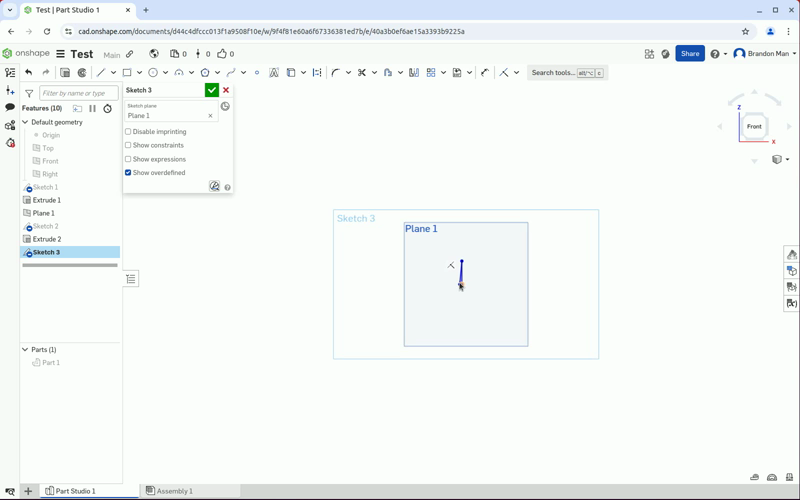
scroll(6)
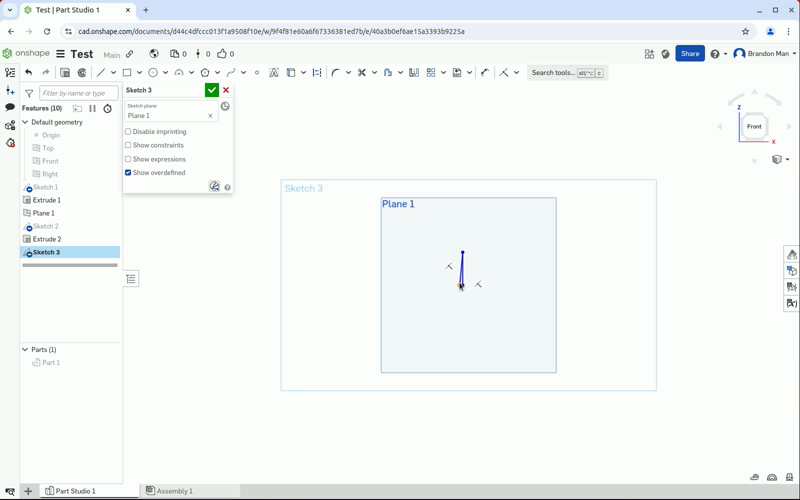
scroll(6)
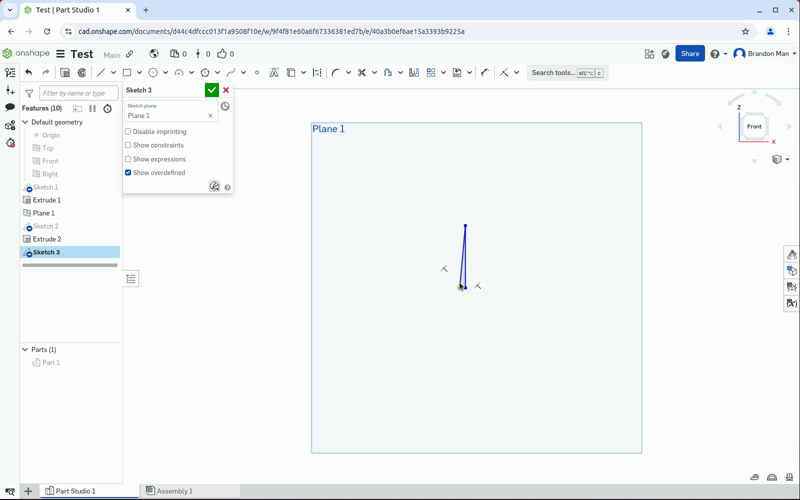
click(459, 282)
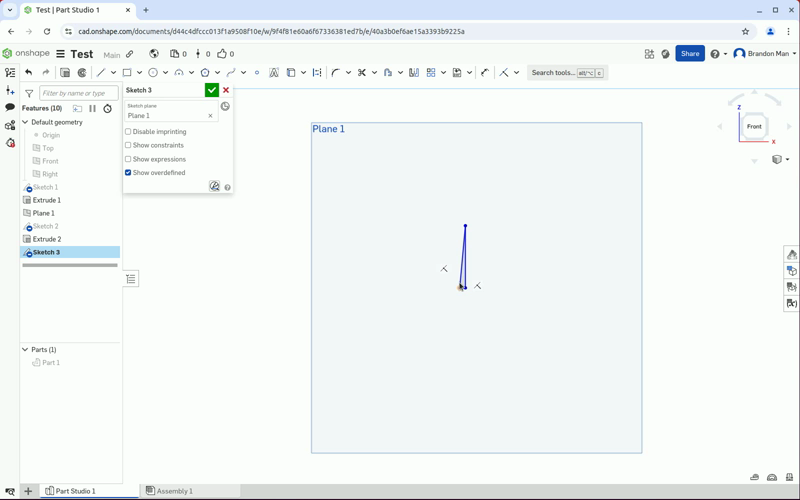
scroll(-6)
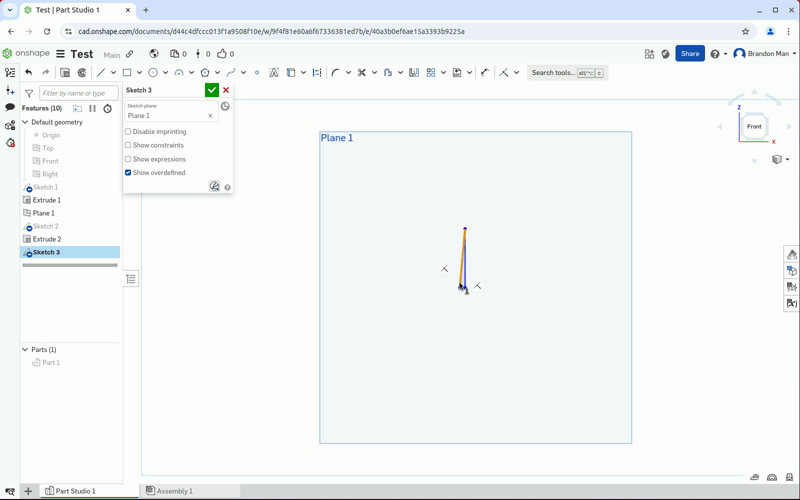
scroll(-6)
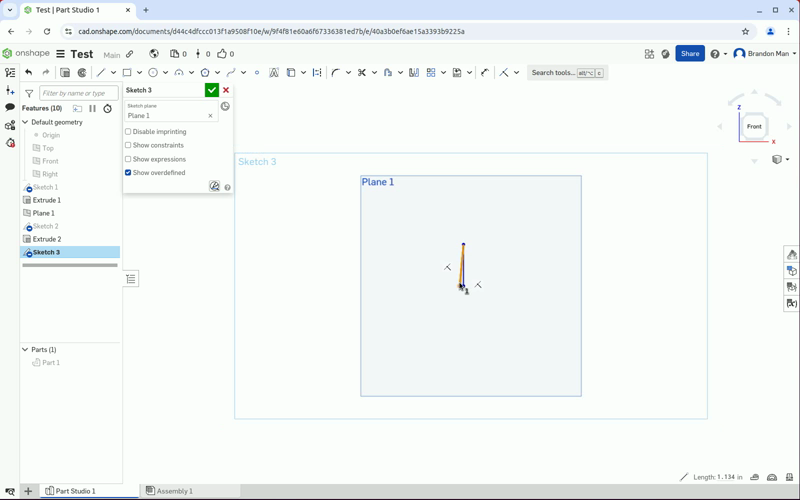
scroll(-6)
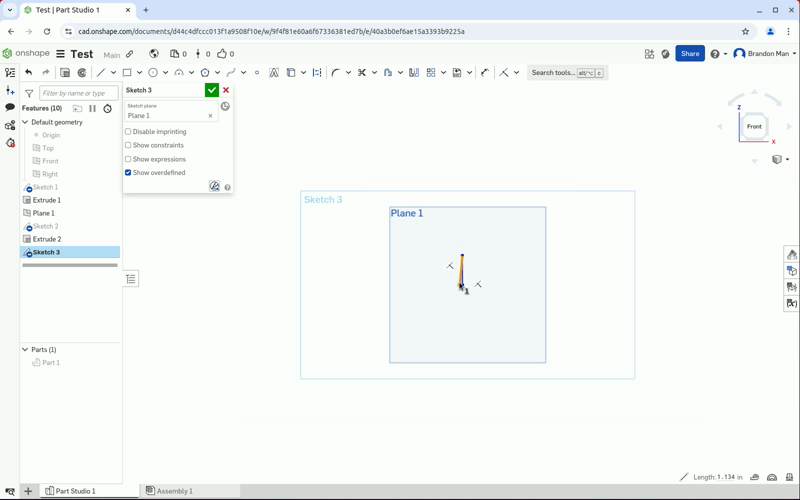
scroll(-6)
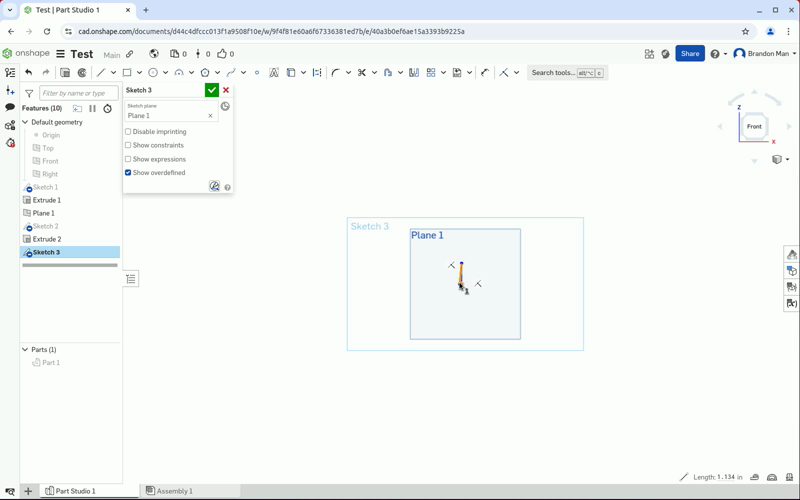
scroll(-6)
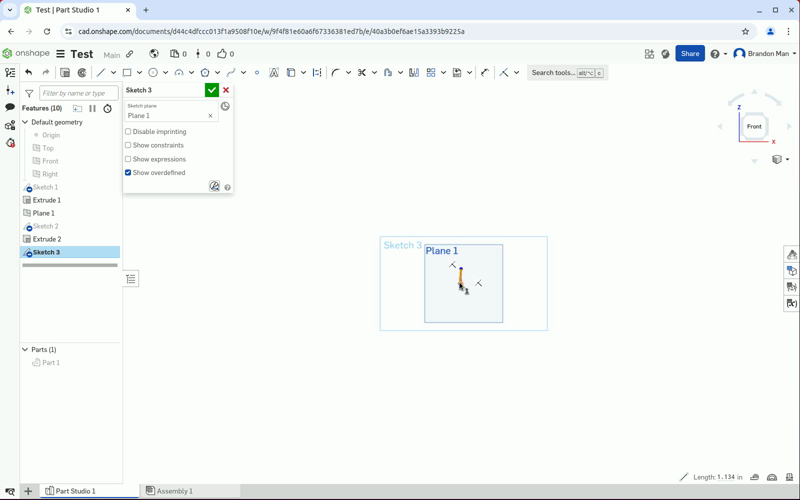
scroll(-6)
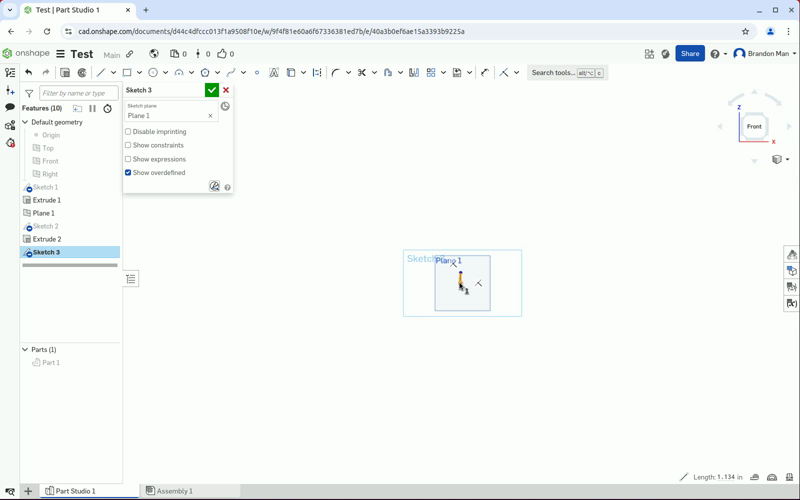
scroll(-6)
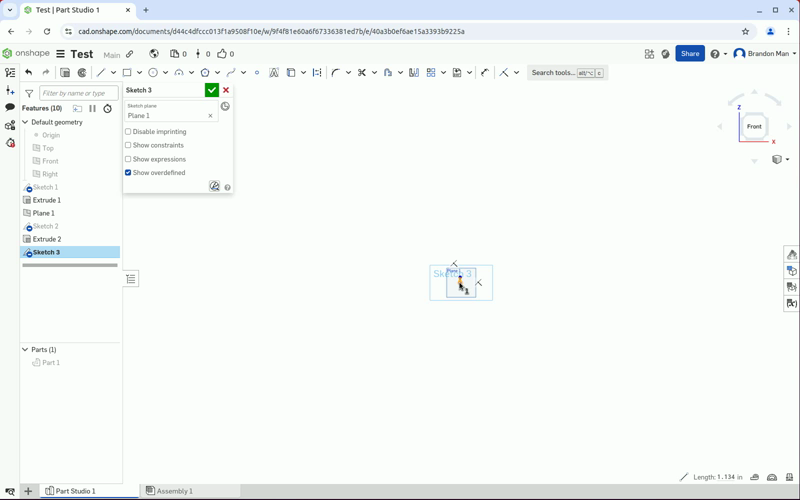
mouse_move(73, 352)
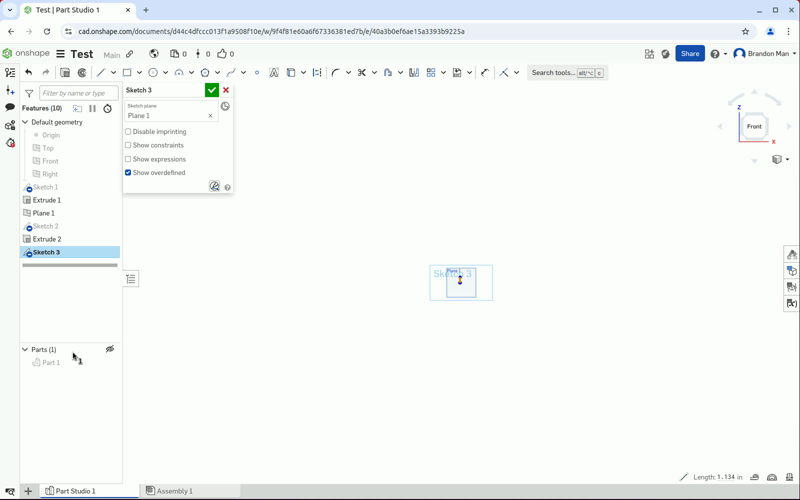
key(shift+y)
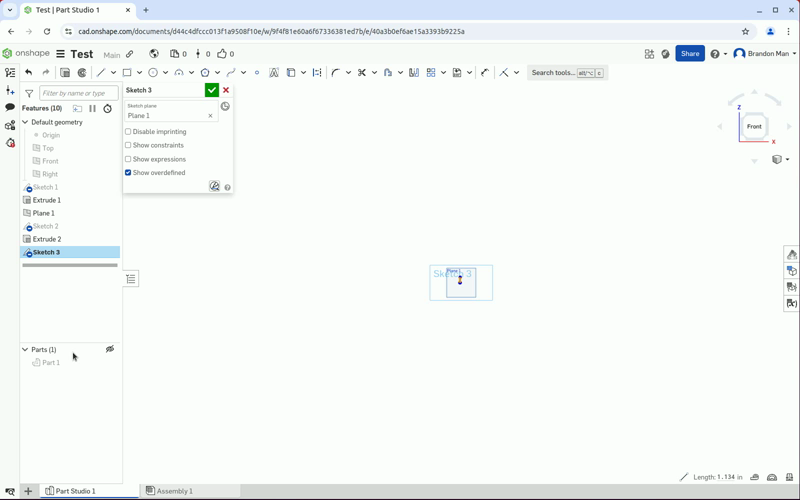
key(shift+e)
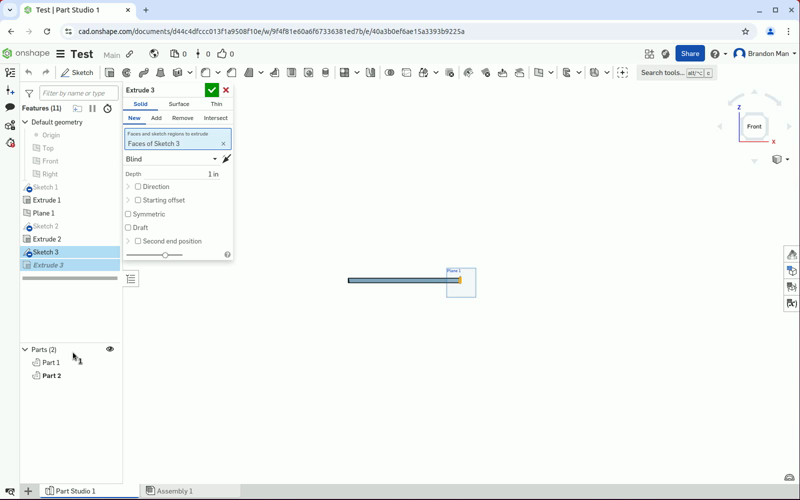
mouse_move(143, 106)
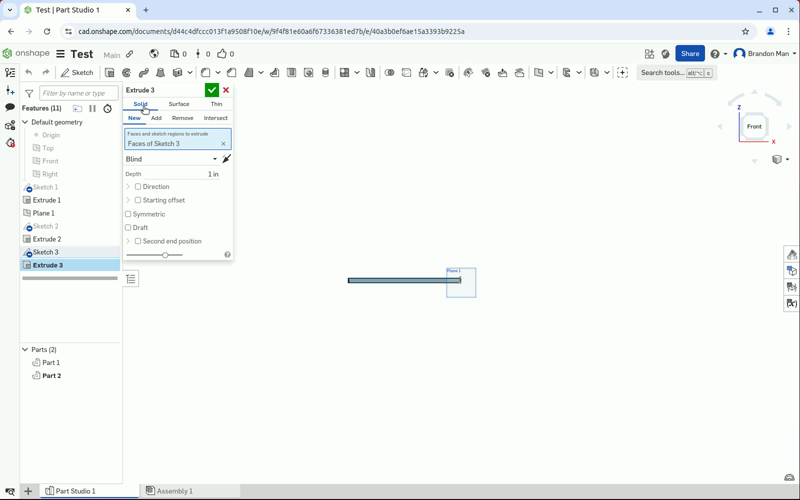
click(143, 106)
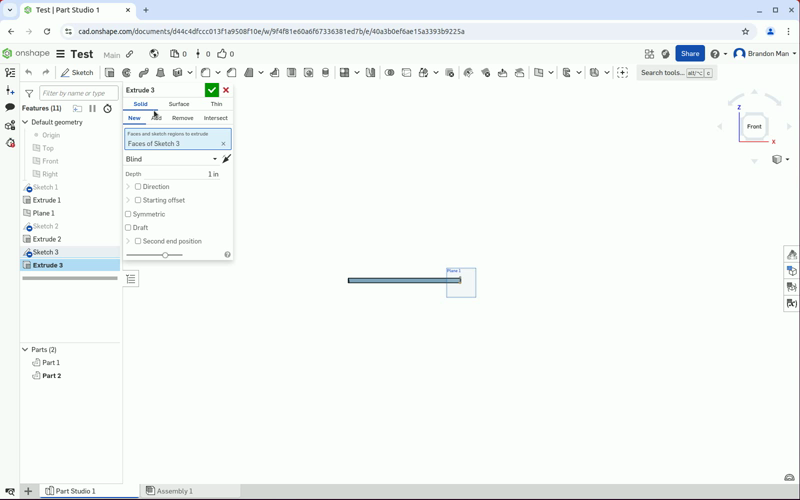
mouse_move(186, 120)
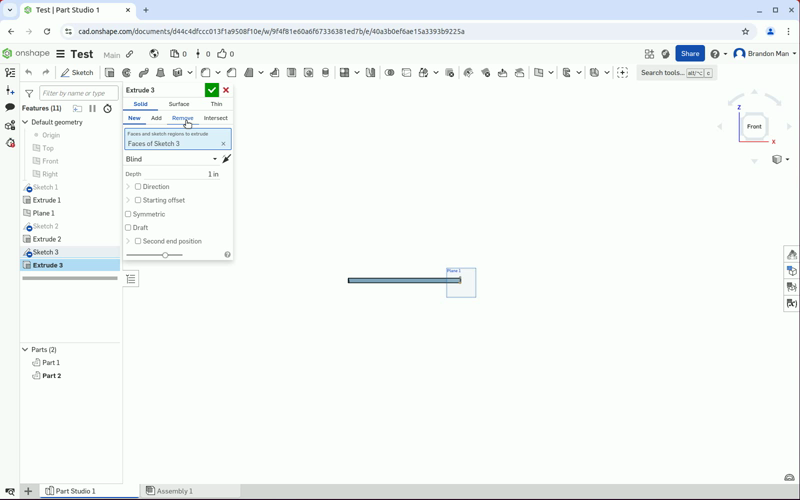
click(186, 120)
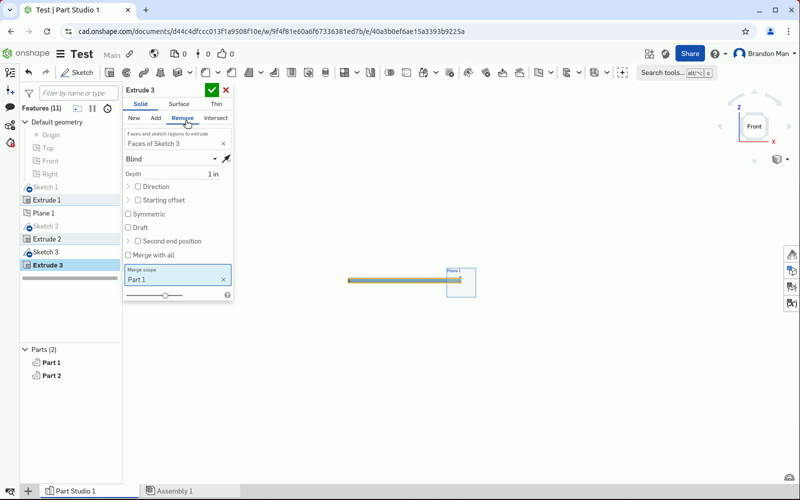
key(tab, 4)
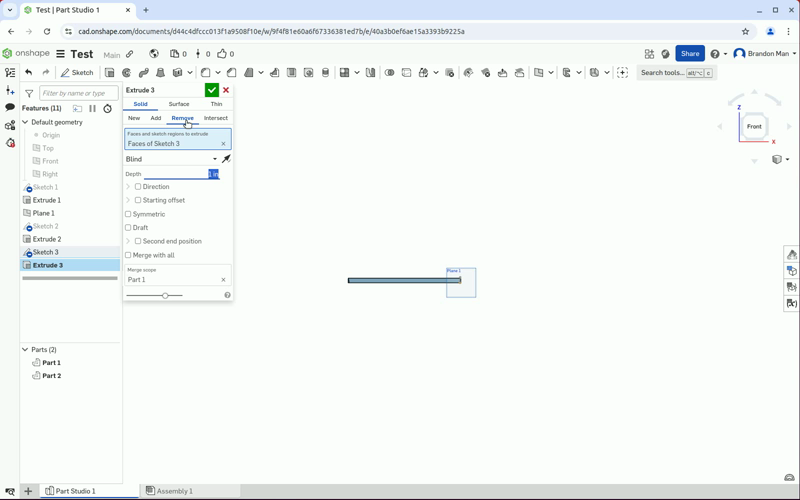
text(0.481)
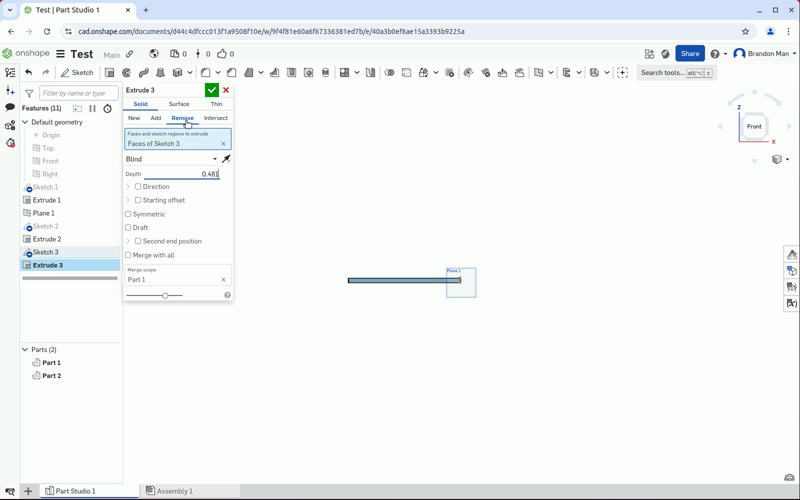
key(tab, 6)
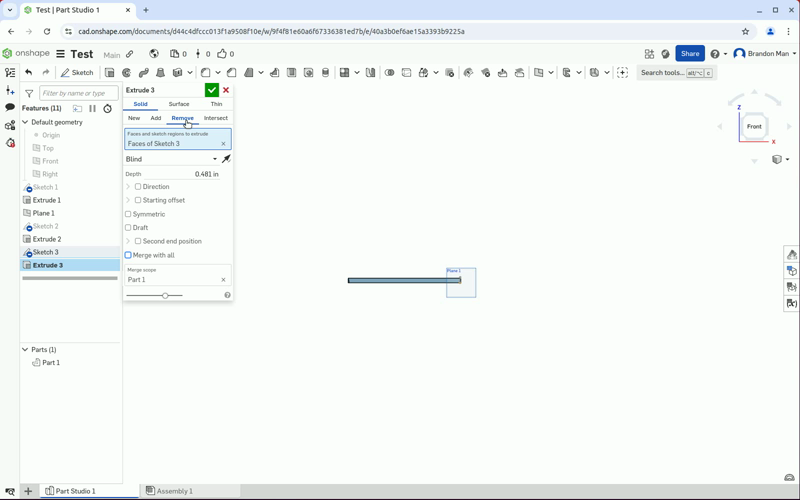
key(space)
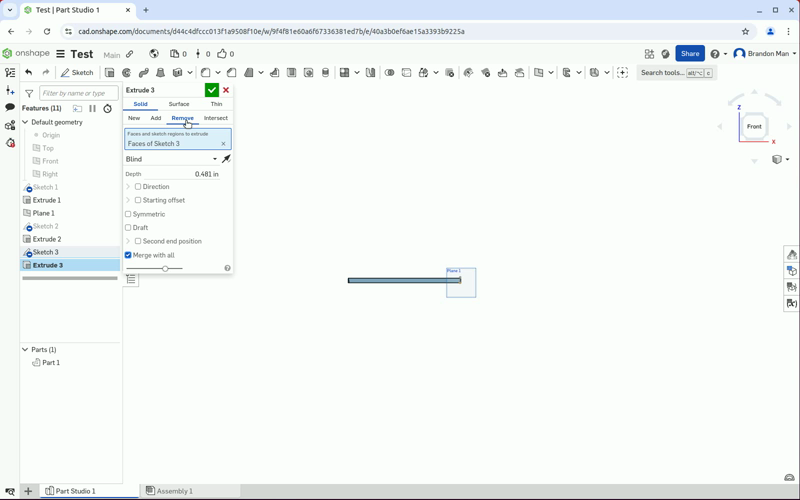
key(enter)
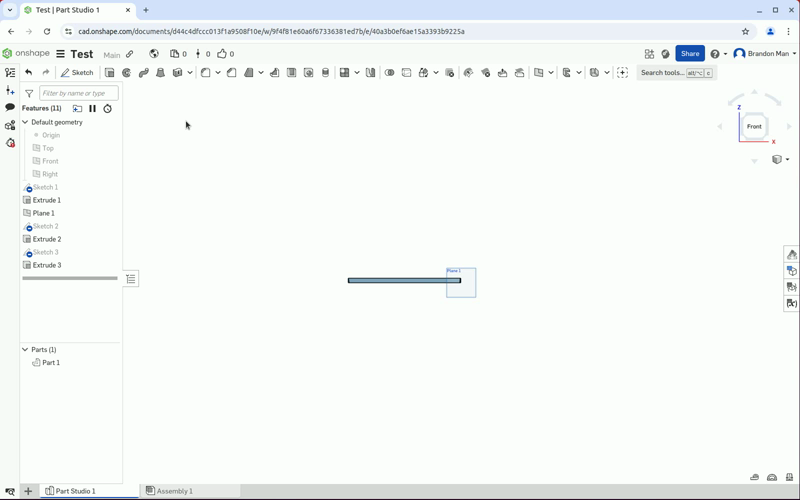
key(shift+h)
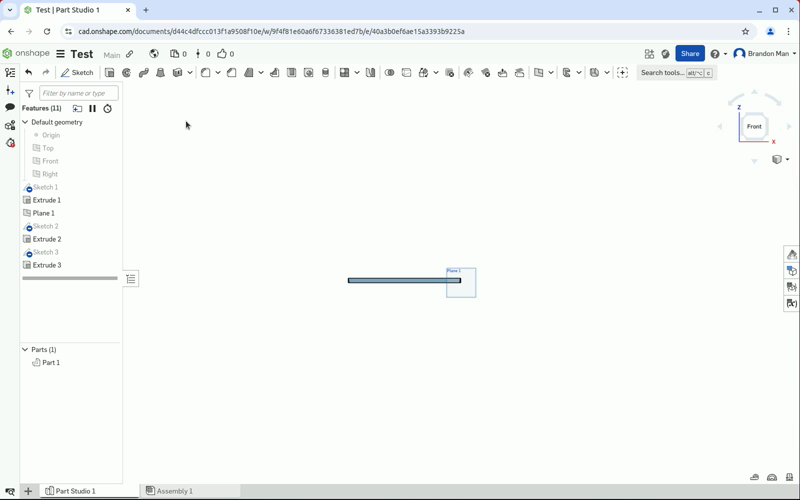
key(shift+h)
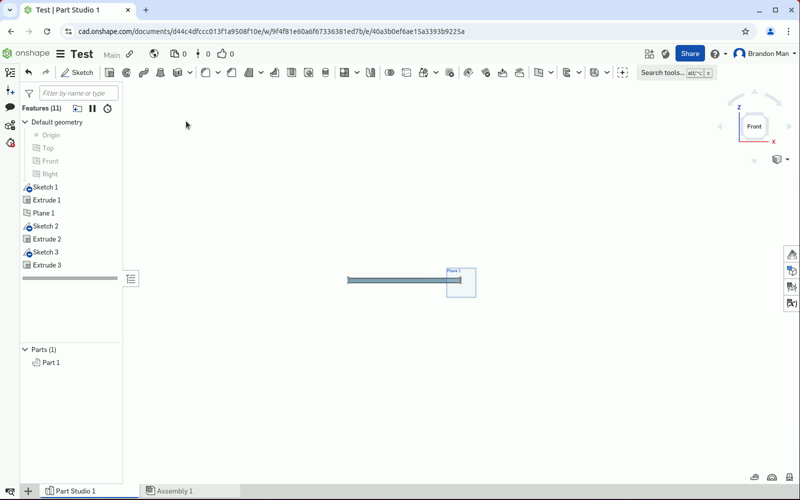
key(shift+7)
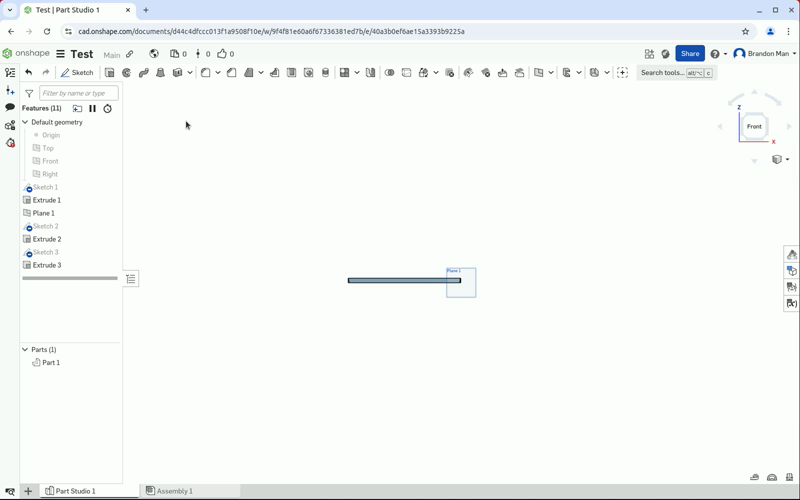
key(left, 2)
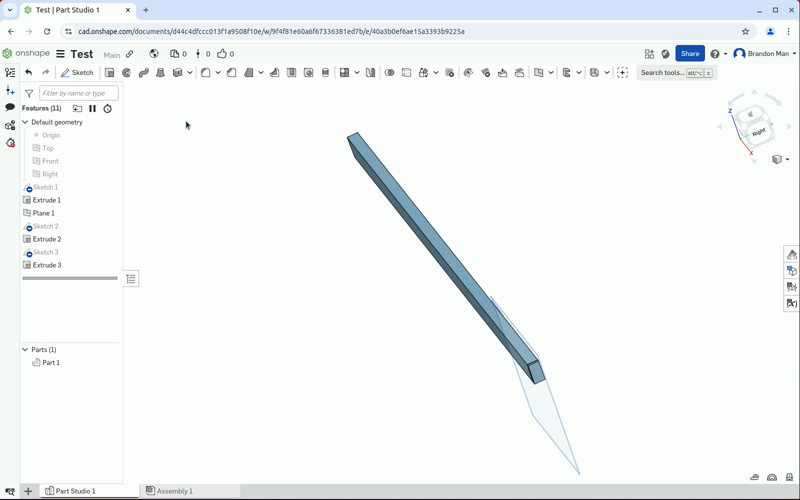
key(down, 2)
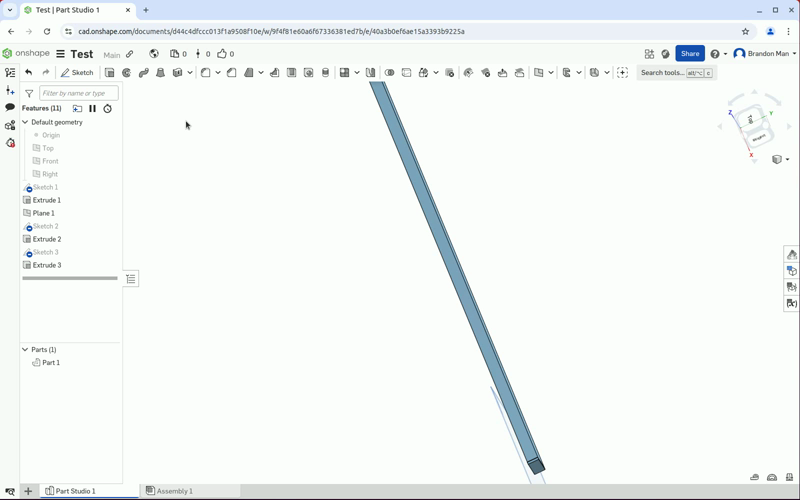
key(up, 2)
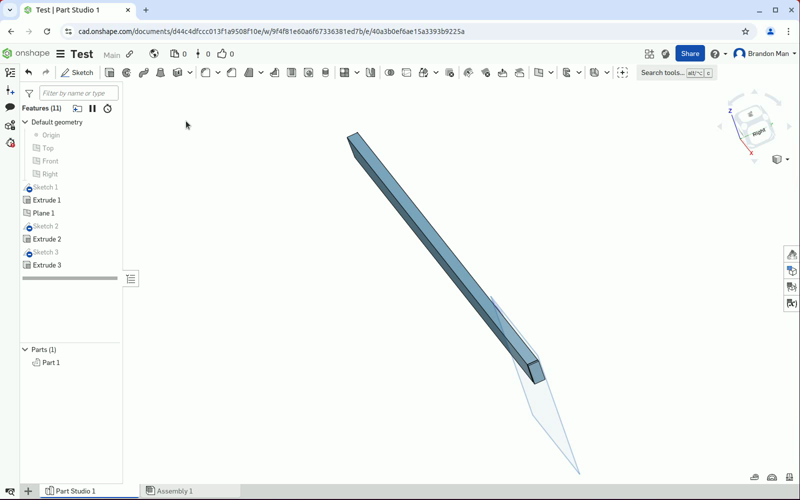
key(right, 2)
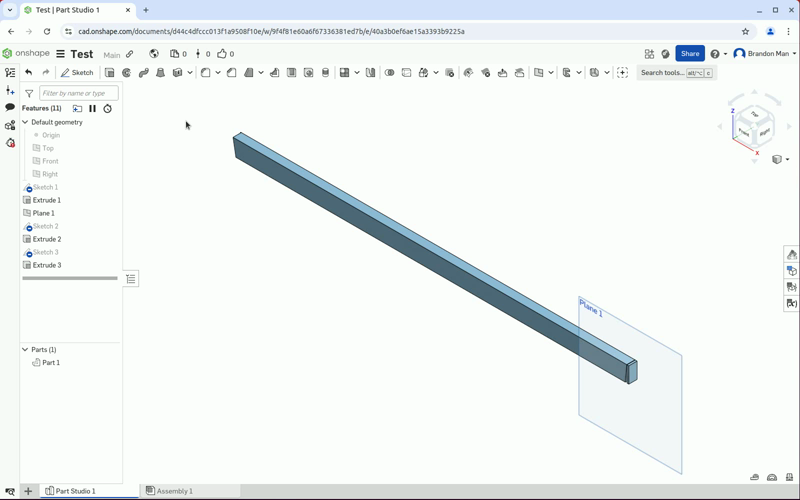
mouse_move(73, 189)
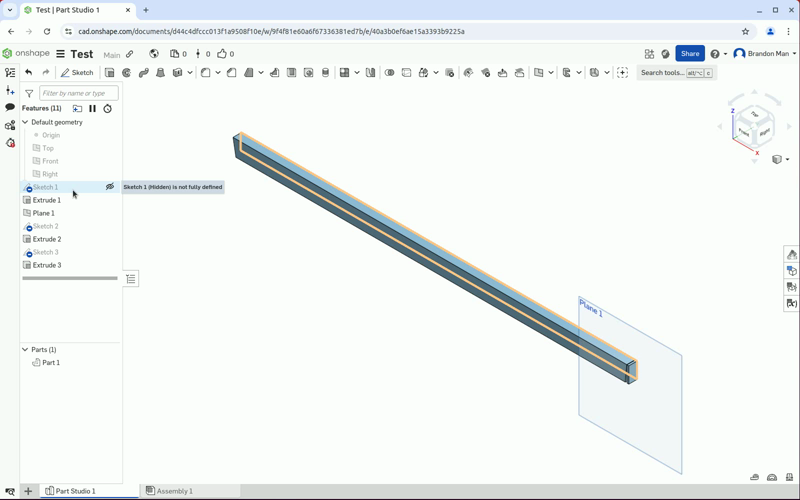
click(73, 189)